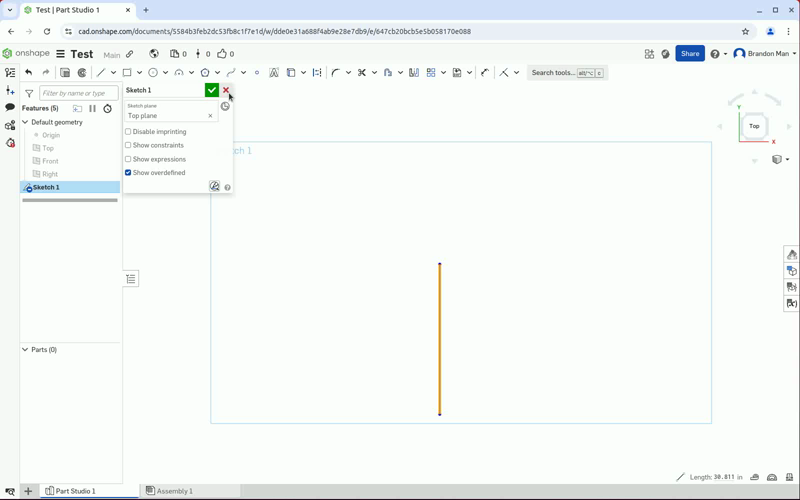
key(shift+h)
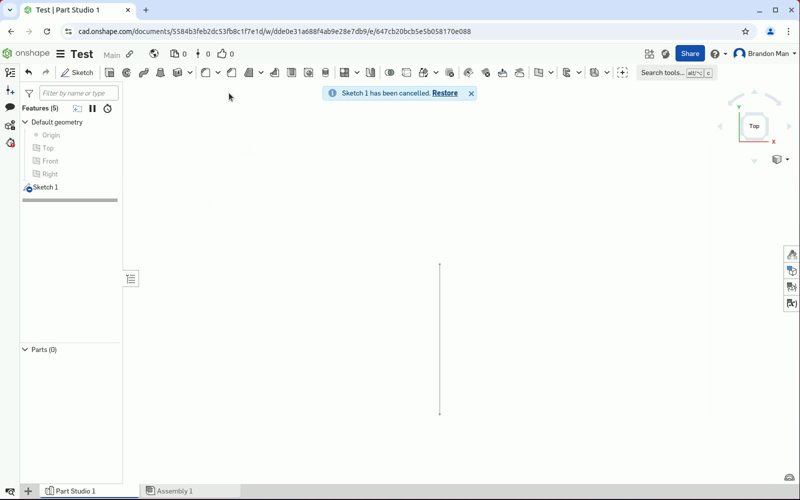
mouse_move(73, 352)
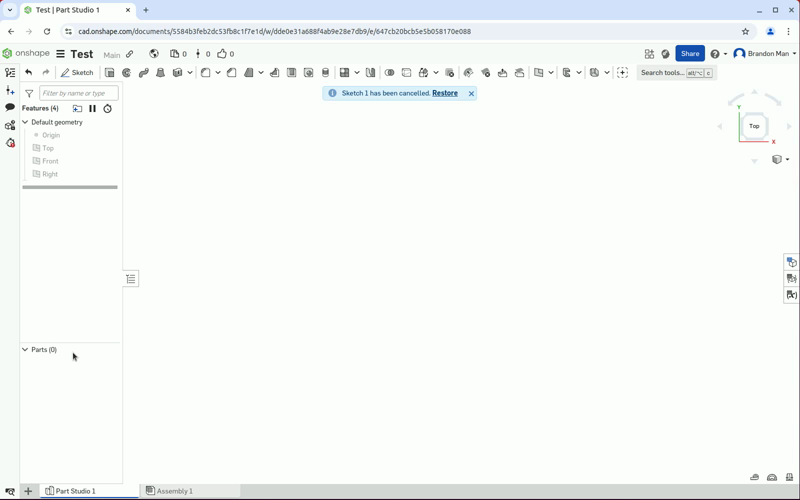
key(y)
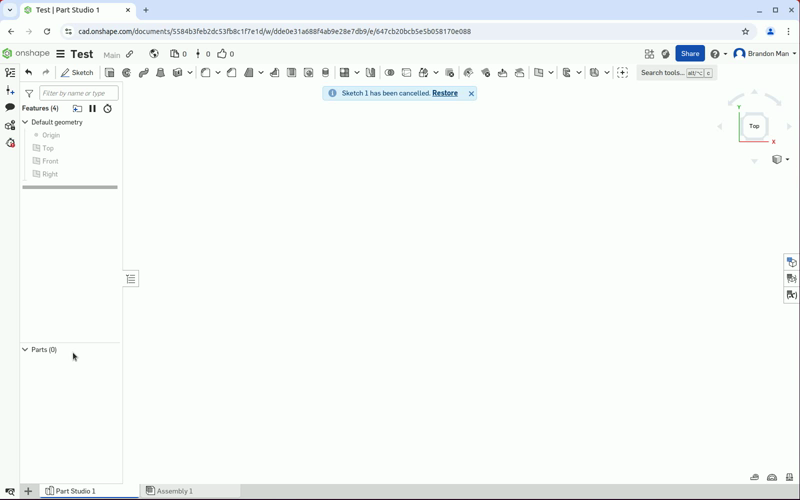
key(shift+p)
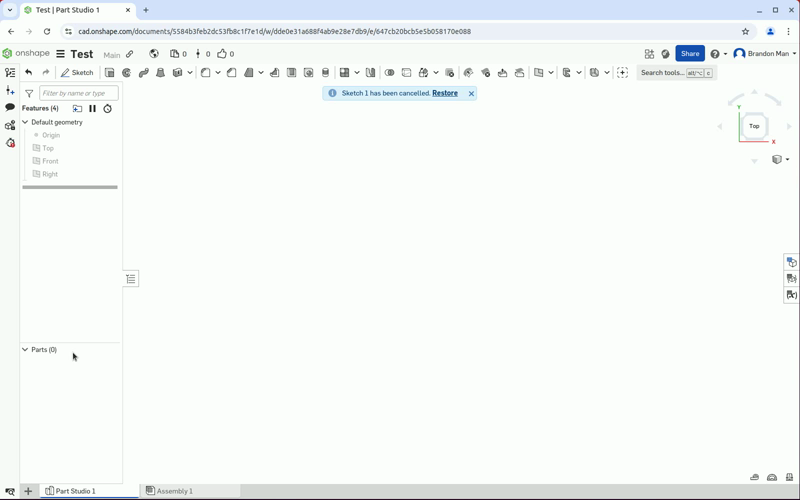
key(space)
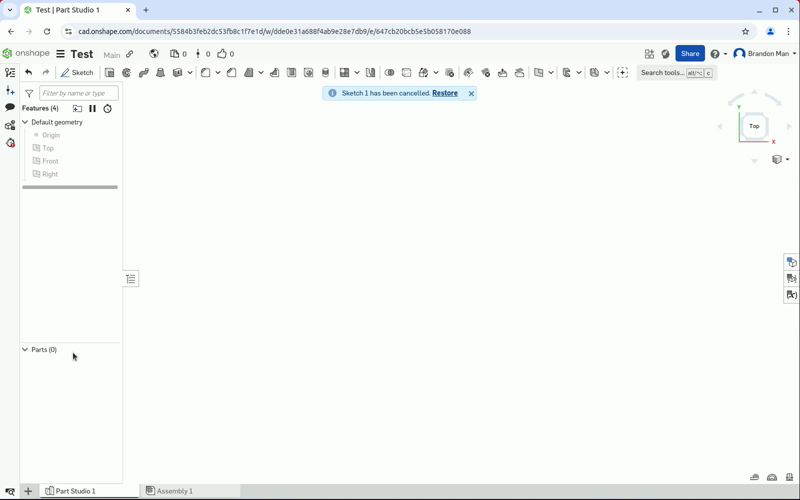
key_down(shift)
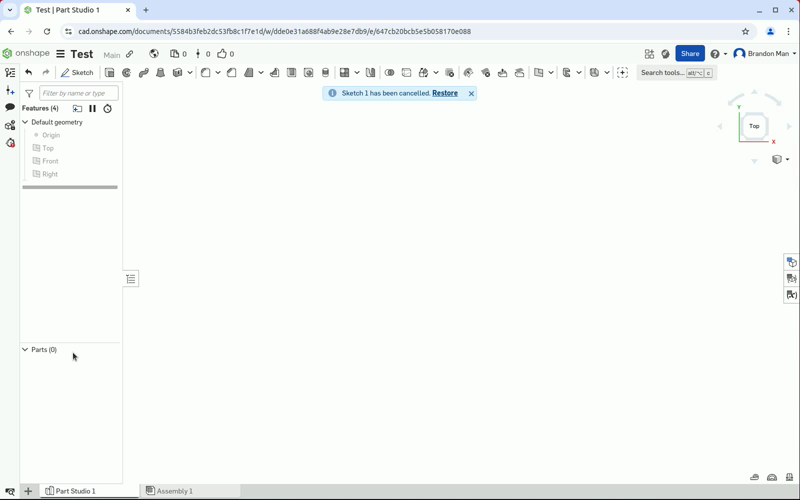
key(up)
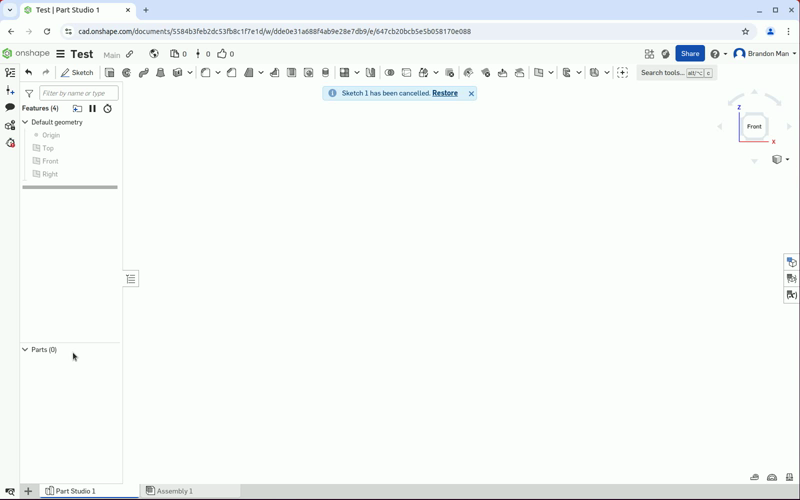
key_up(shift)
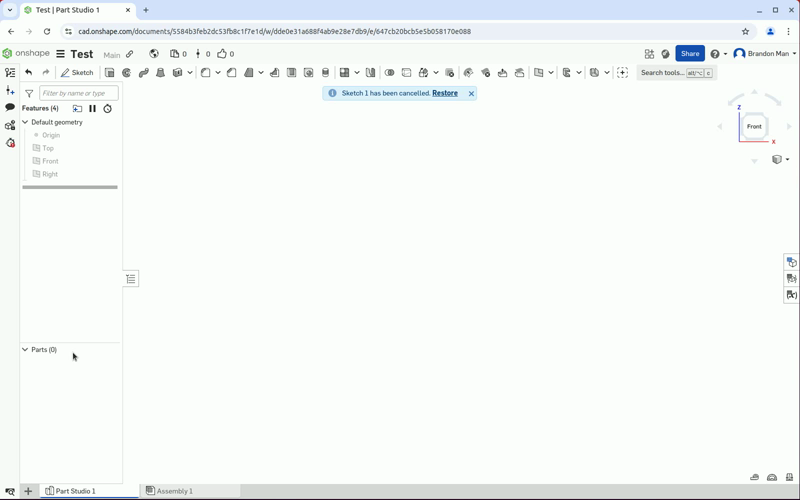
mouse_move(73, 352)
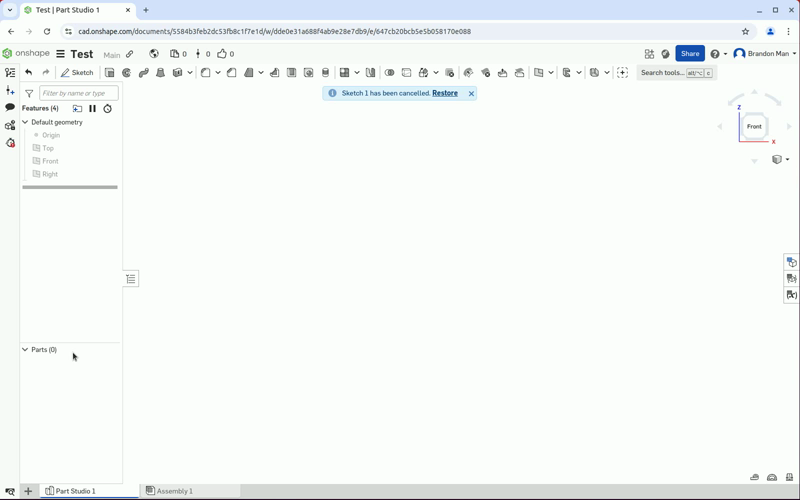
key(shift+y)
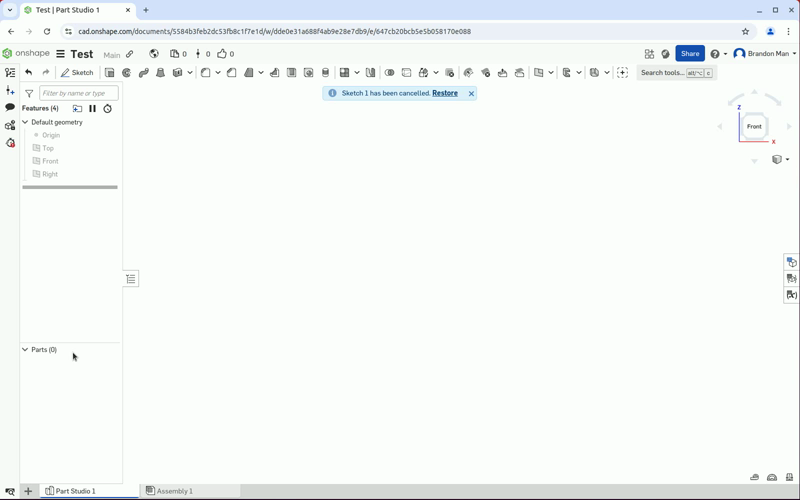
key(shift+s)
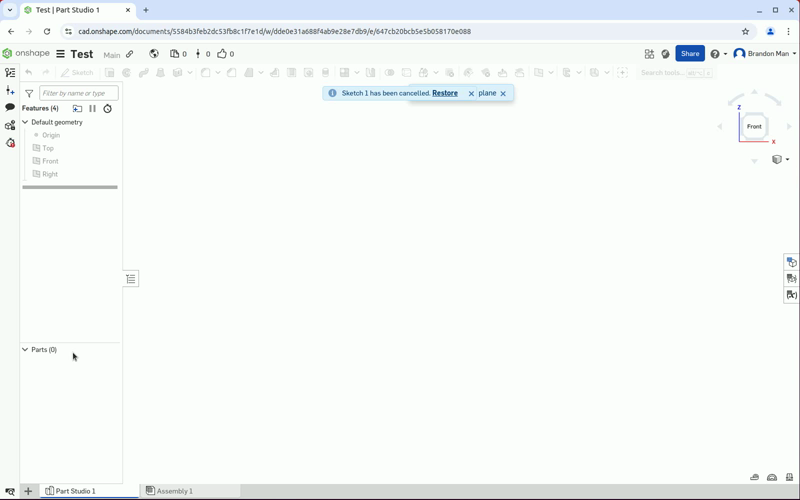
mouse_move(73, 163)
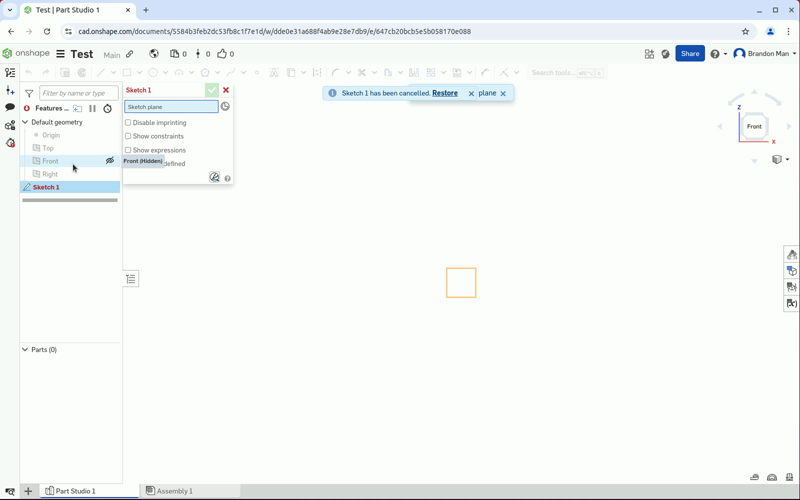
click(73, 163)
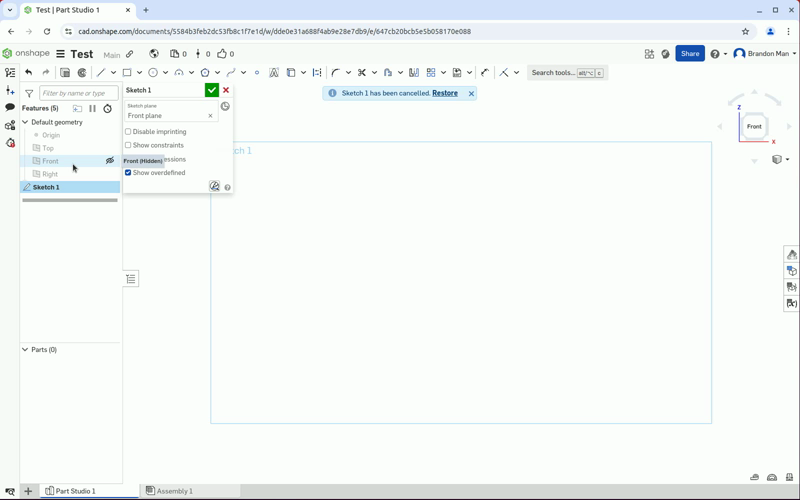
mouse_move(73, 352)
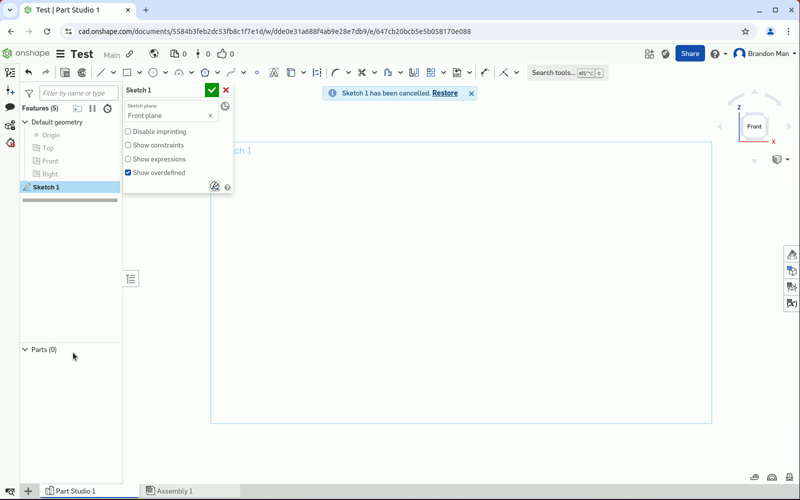
key(y)
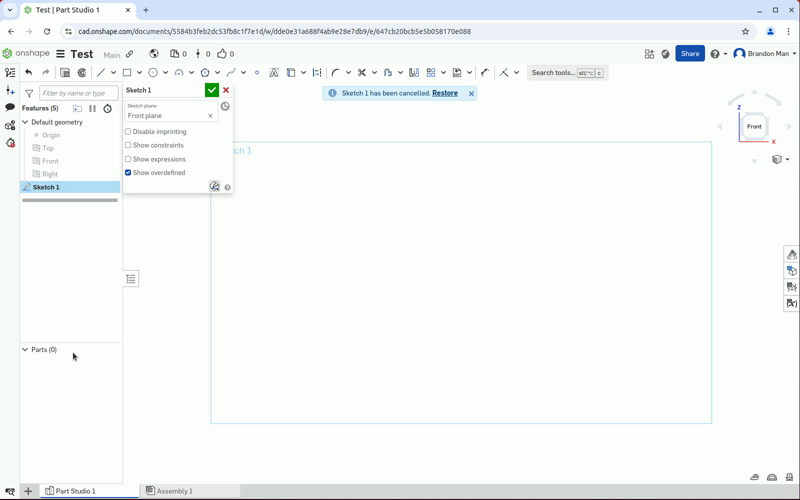
key(l)
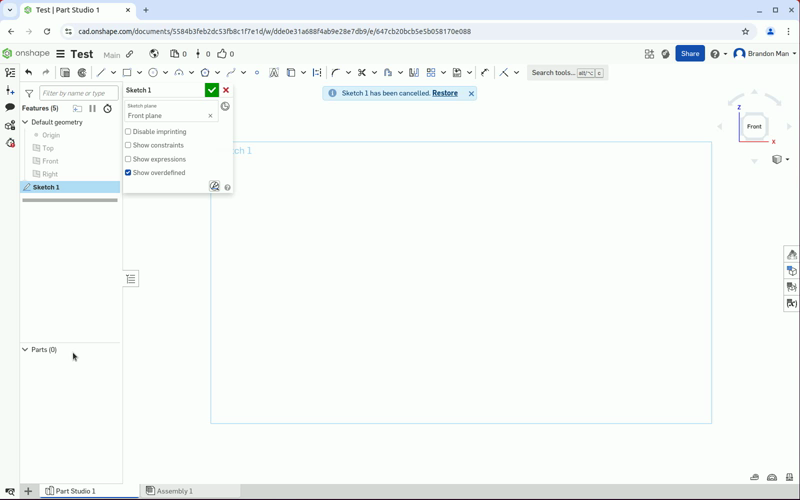
key_down(shift)
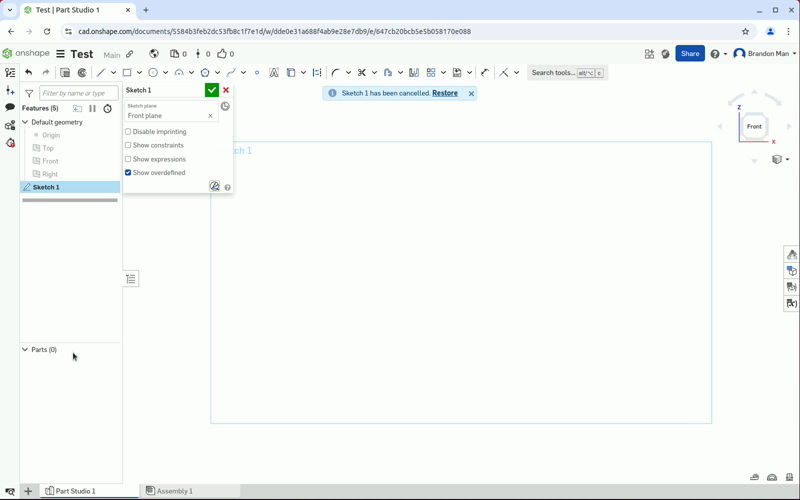
mouse_move(450, 282)
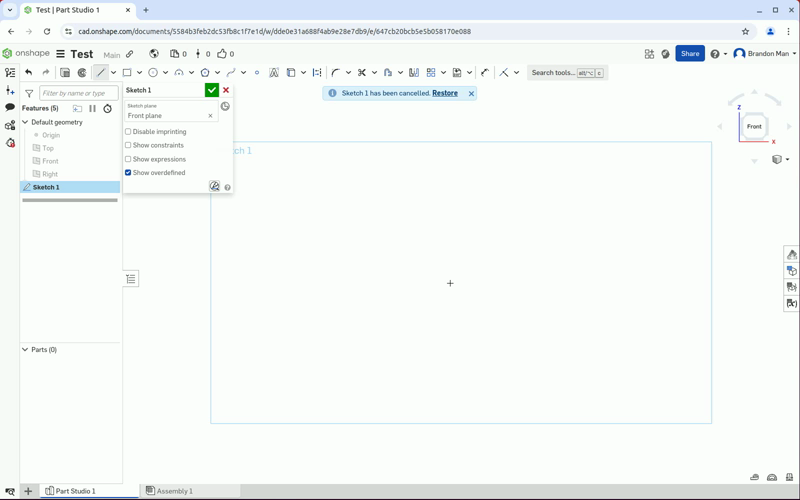
click(450, 282)
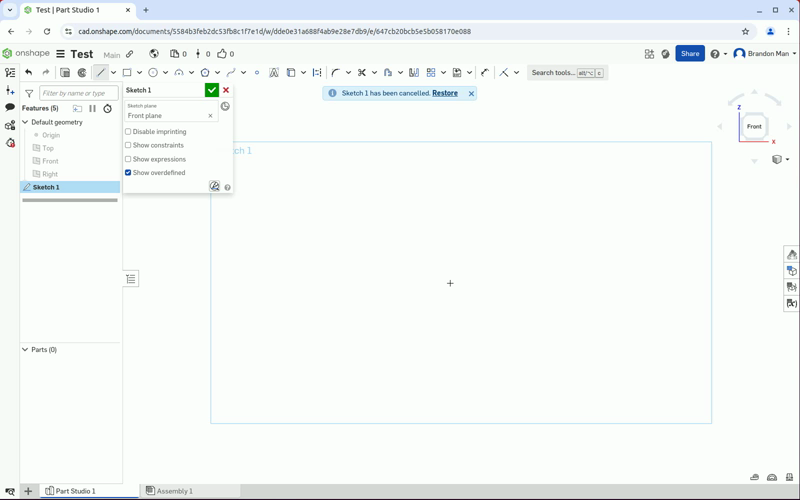
key_up(shift)
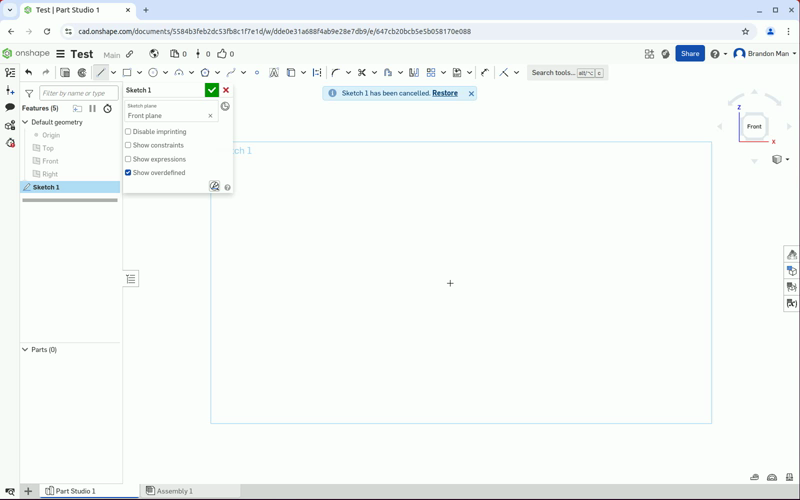
key_down(shift)
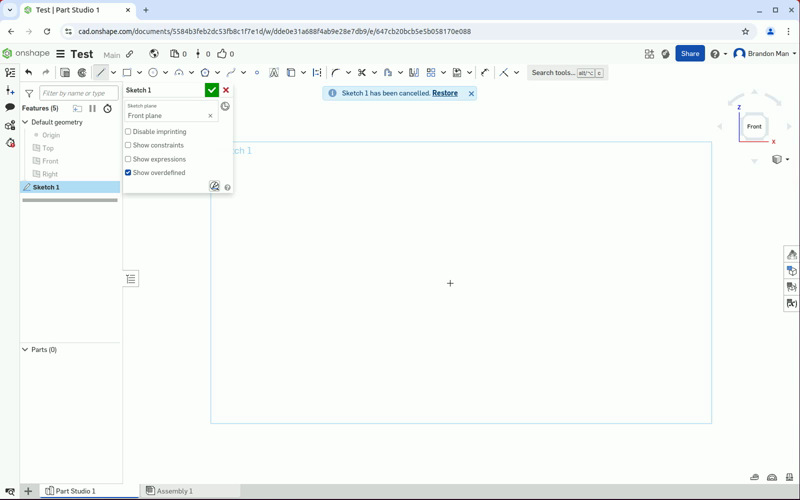
mouse_move(480, 282)
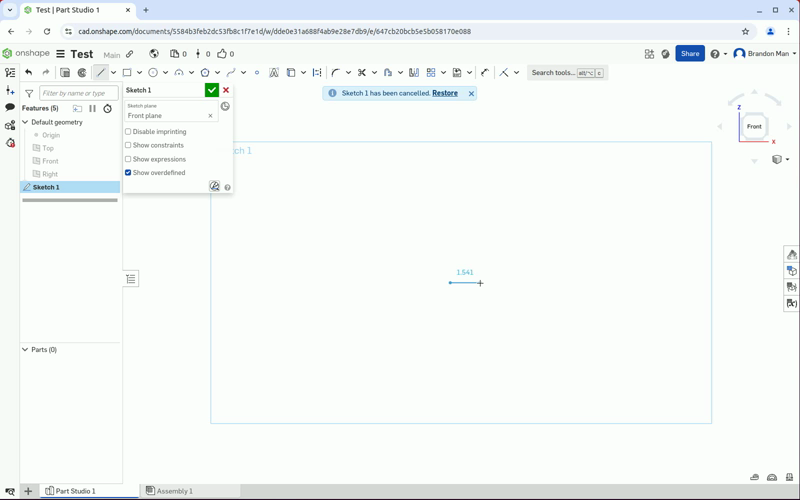
mouse_move(458, 282)
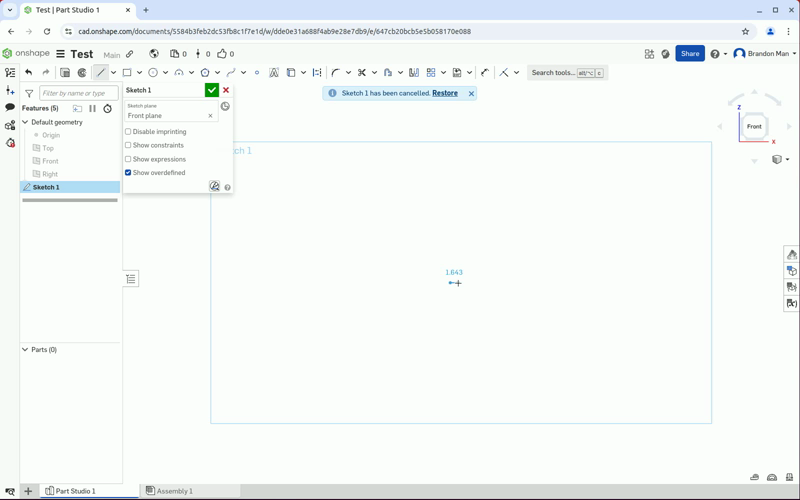
click(458, 282)
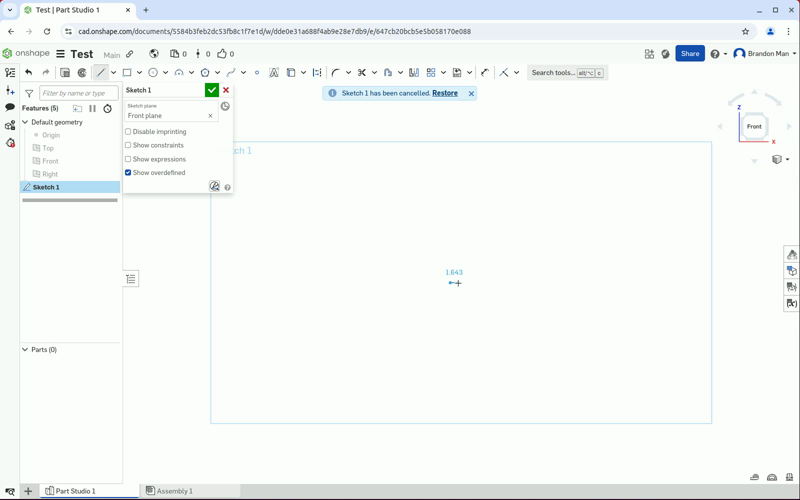
key_up(shift)
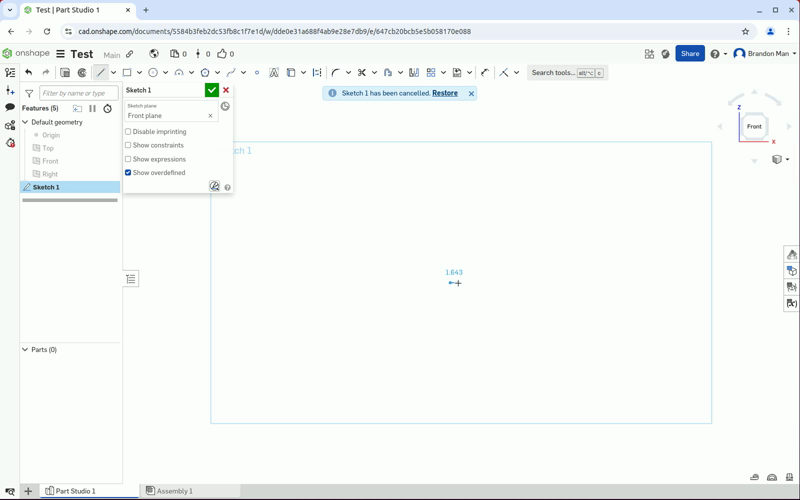
key_down(shift)
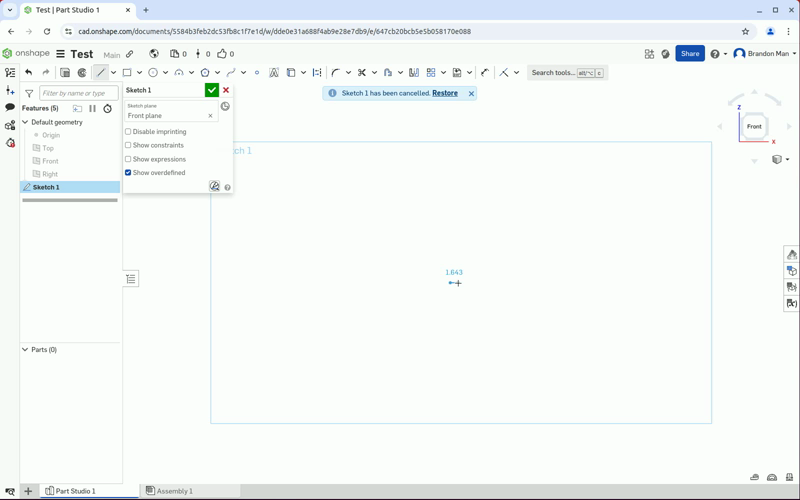
mouse_move(488, 282)
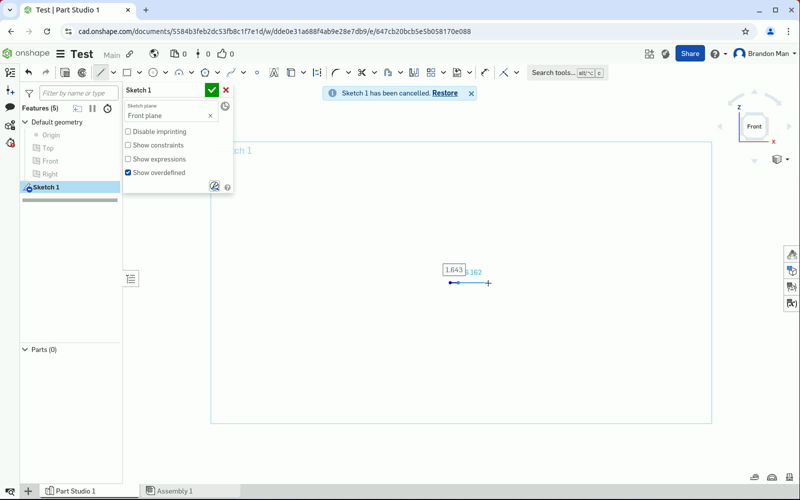
mouse_move(458, 274)
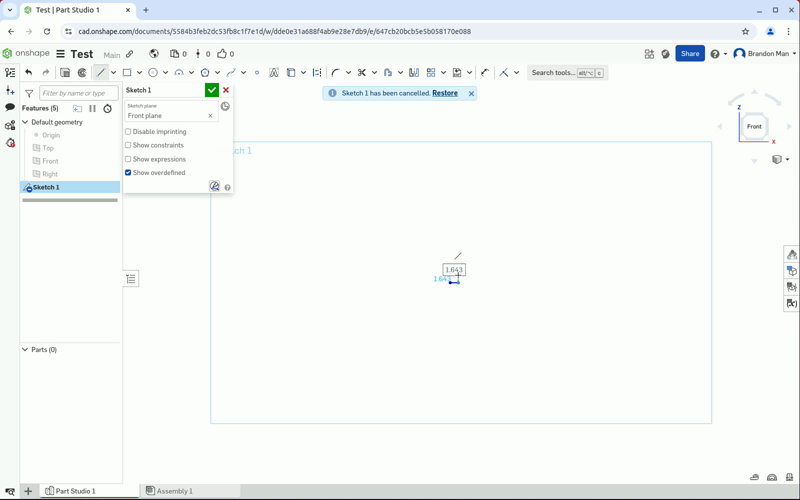
click(458, 274)
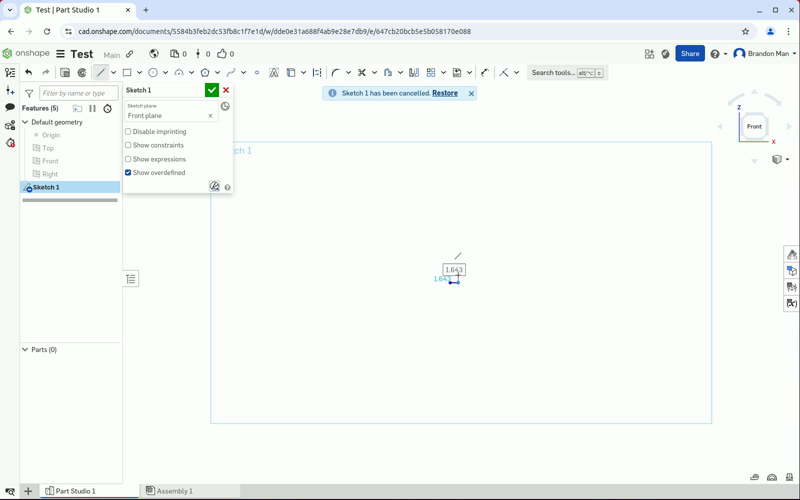
key_up(shift)
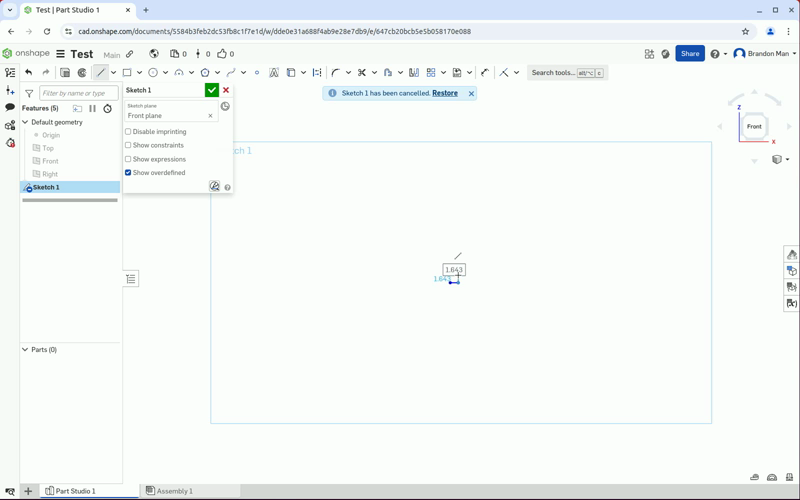
key_down(shift)
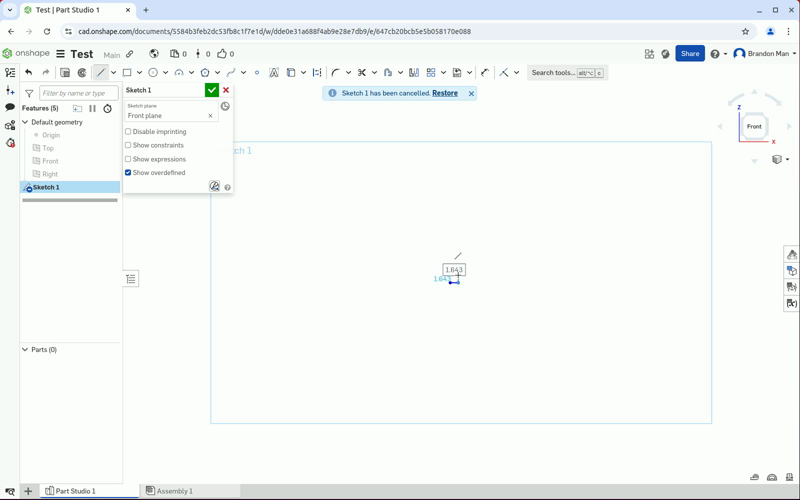
mouse_move(488, 274)
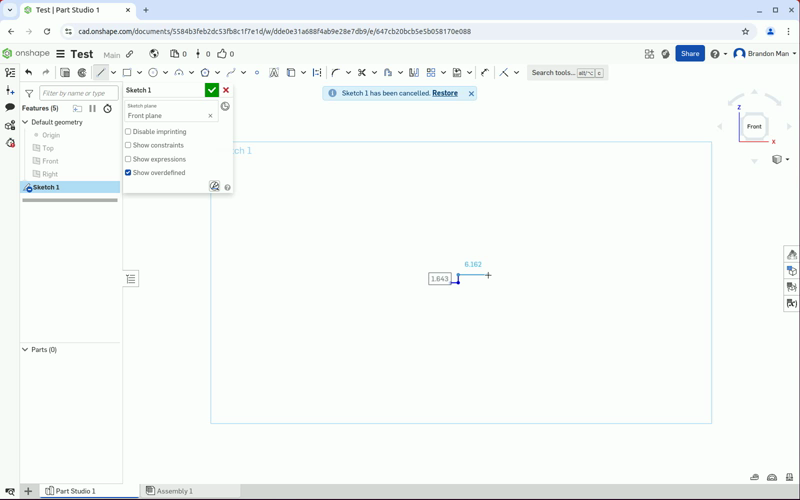
mouse_move(450, 274)
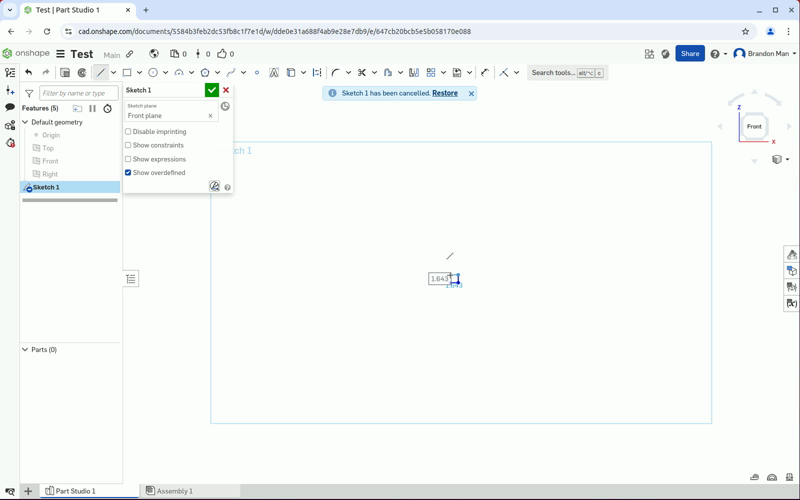
click(450, 274)
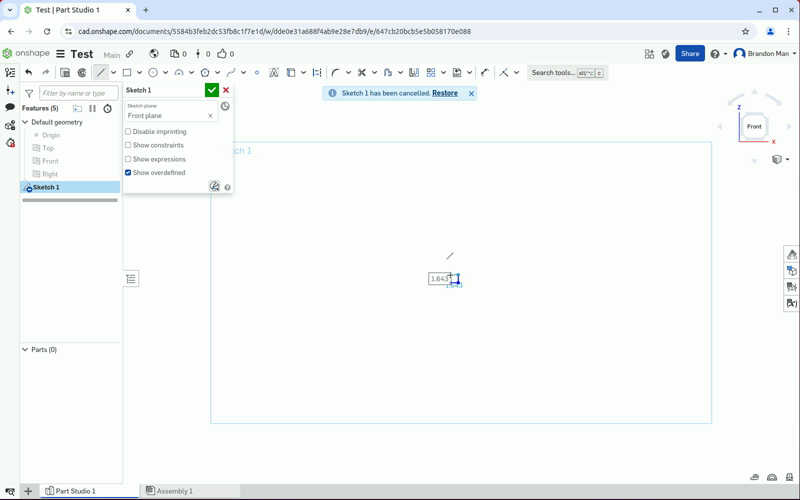
key_up(shift)
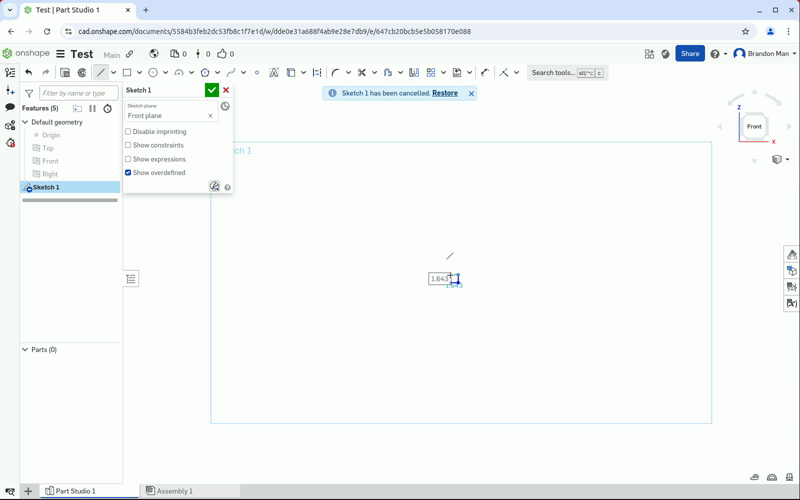
mouse_move(480, 274)
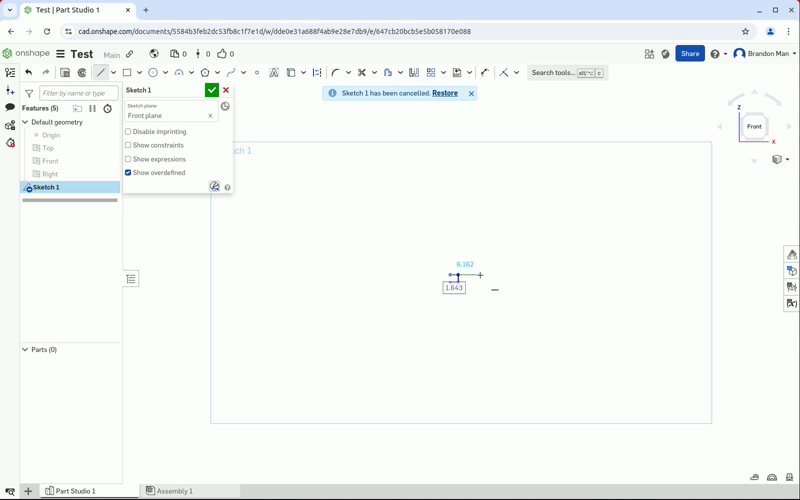
key_down(shift)
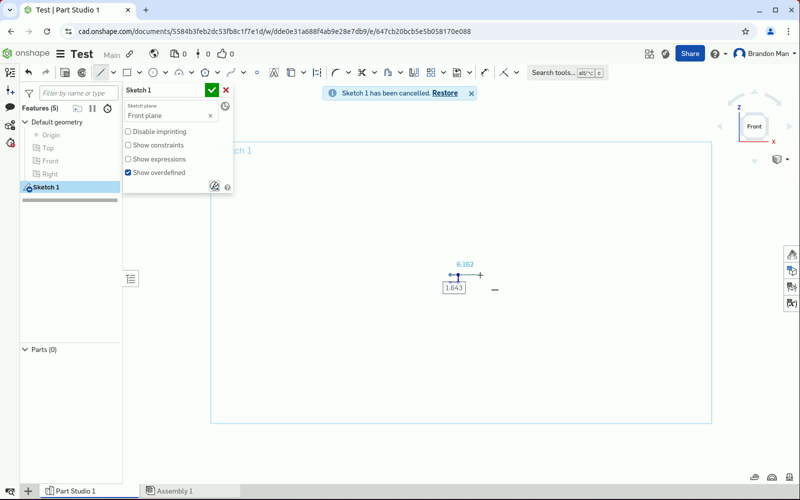
mouse_move(450, 282)
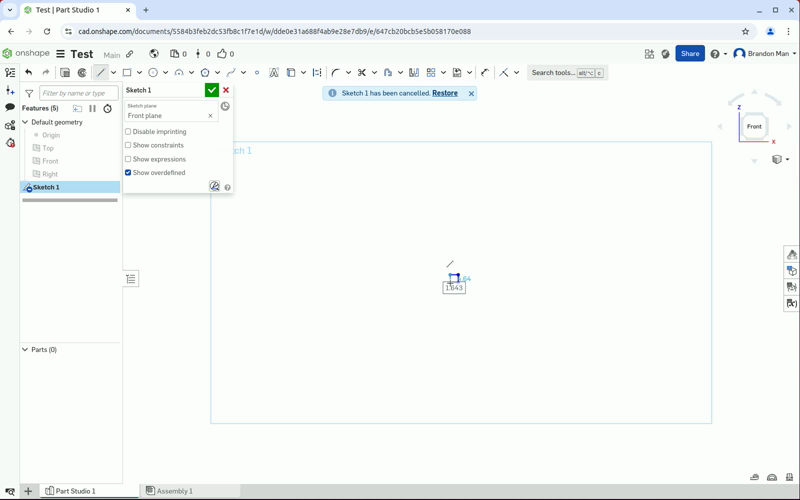
key_up(shift)
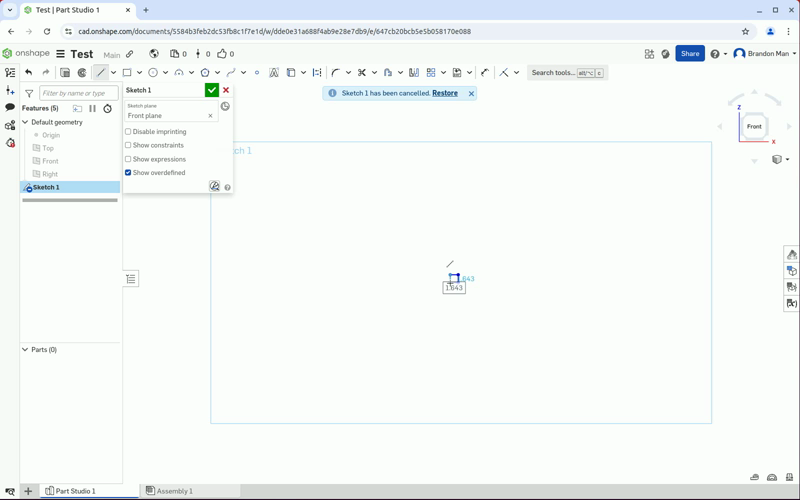
click(450, 282)
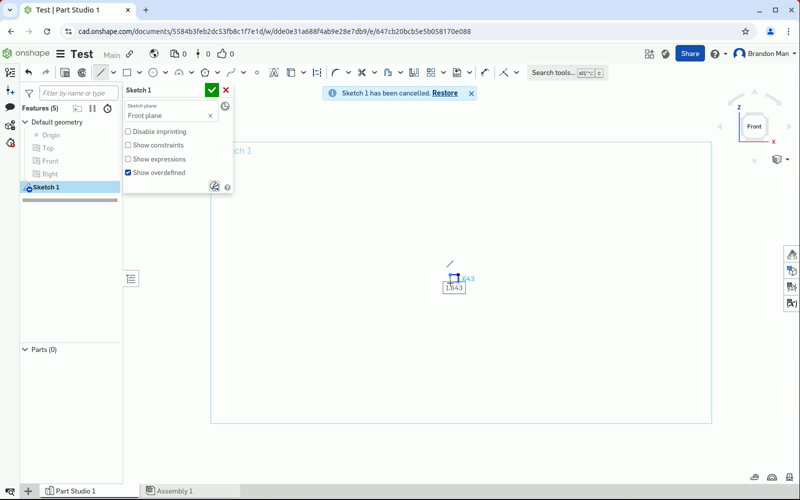
key(esc)
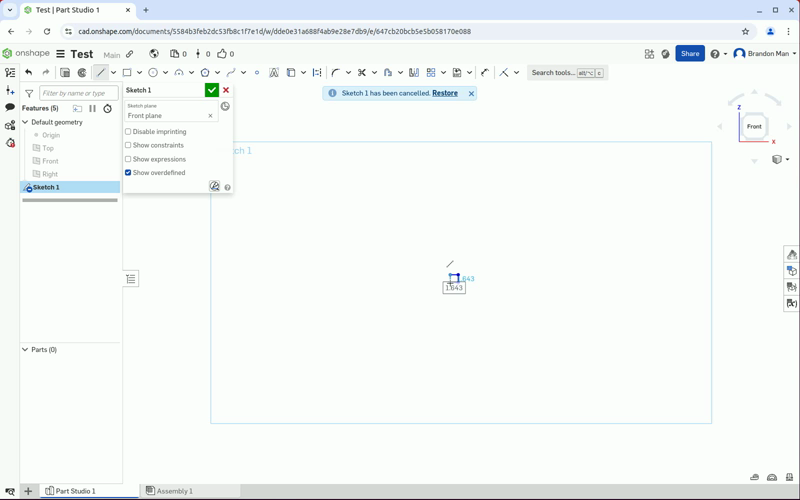
key(l)
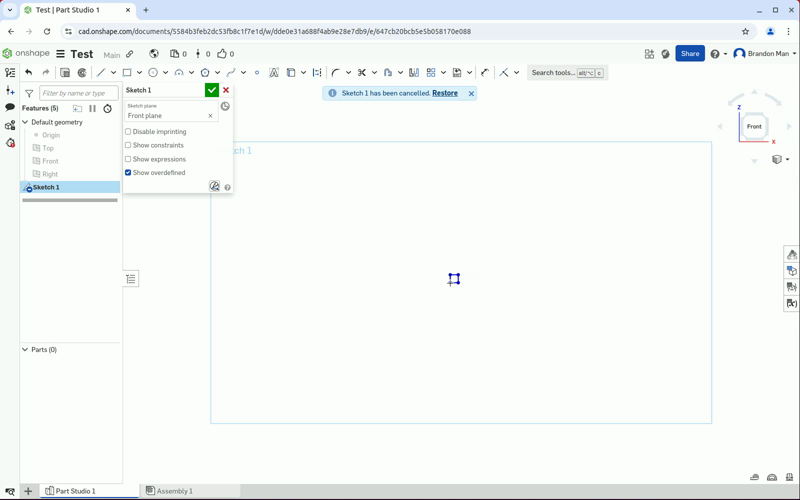
key_down(shift)
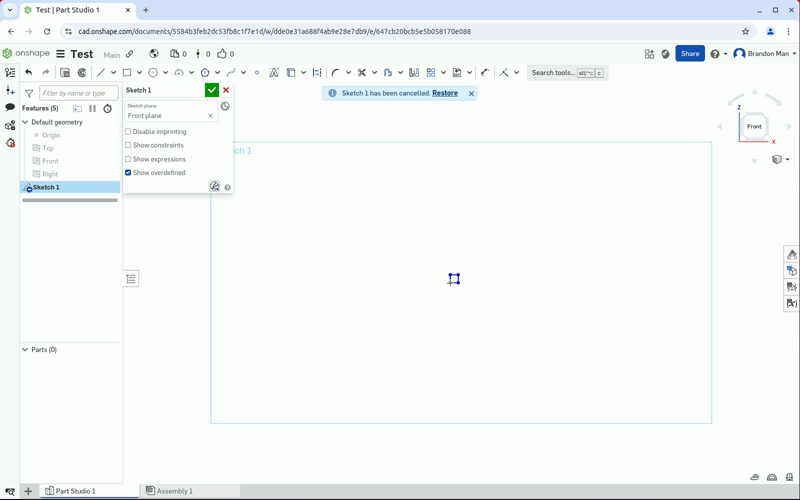
mouse_move(450, 282)
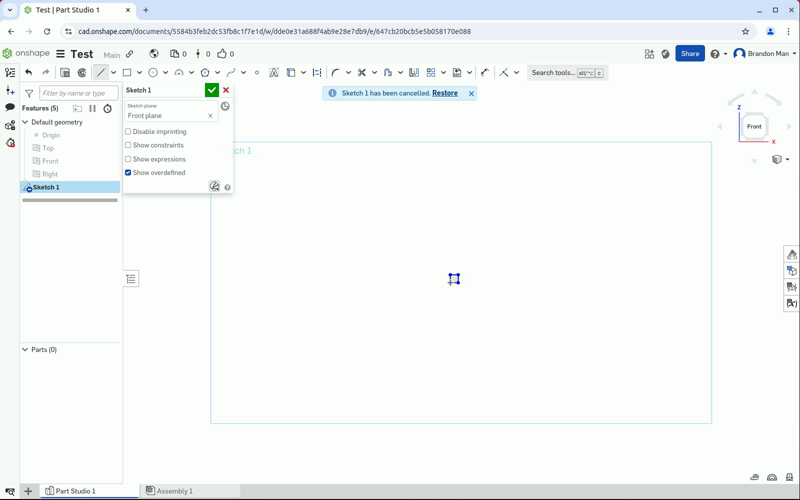
scroll(6)
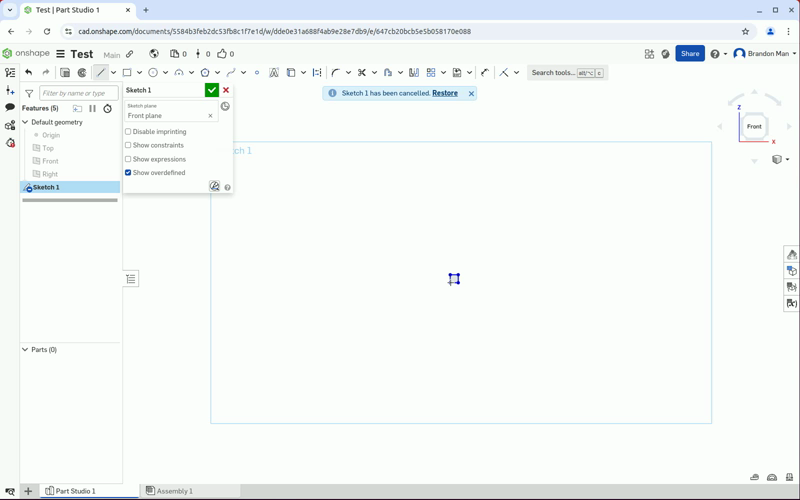
scroll(6)
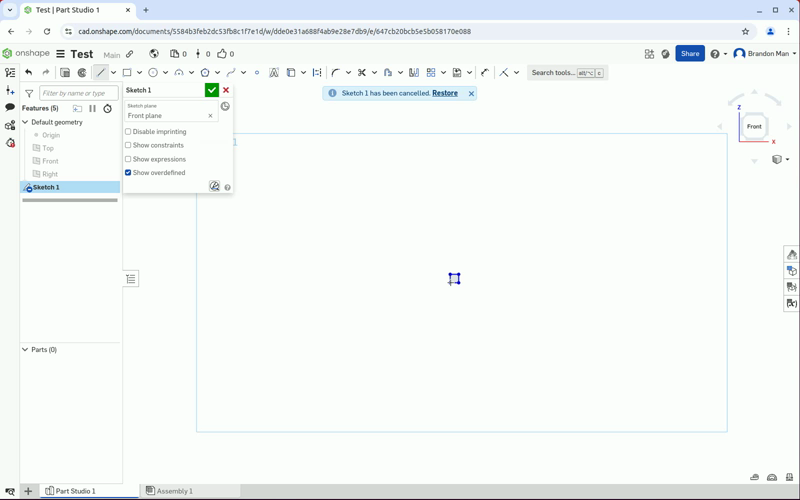
scroll(6)
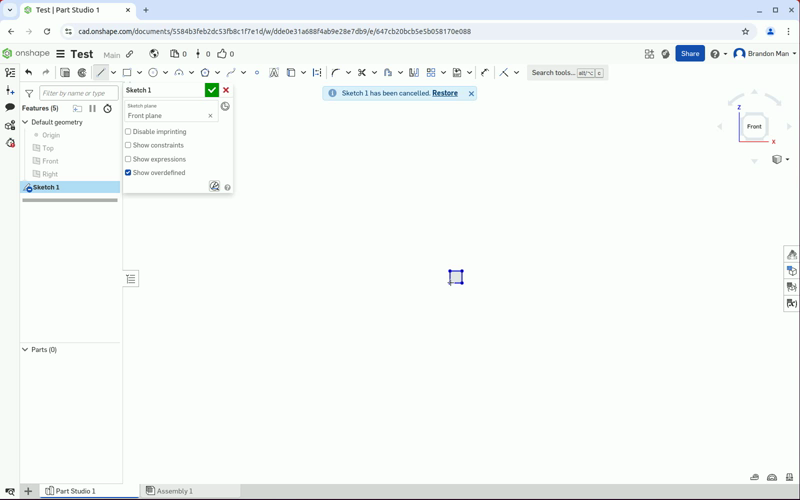
scroll(6)
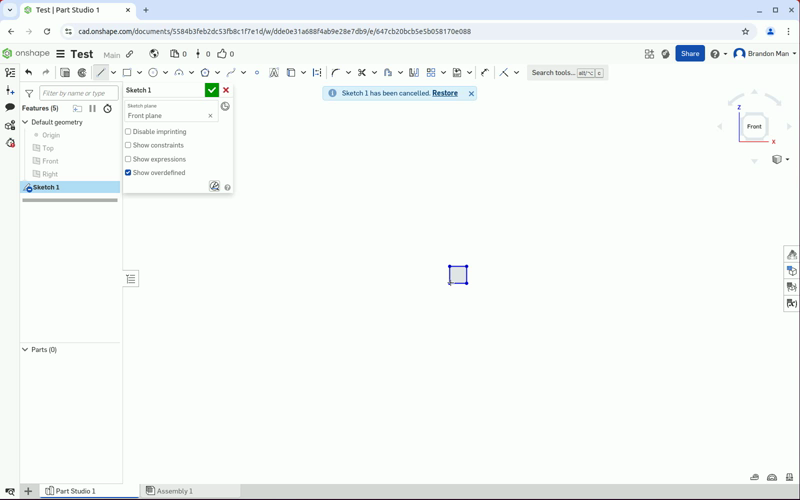
scroll(6)
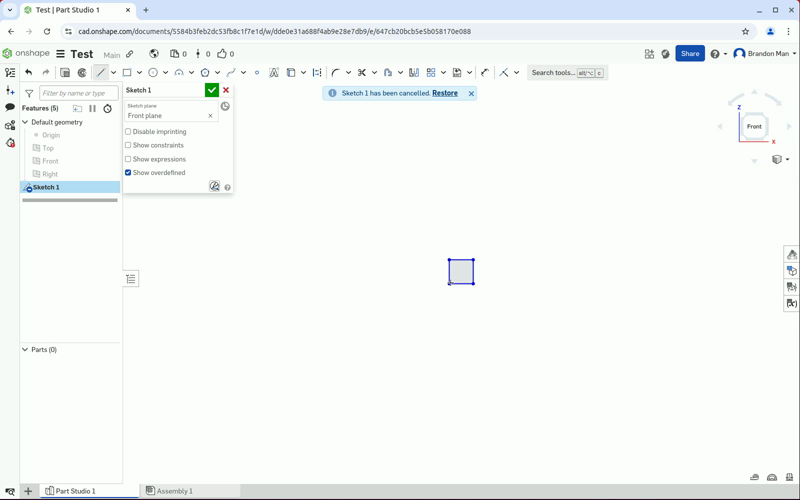
scroll(6)
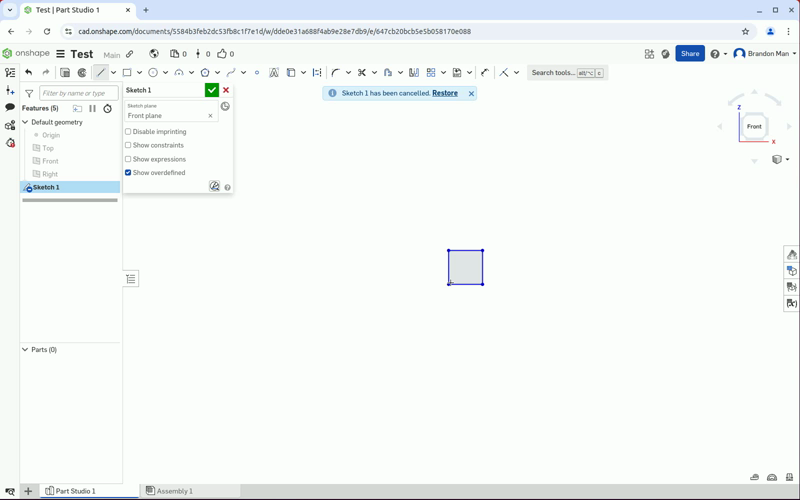
scroll(6)
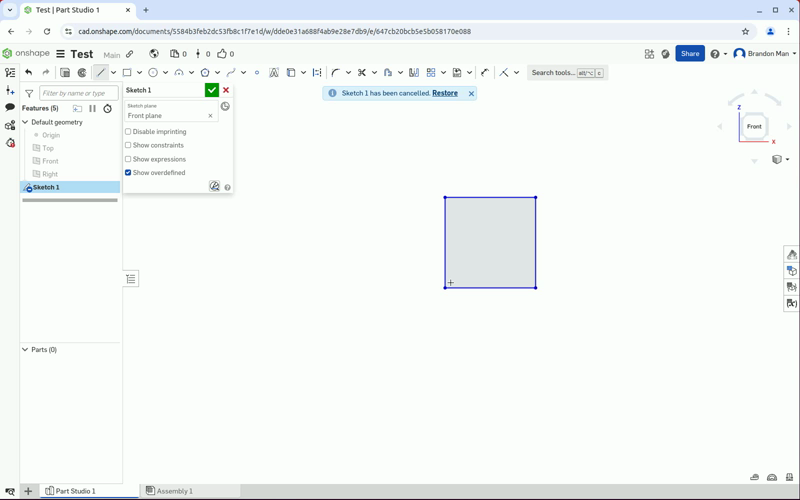
click(450, 282)
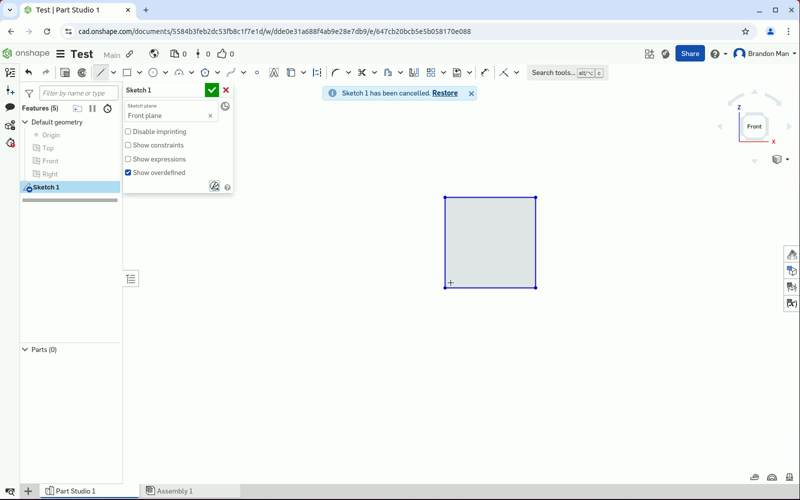
scroll(-6)
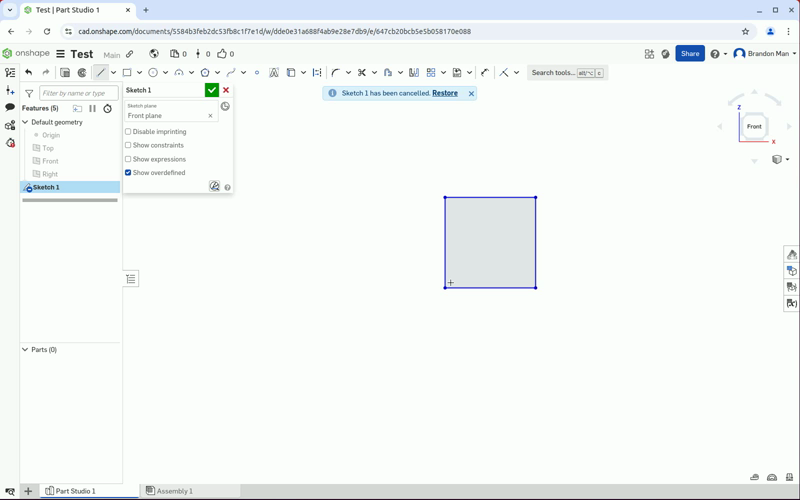
scroll(-6)
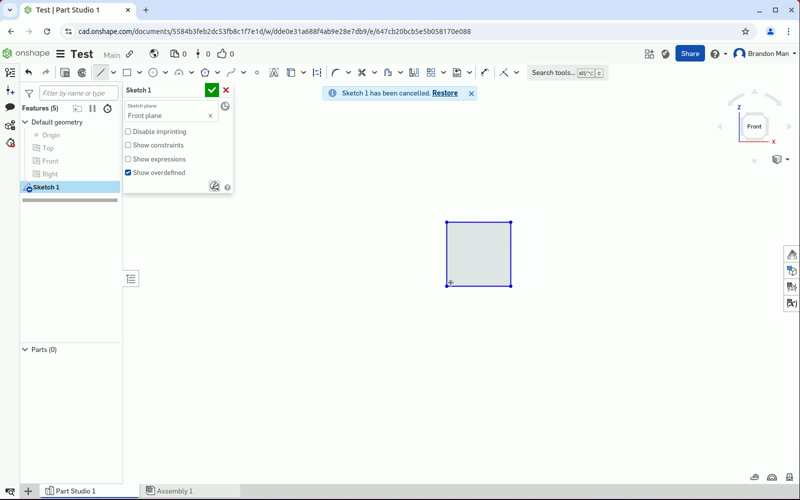
scroll(-6)
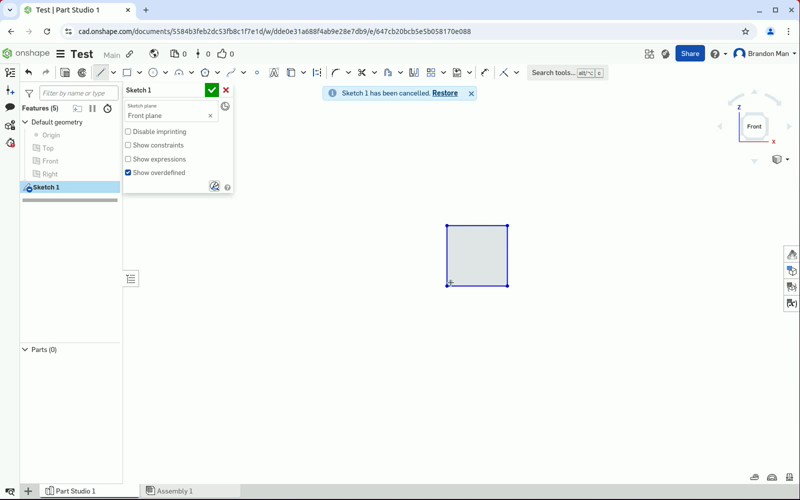
scroll(-6)
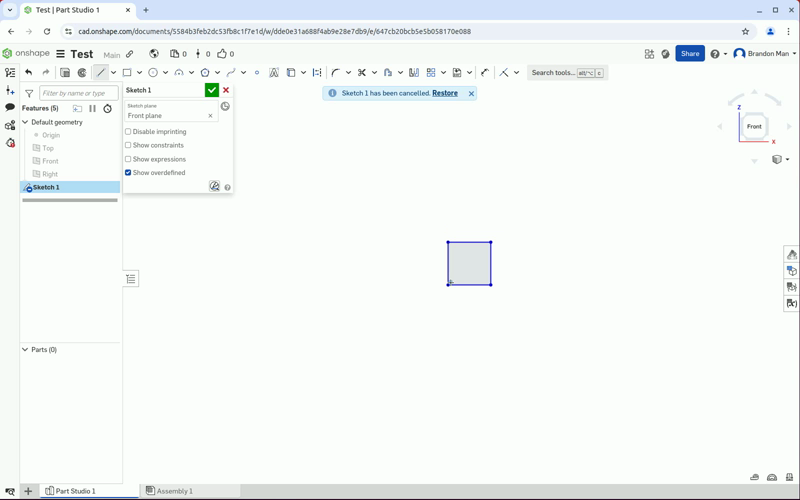
scroll(-6)
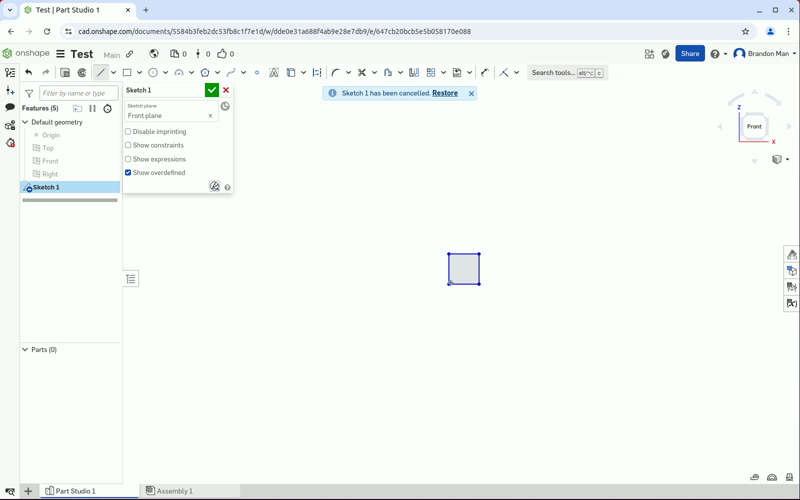
scroll(-6)
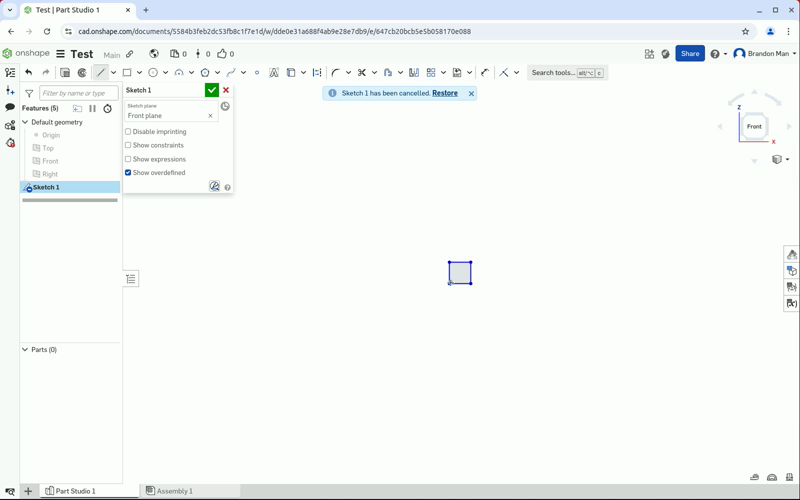
scroll(-6)
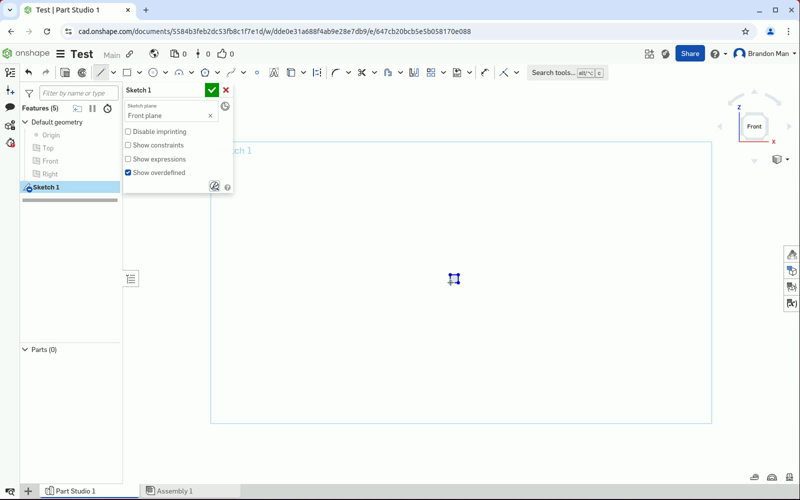
key_up(shift)
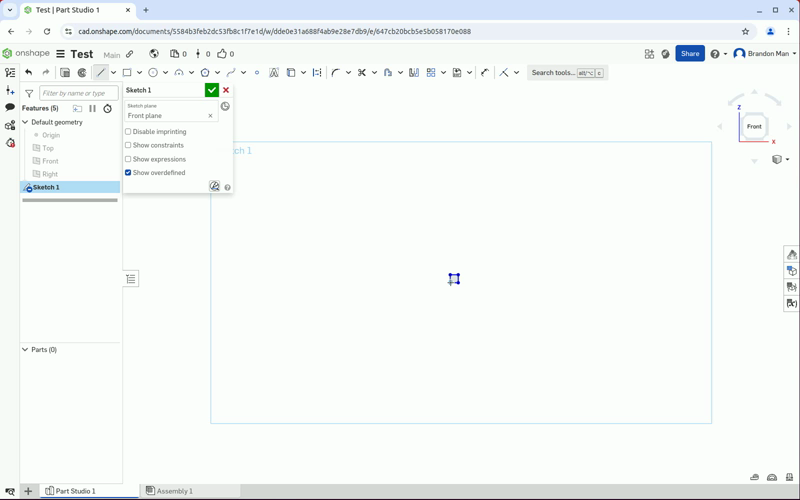
key_down(shift)
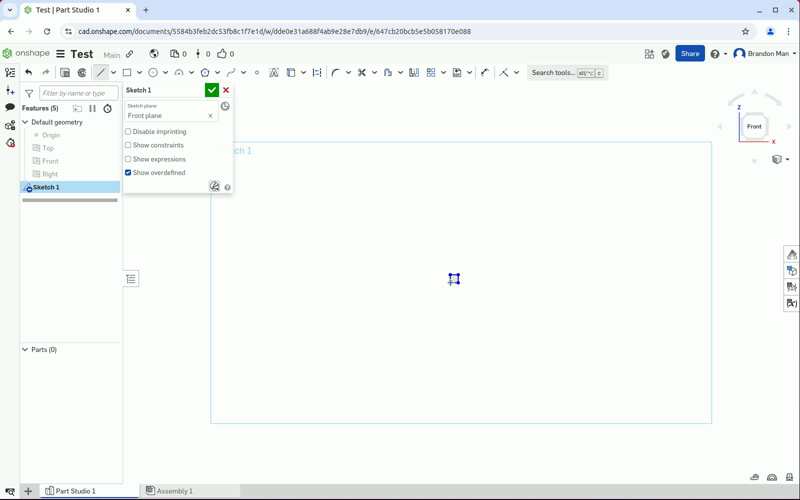
mouse_move(480, 282)
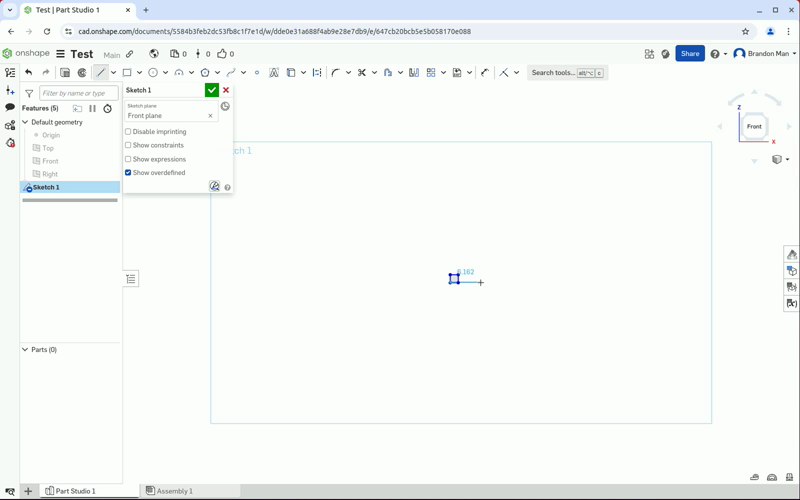
mouse_move(457, 282)
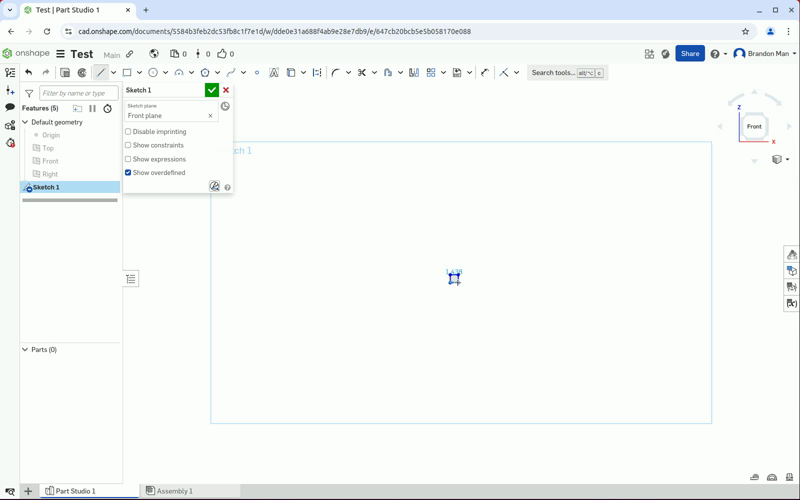
scroll(6)
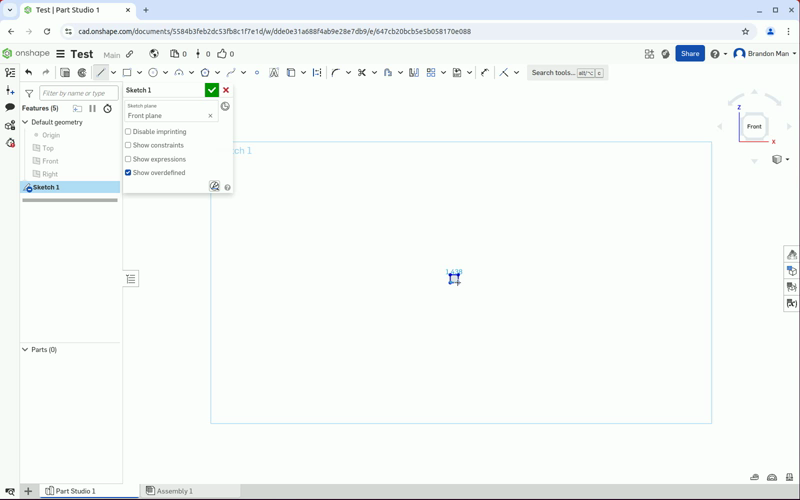
scroll(6)
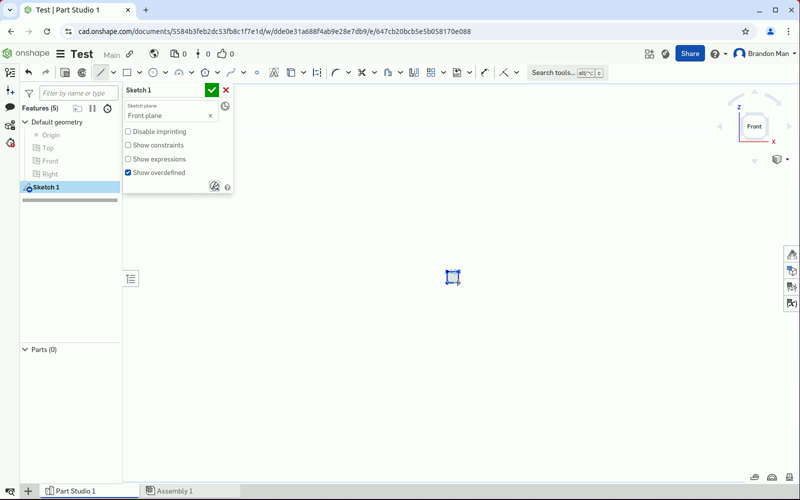
scroll(6)
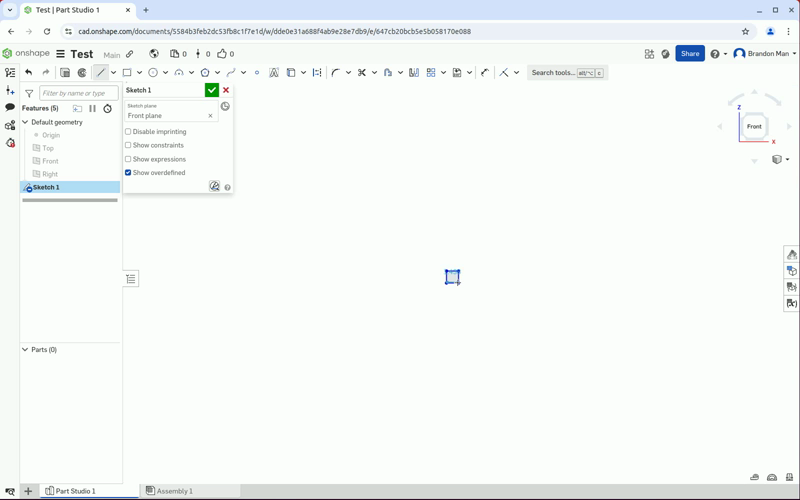
scroll(6)
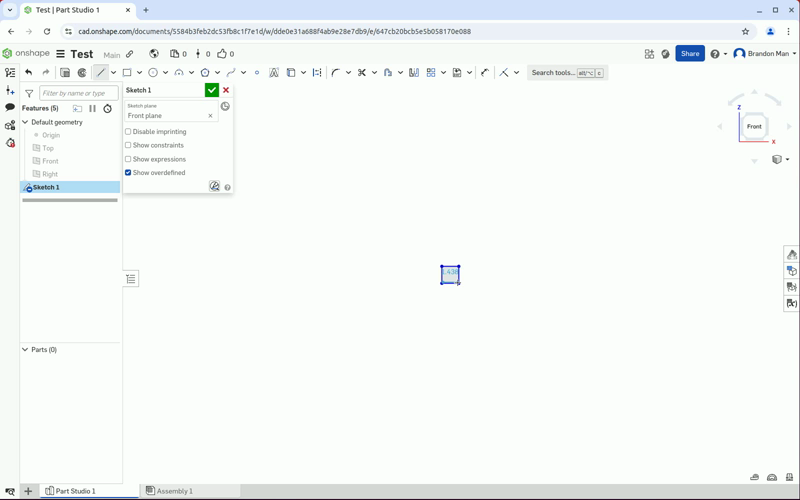
scroll(6)
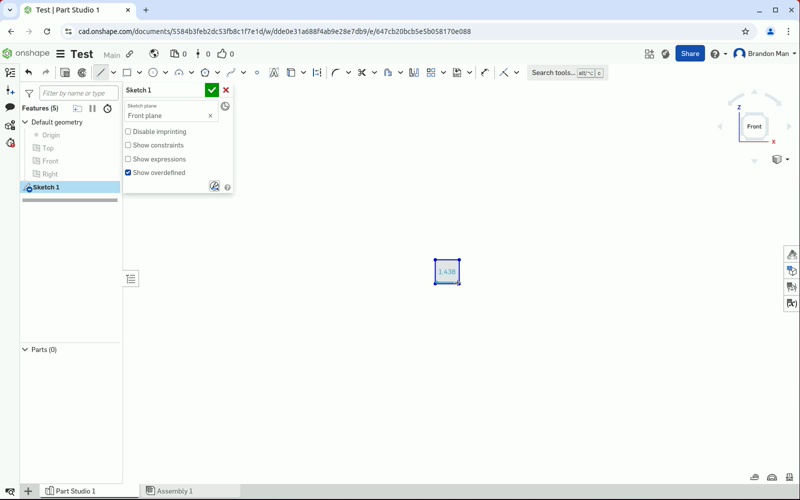
scroll(6)
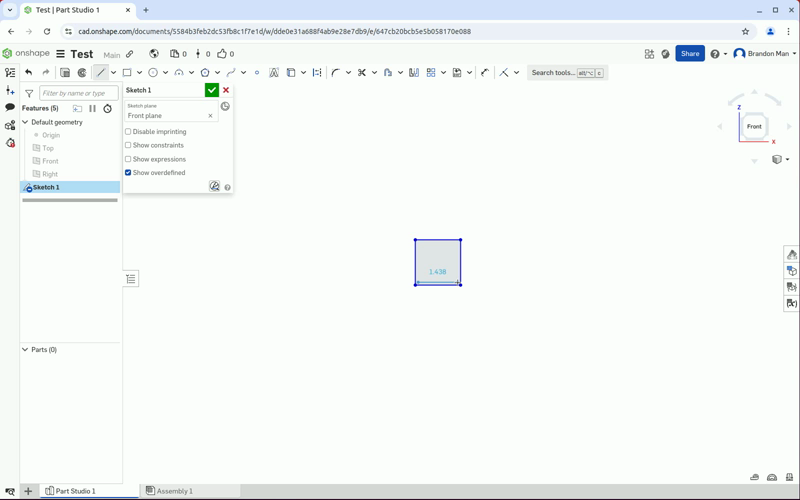
scroll(6)
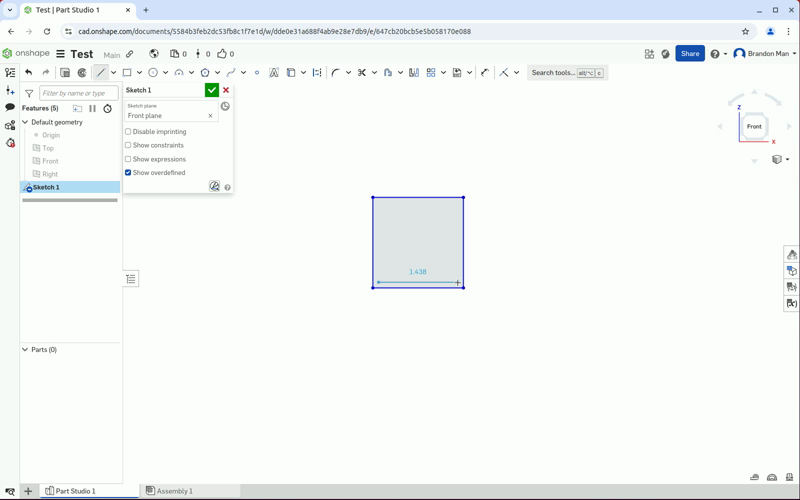
click(457, 282)
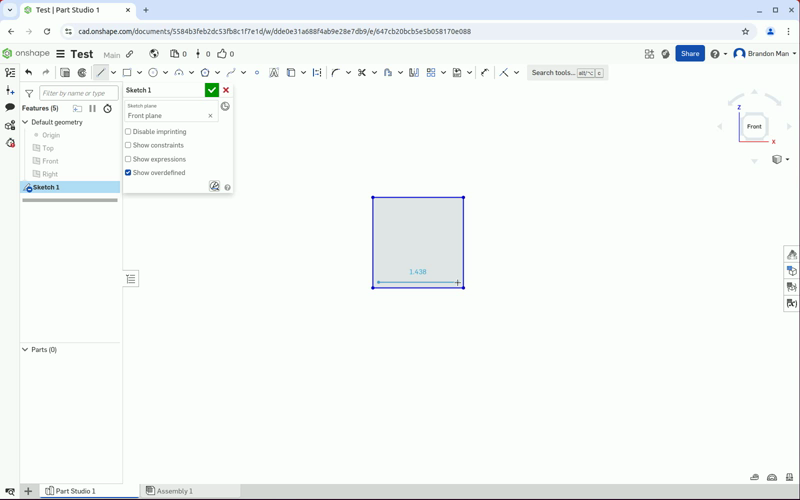
scroll(-6)
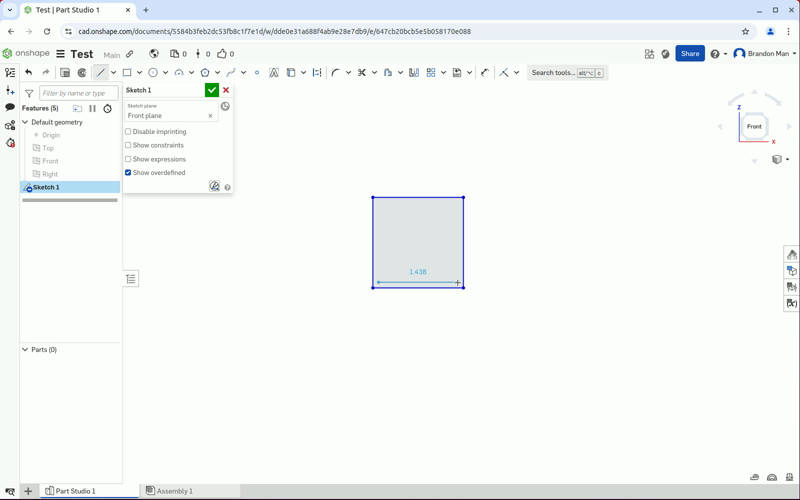
scroll(-6)
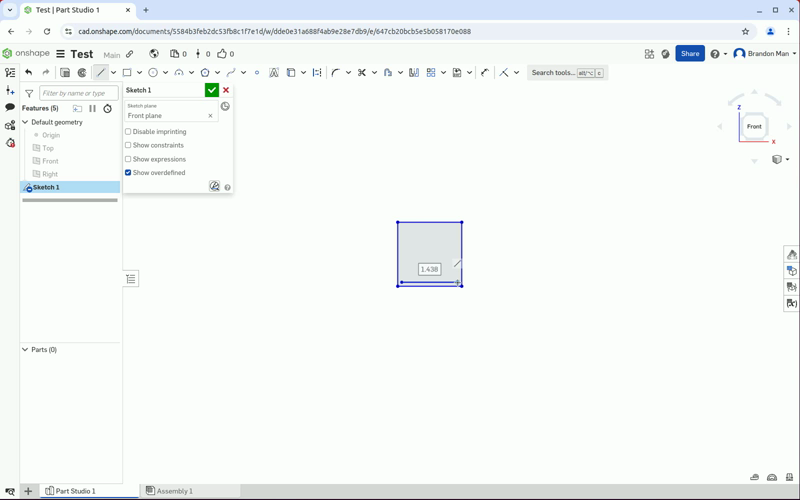
scroll(-6)
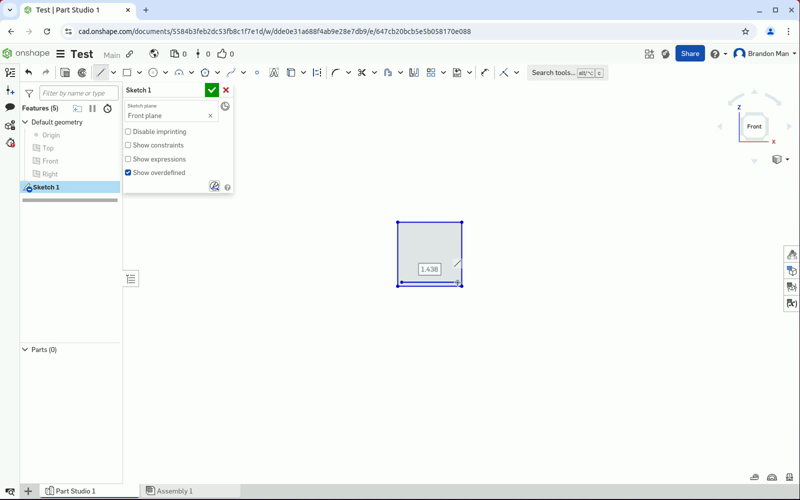
scroll(-6)
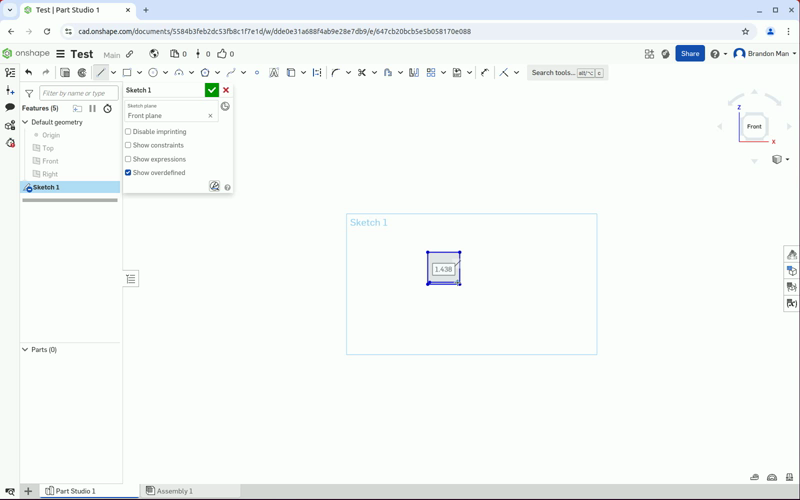
scroll(-6)
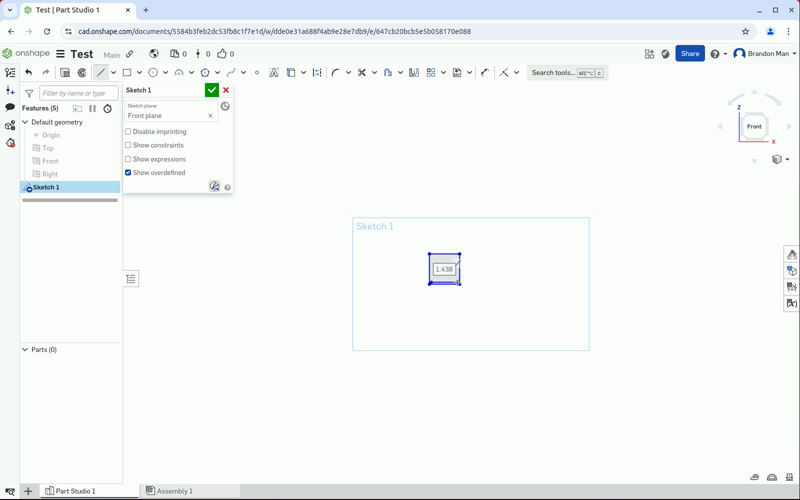
scroll(-6)
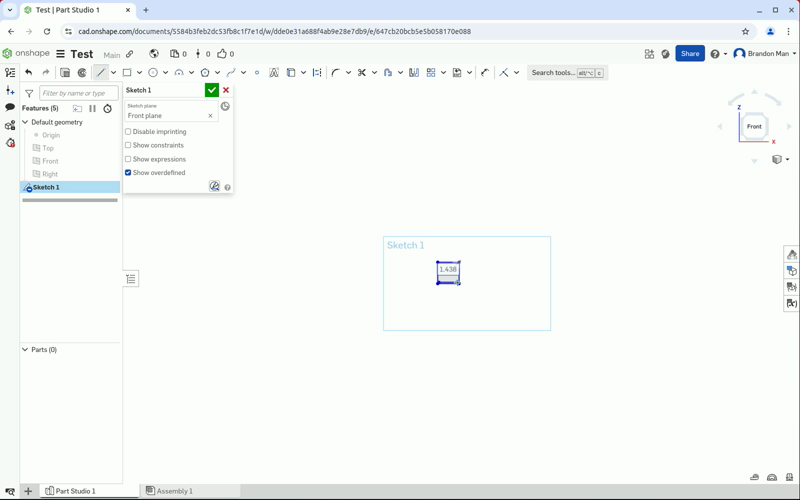
scroll(-6)
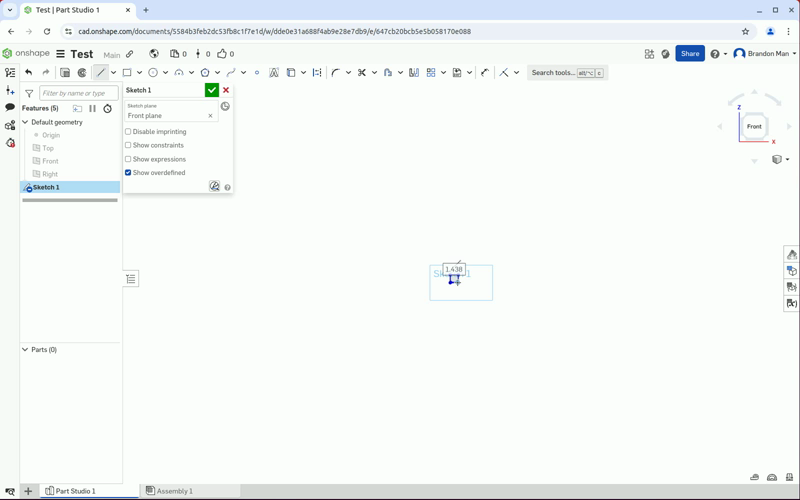
key_up(shift)
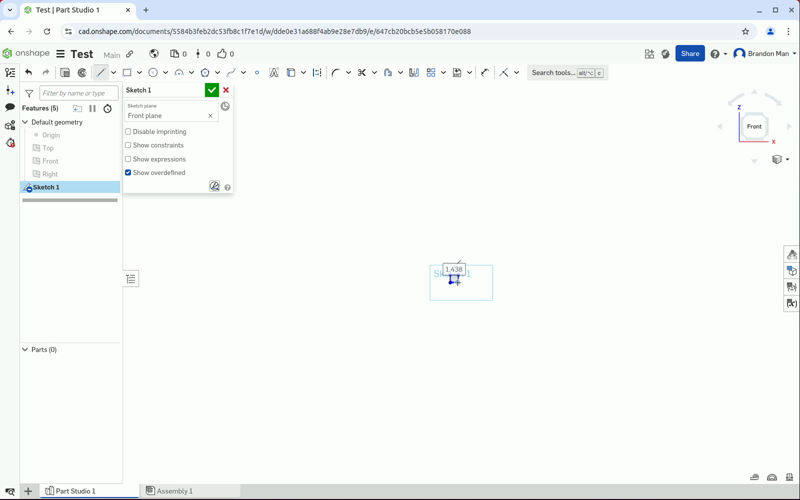
key_down(shift)
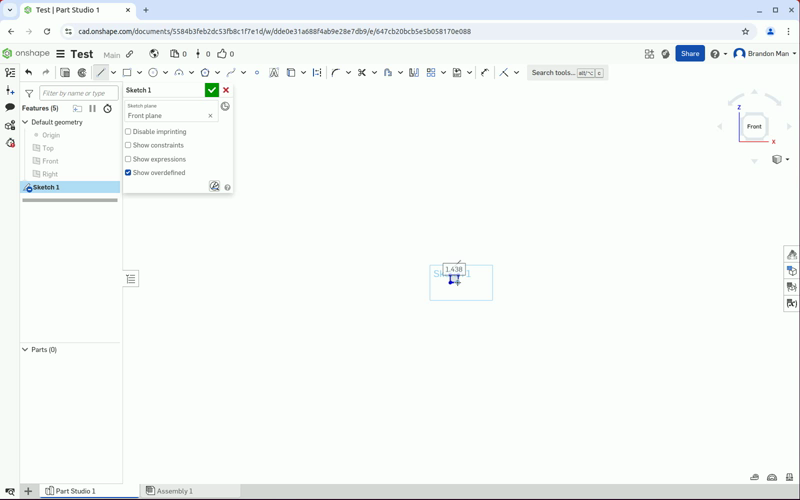
mouse_move(487, 282)
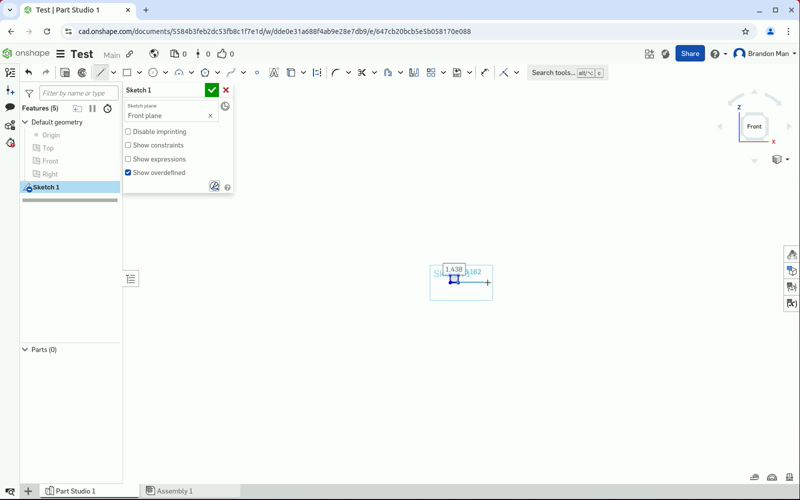
mouse_move(457, 275)
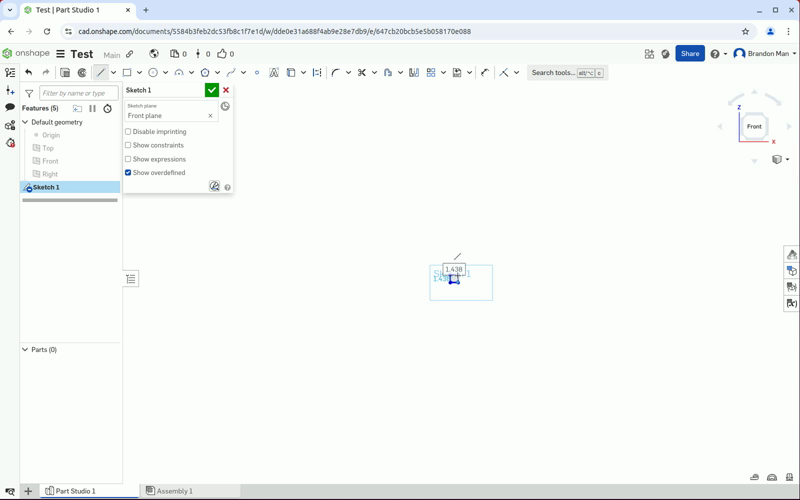
scroll(6)
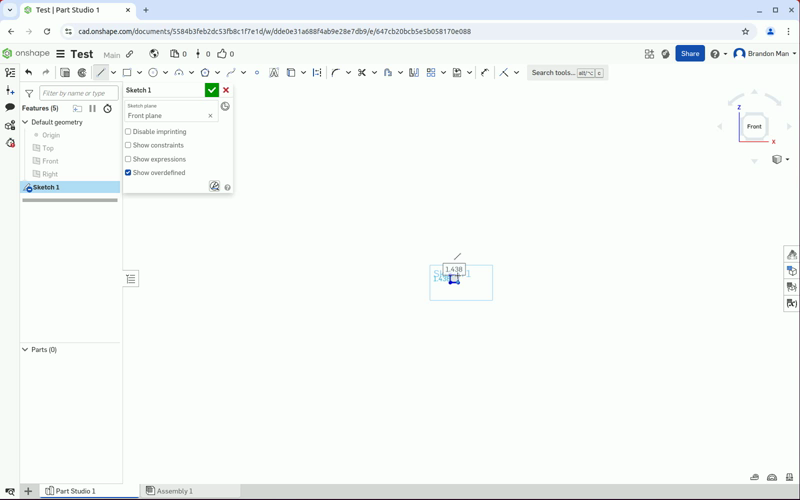
scroll(6)
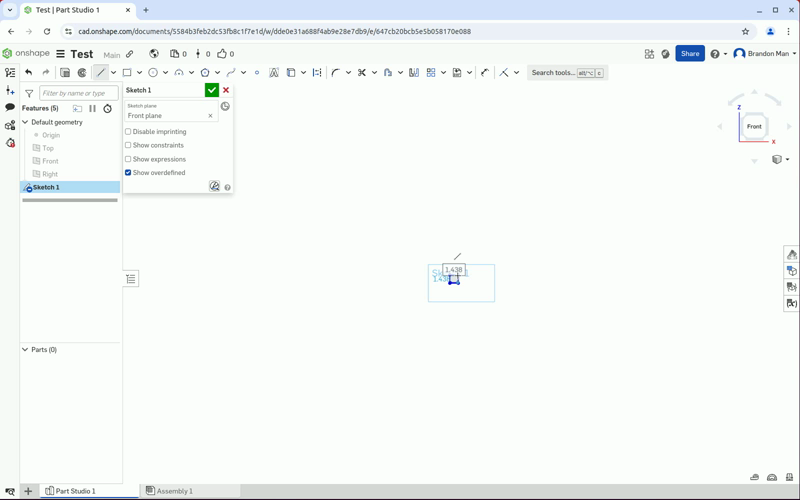
scroll(6)
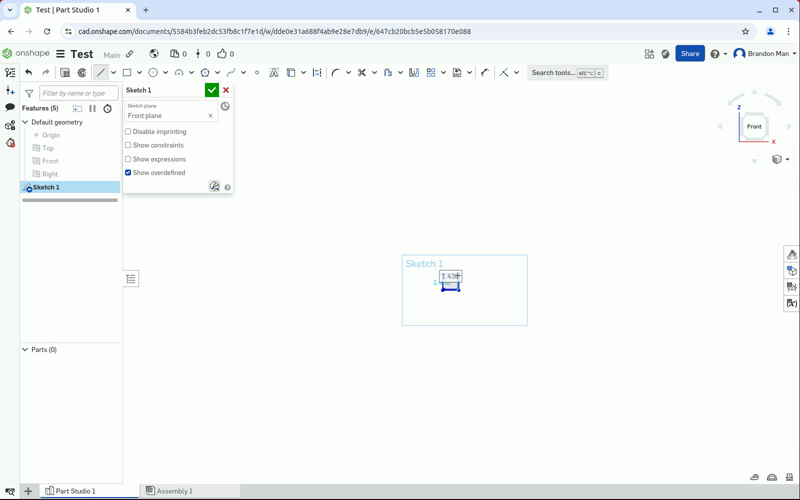
scroll(6)
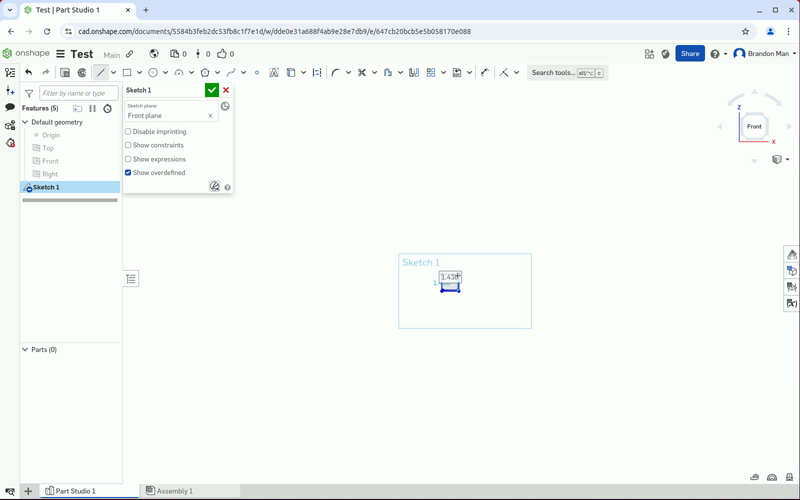
scroll(6)
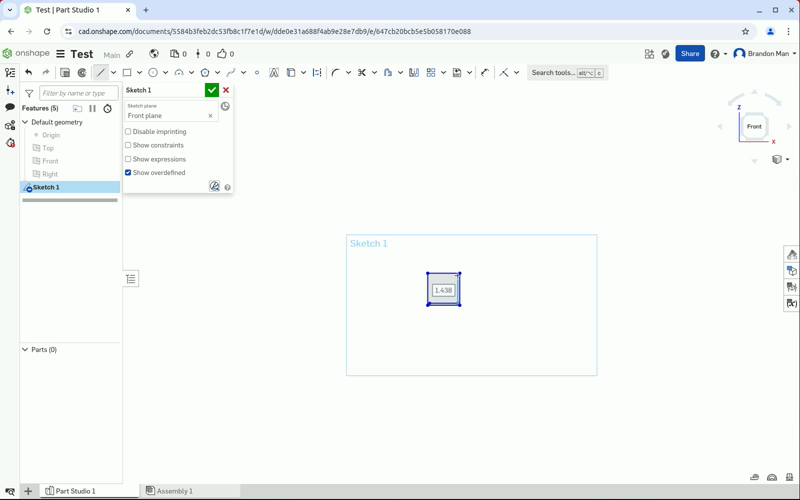
scroll(6)
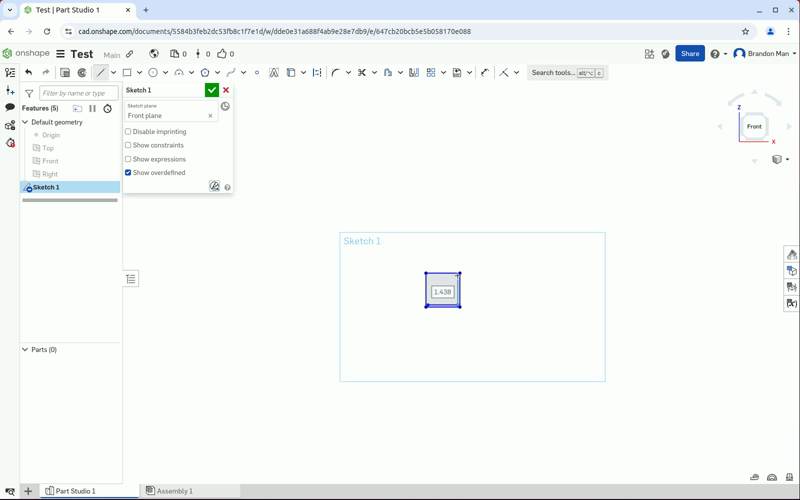
scroll(6)
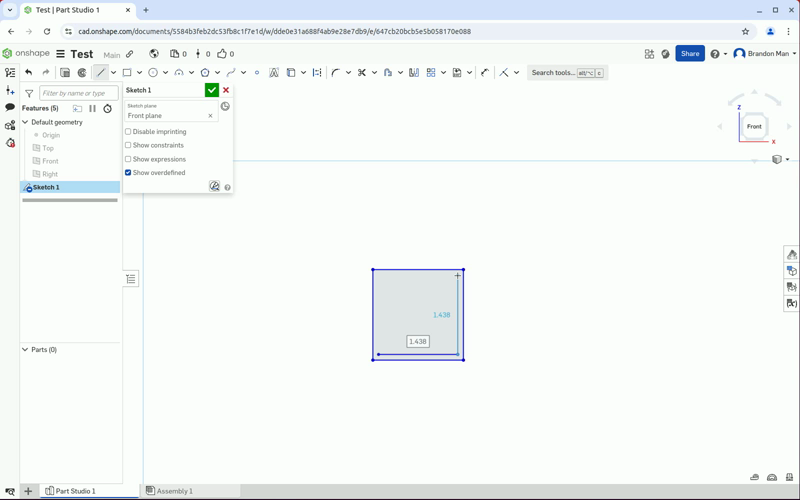
click(457, 275)
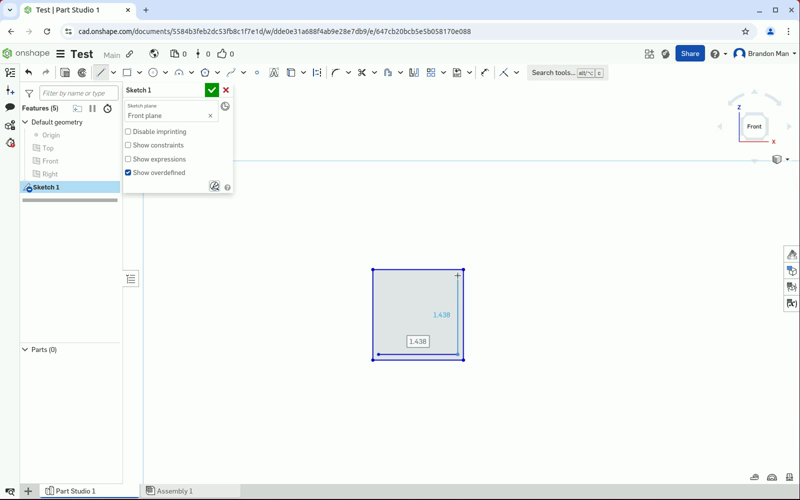
scroll(-6)
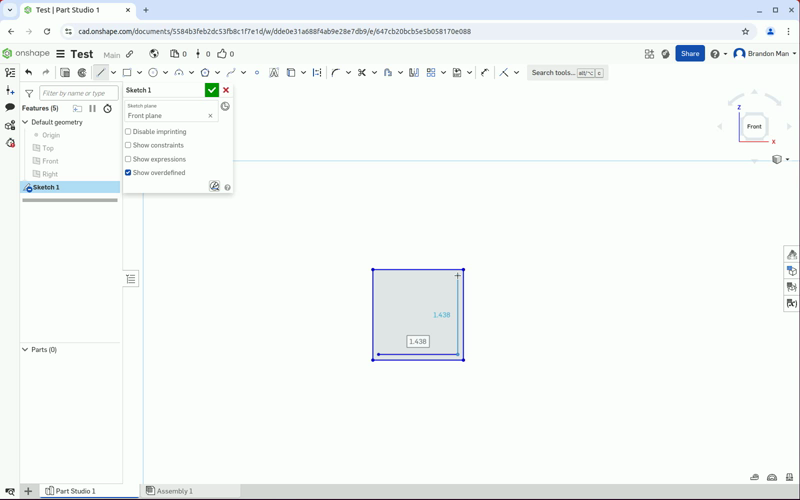
scroll(-6)
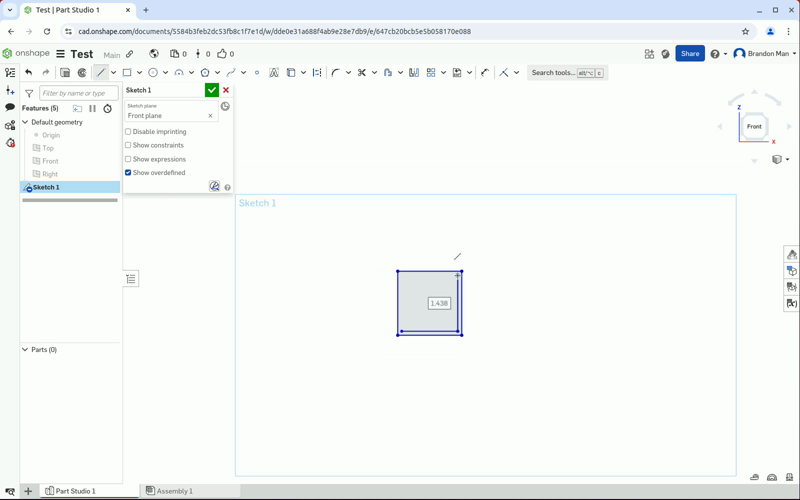
scroll(-6)
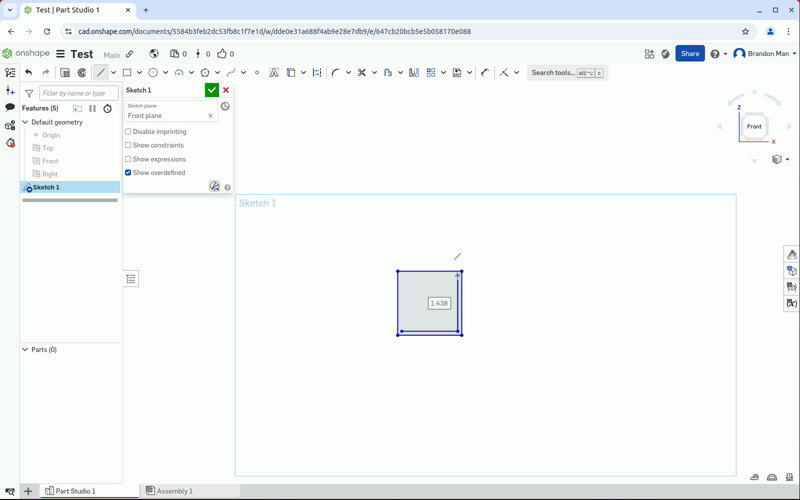
scroll(-6)
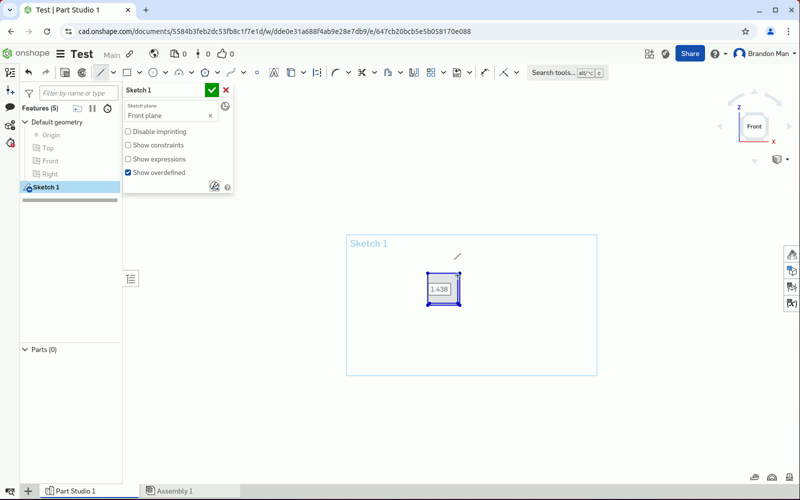
scroll(-6)
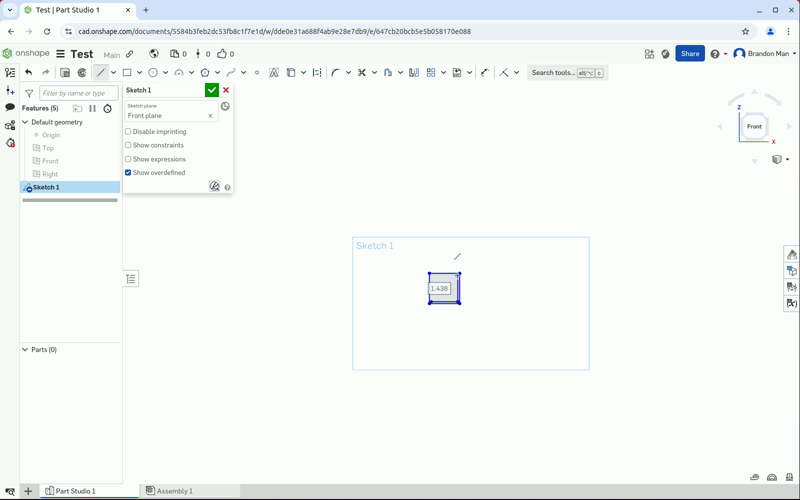
scroll(-6)
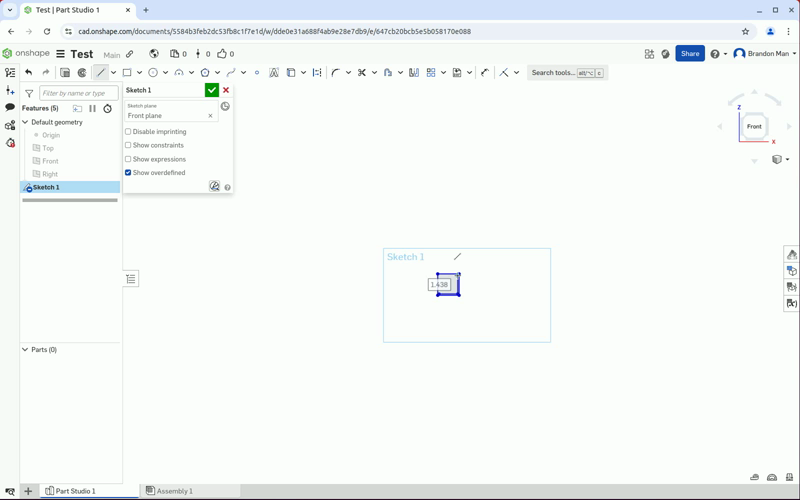
scroll(-6)
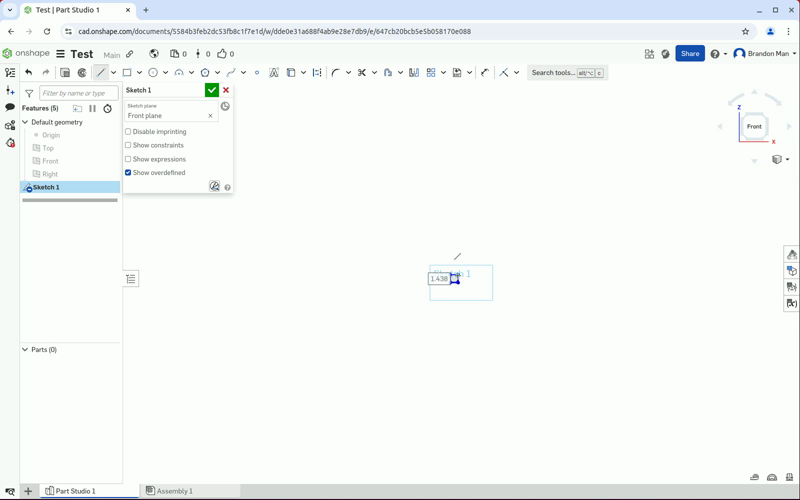
key_up(shift)
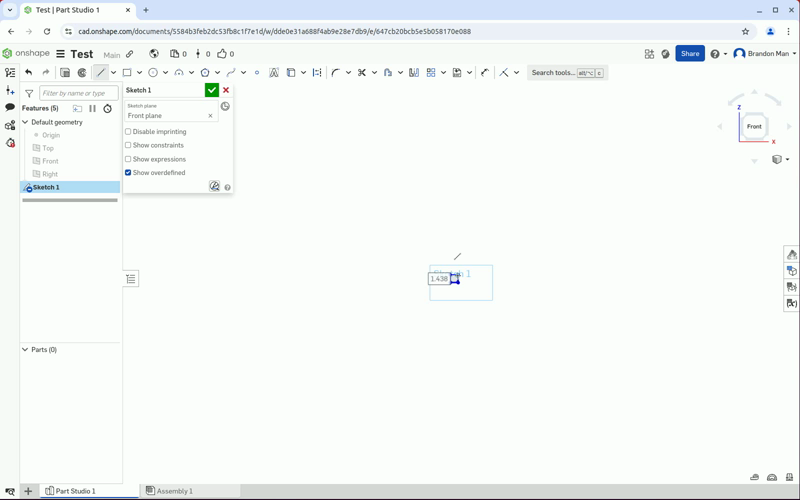
key_down(shift)
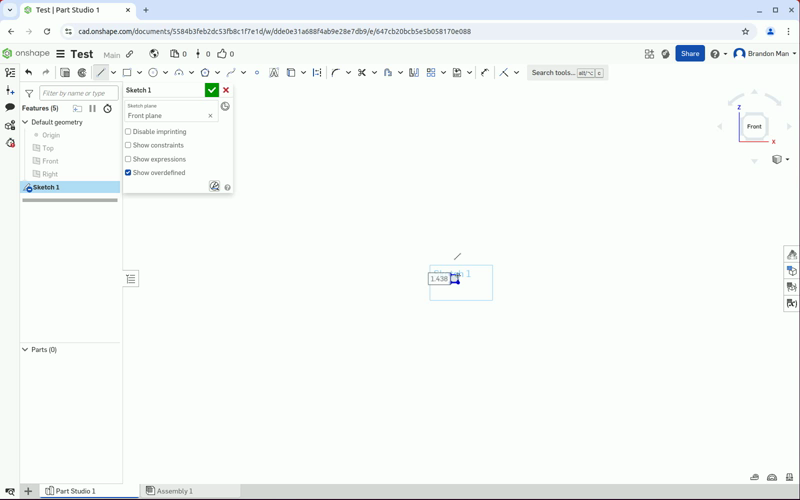
mouse_move(487, 275)
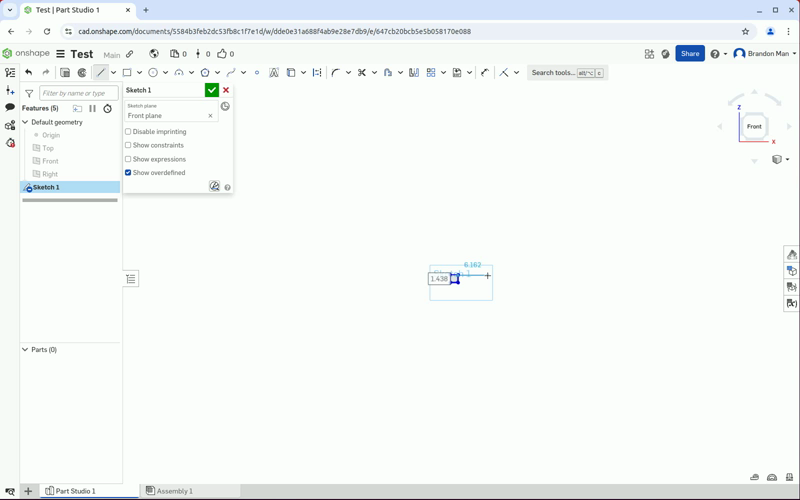
mouse_move(450, 275)
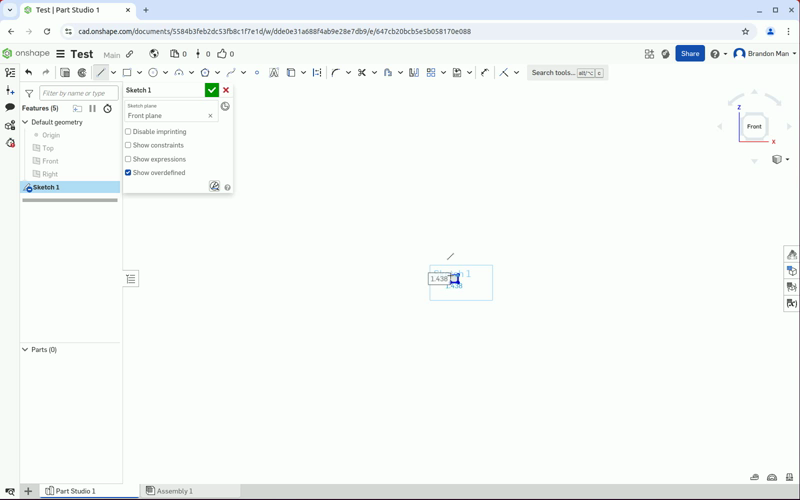
scroll(6)
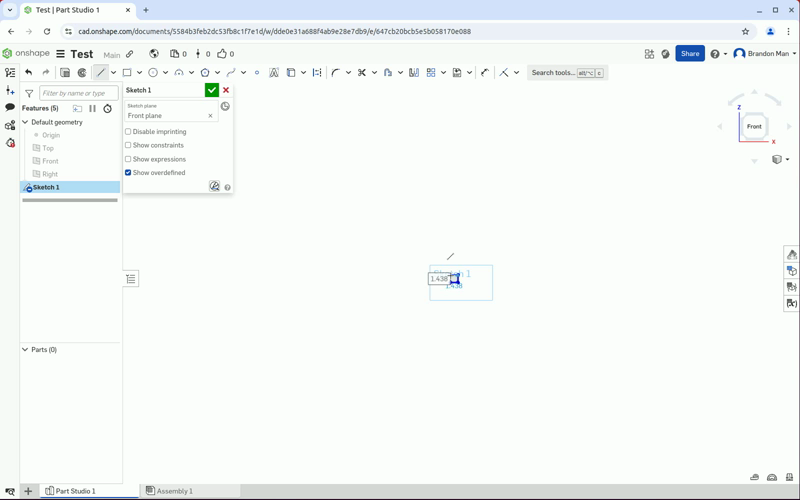
scroll(6)
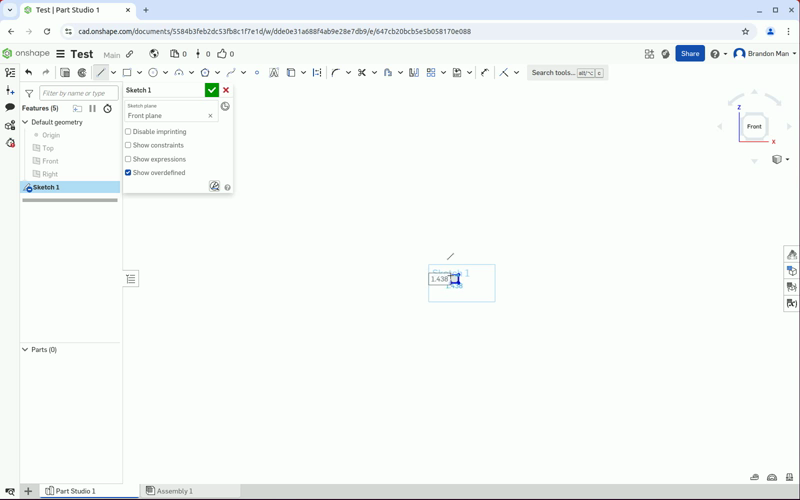
scroll(6)
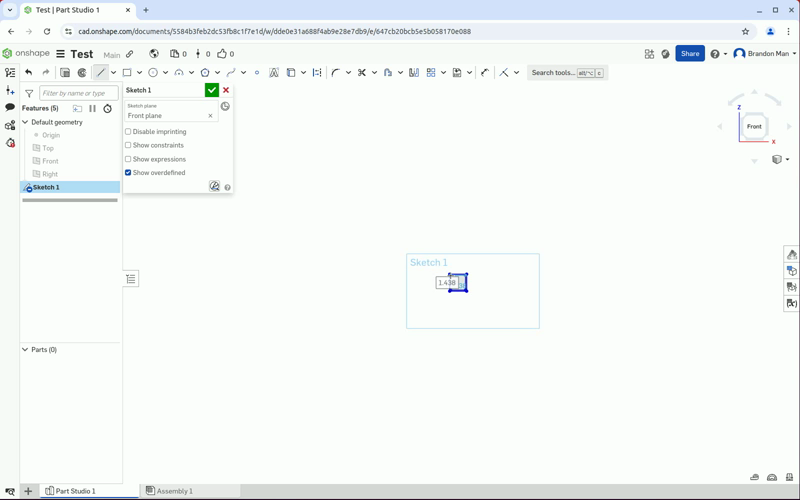
scroll(6)
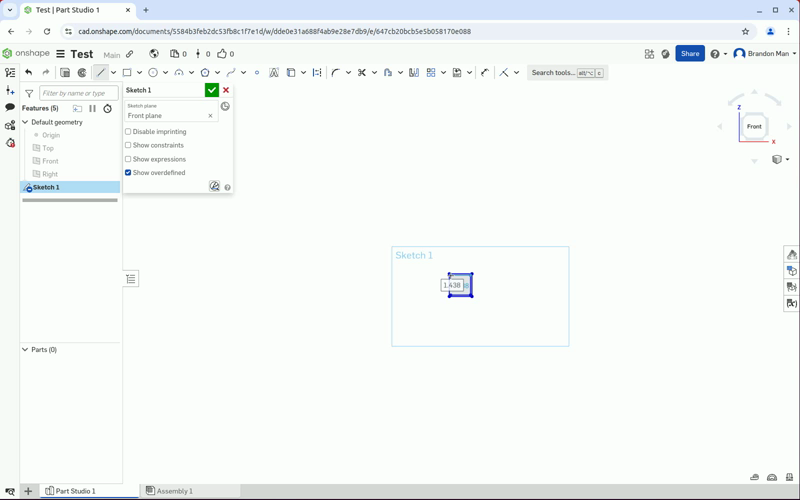
scroll(6)
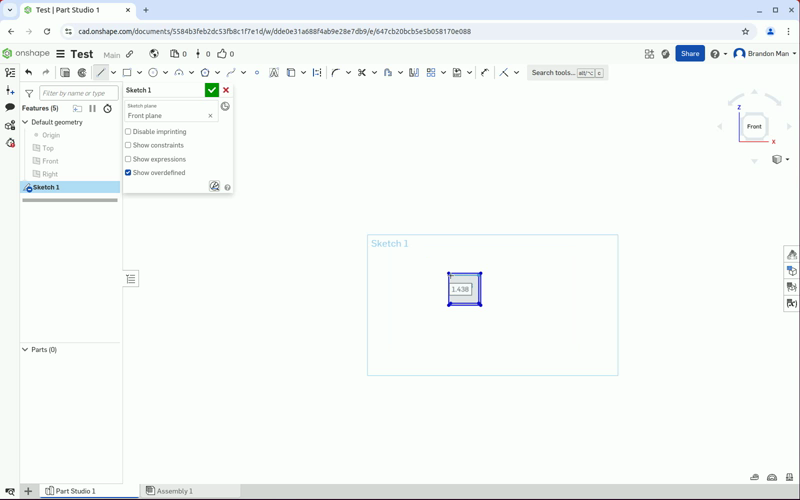
scroll(6)
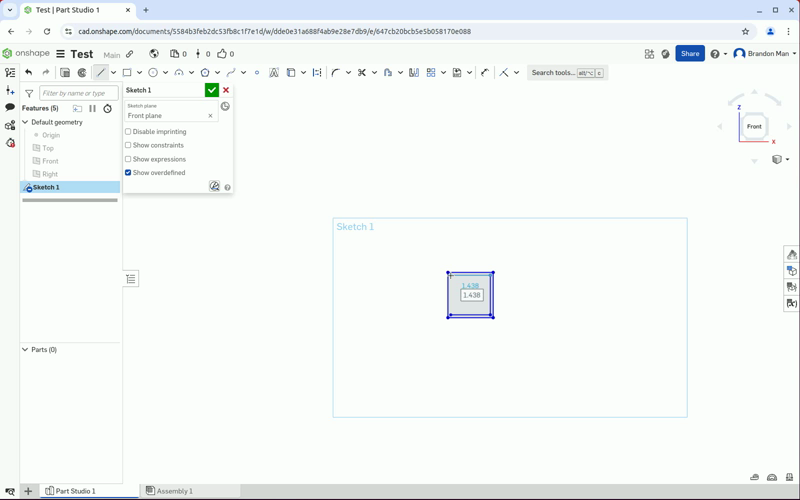
scroll(6)
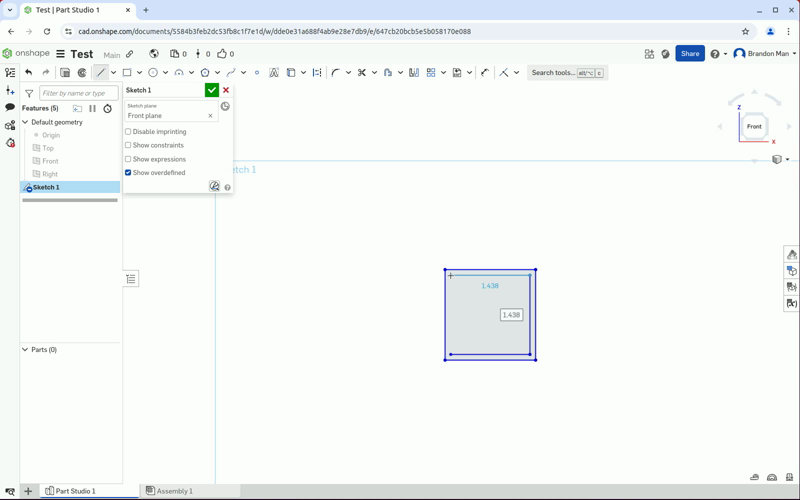
click(450, 275)
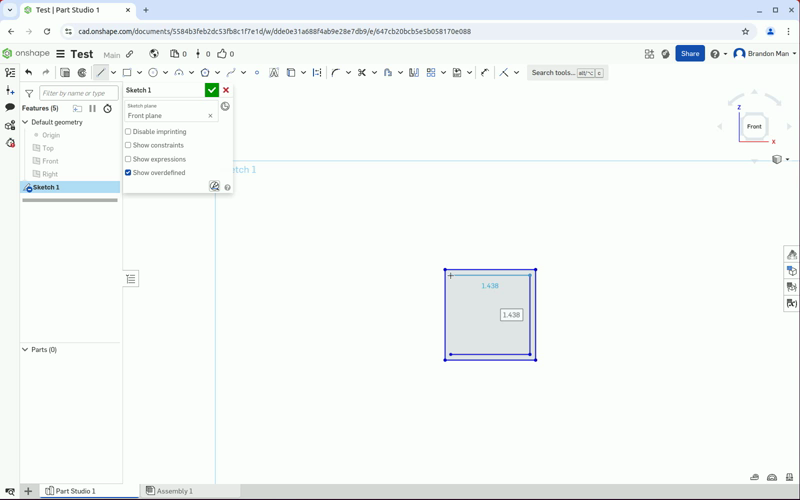
scroll(-6)
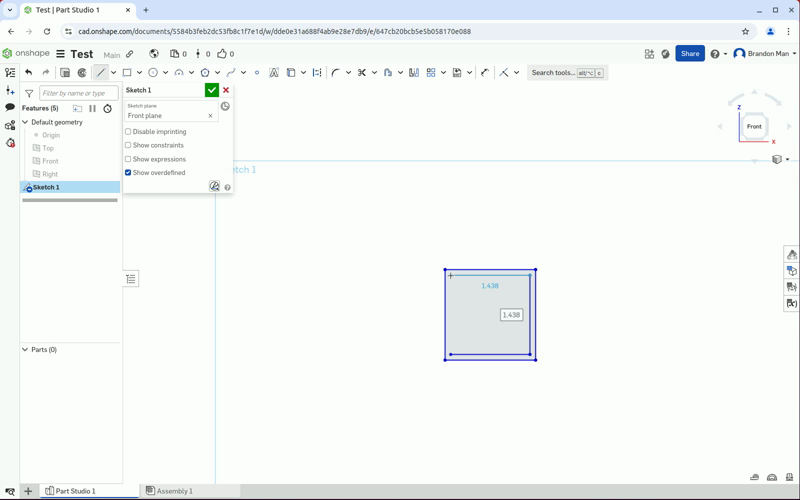
scroll(-6)
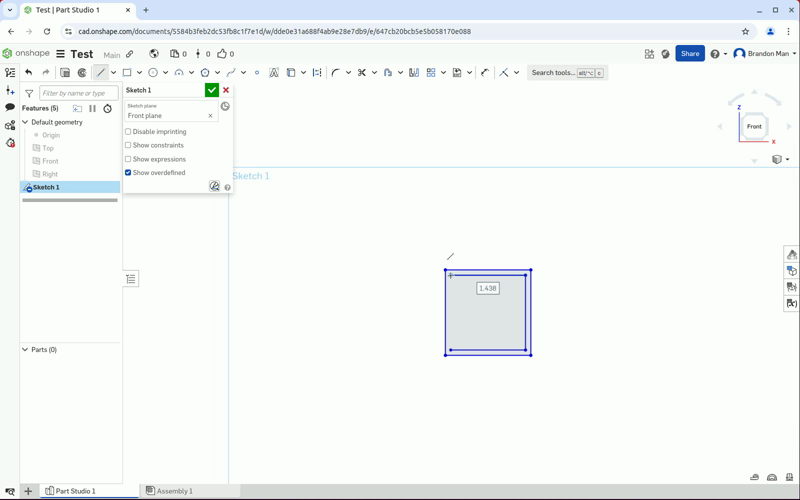
scroll(-6)
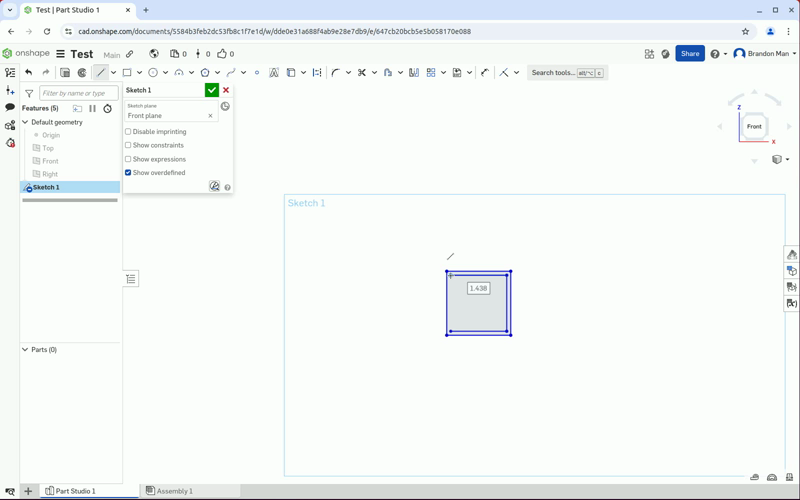
scroll(-6)
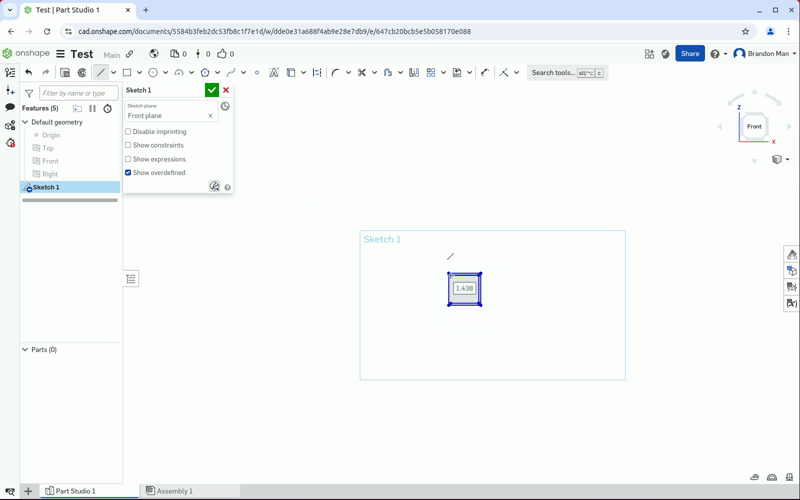
scroll(-6)
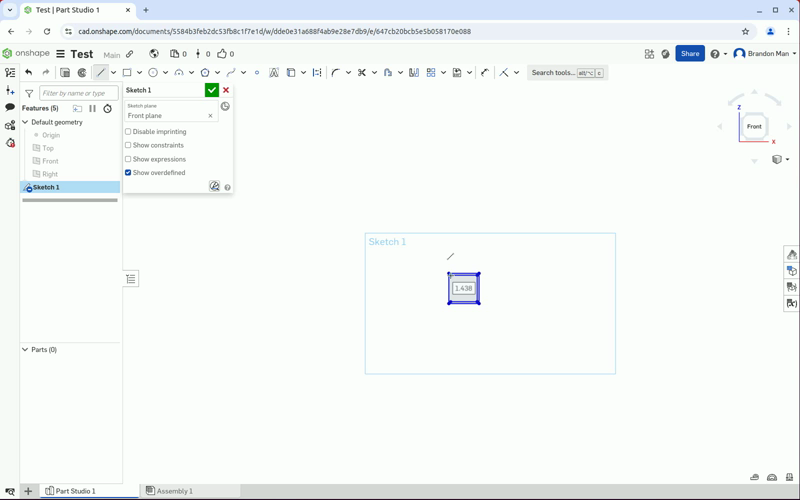
scroll(-6)
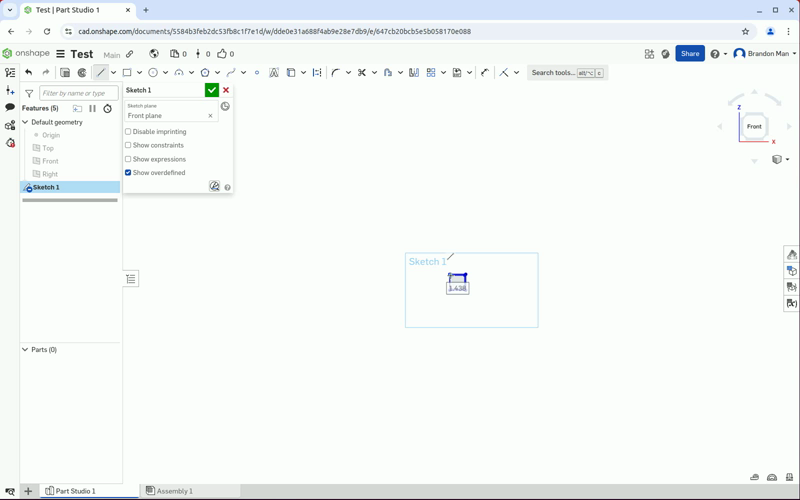
scroll(-6)
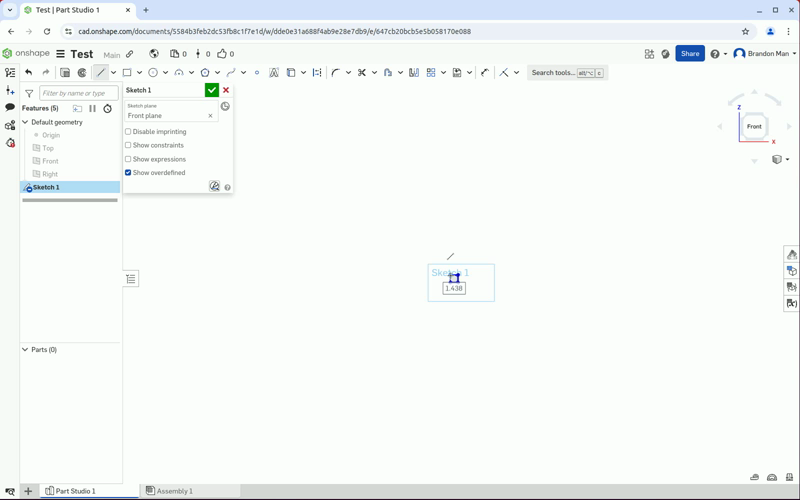
key_up(shift)
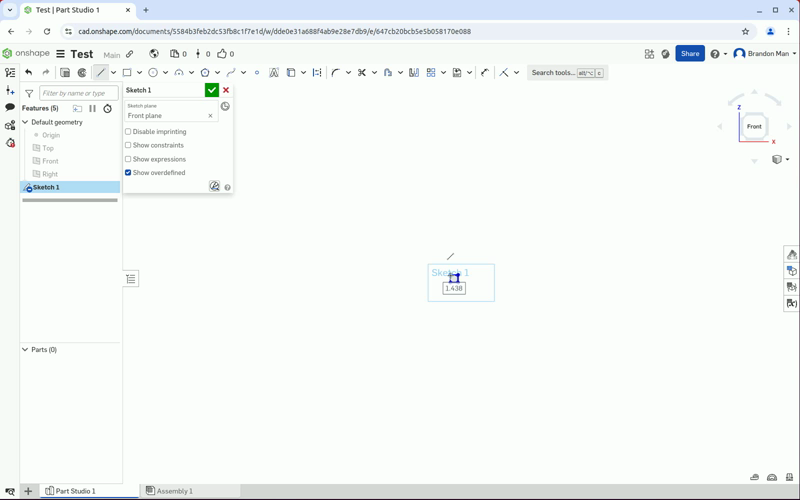
mouse_move(480, 275)
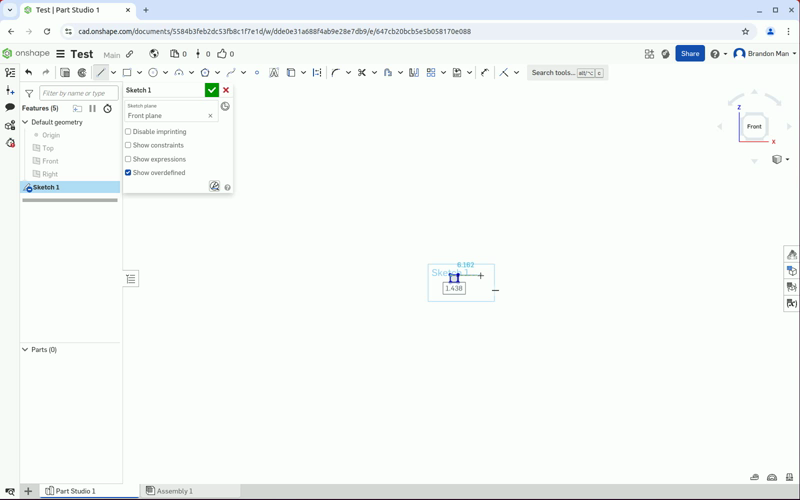
key_down(shift)
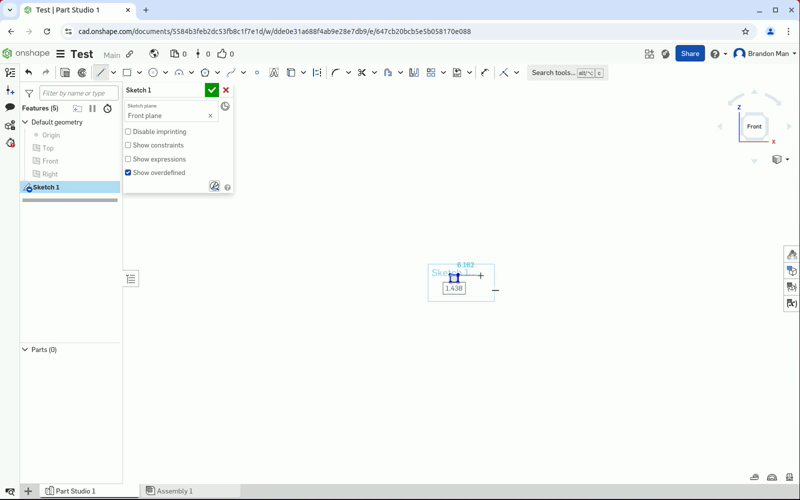
mouse_move(450, 282)
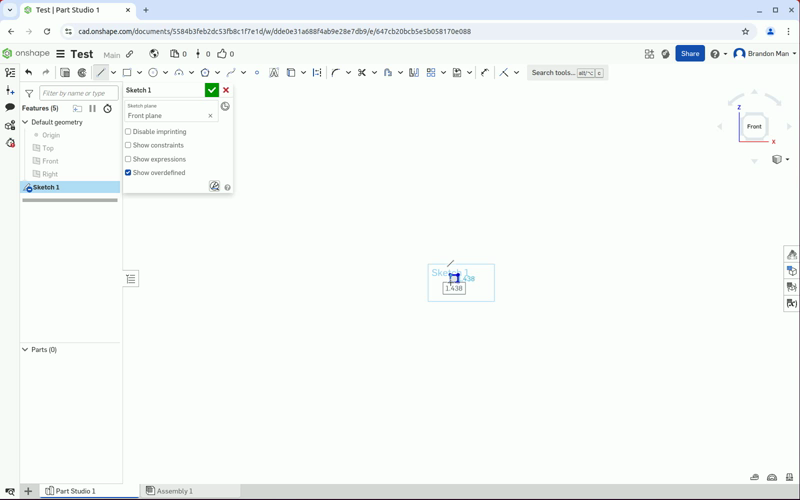
scroll(6)
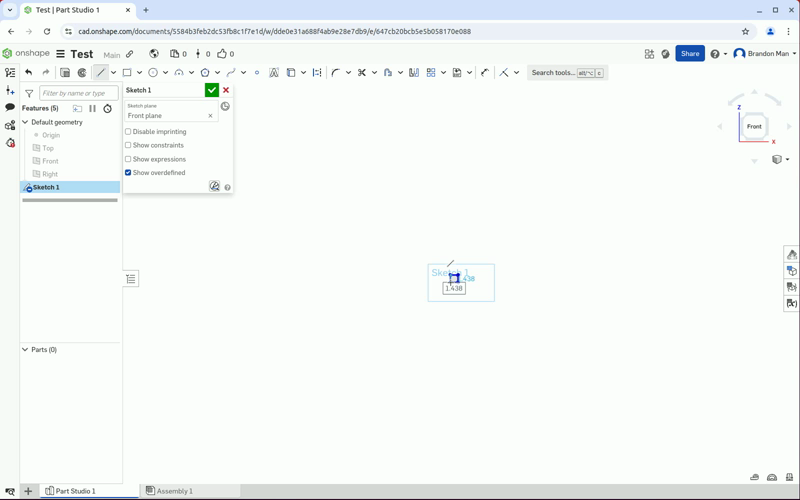
scroll(6)
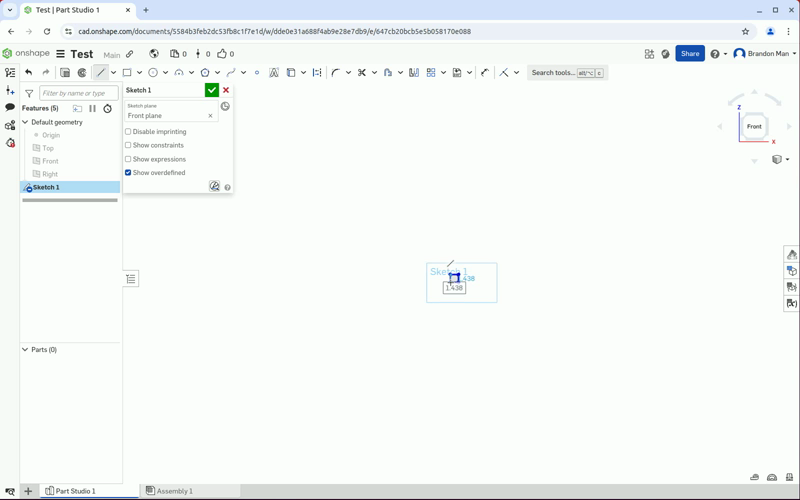
scroll(6)
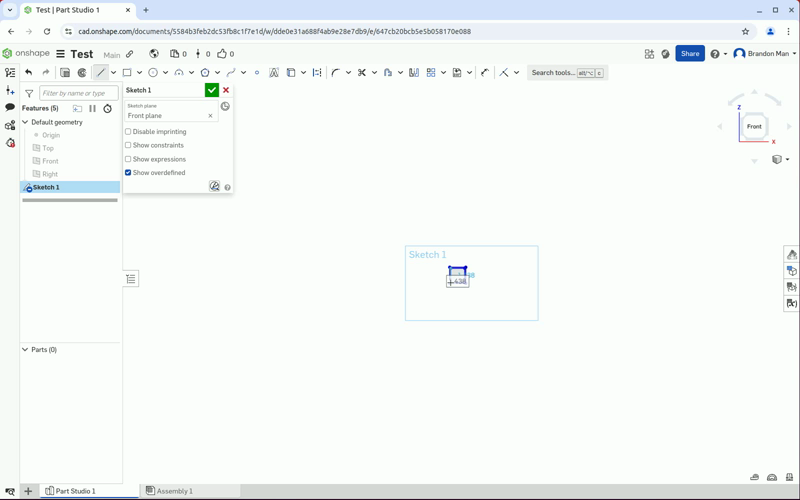
scroll(6)
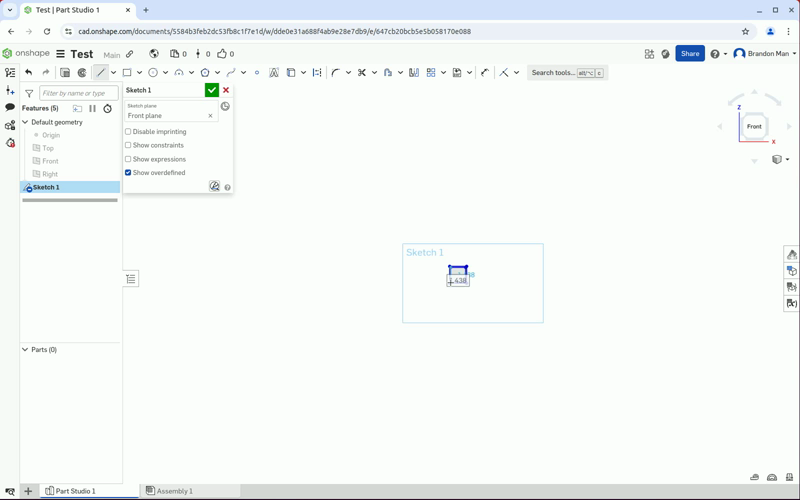
scroll(6)
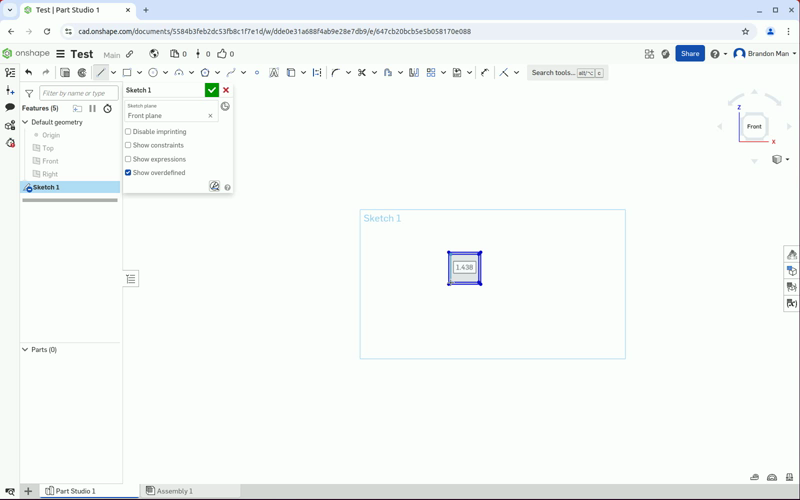
scroll(6)
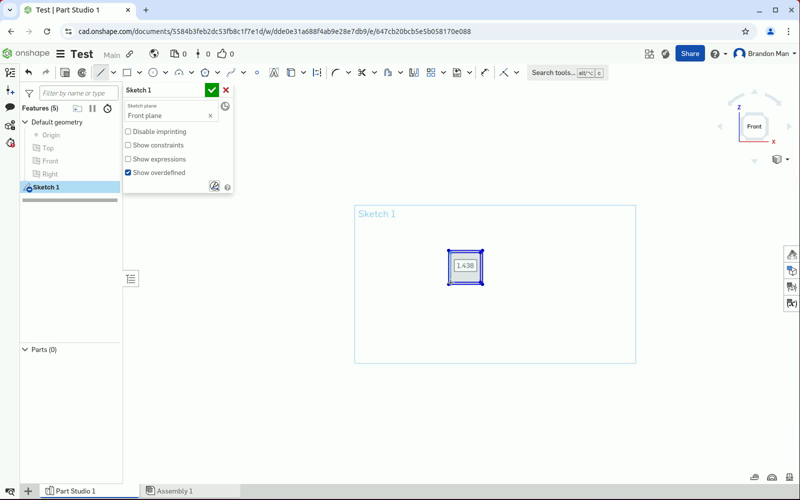
scroll(6)
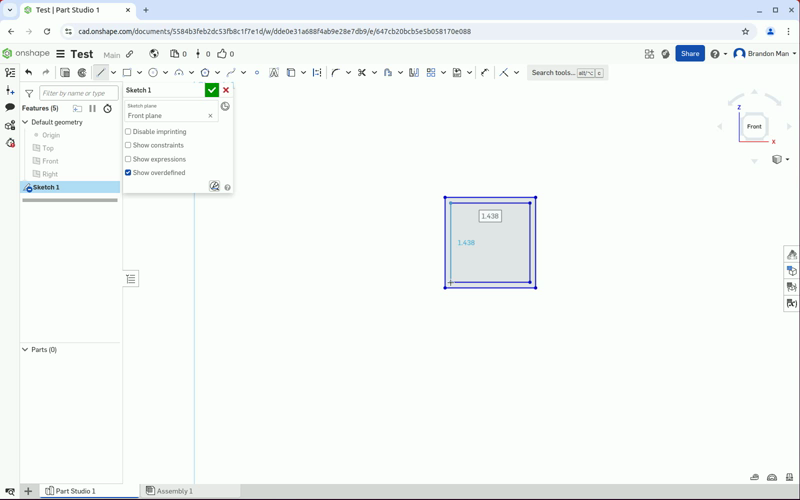
key_up(shift)
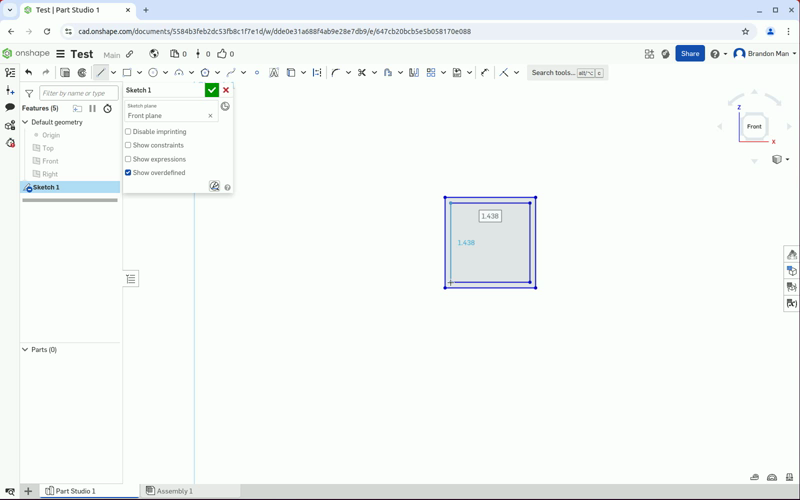
click(450, 282)
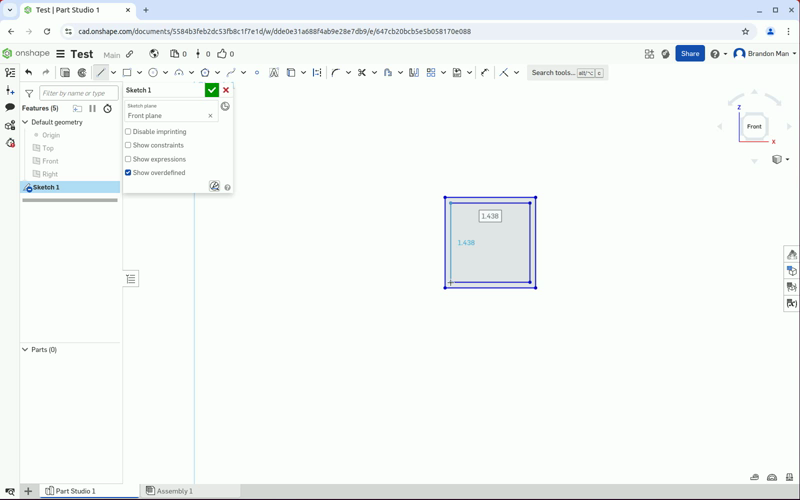
scroll(-6)
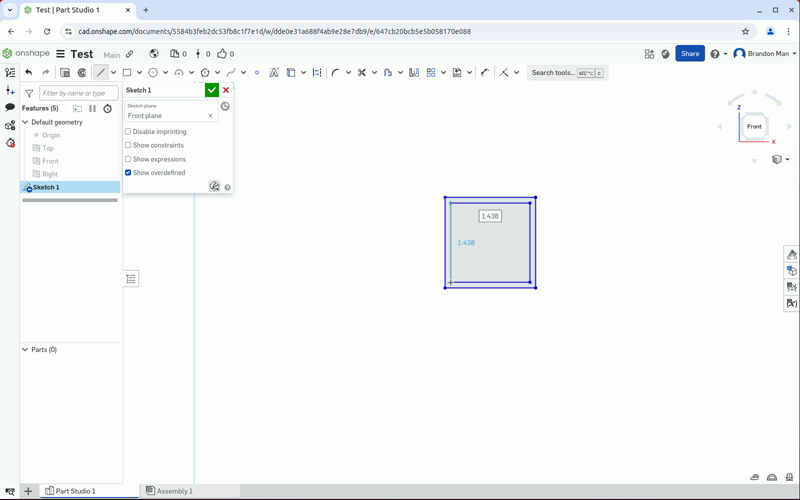
scroll(-6)
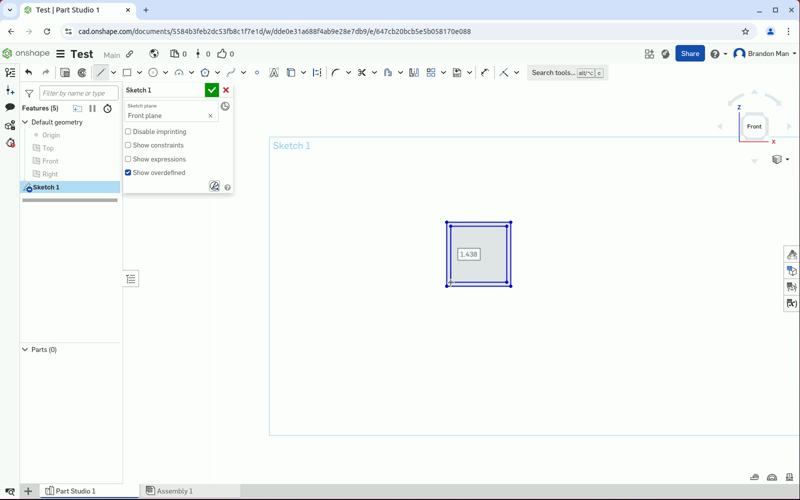
scroll(-6)
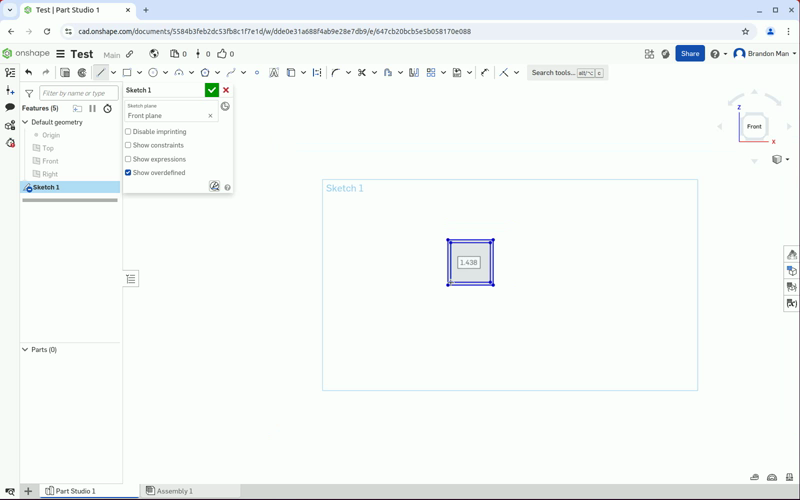
scroll(-6)
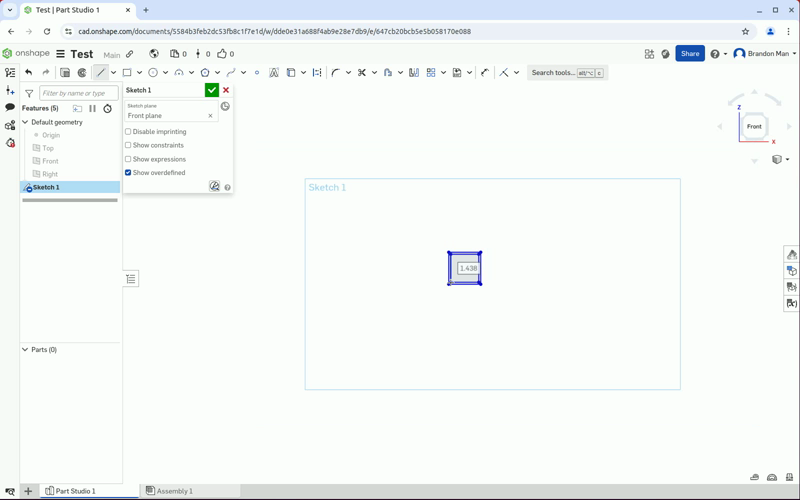
scroll(-6)
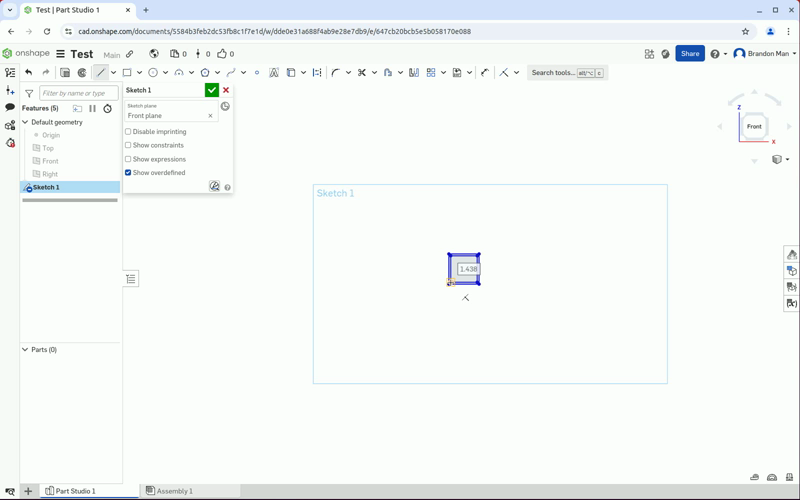
scroll(-6)
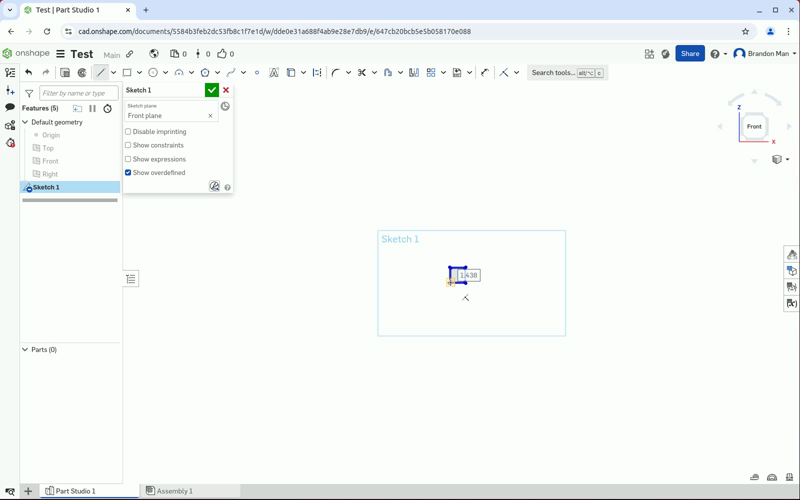
scroll(-6)
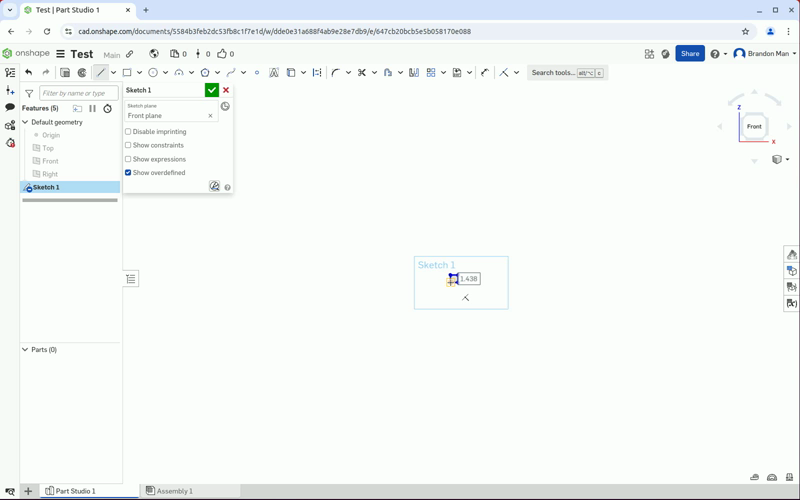
key(esc)
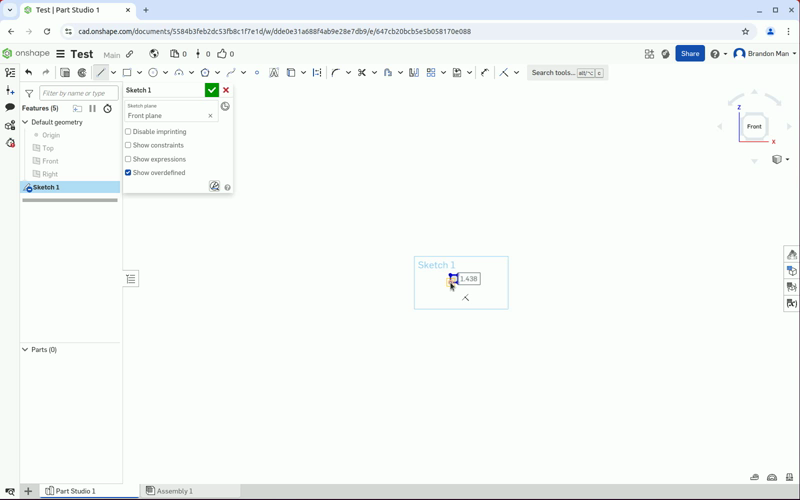
mouse_move(458, 276)
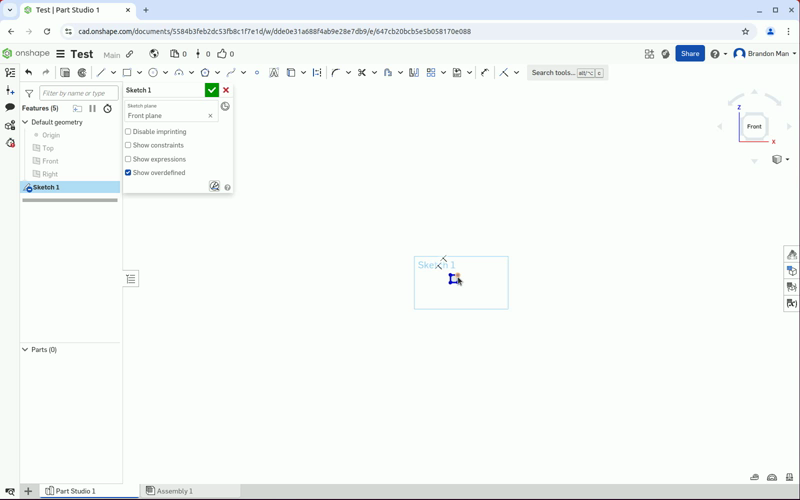
scroll(6)
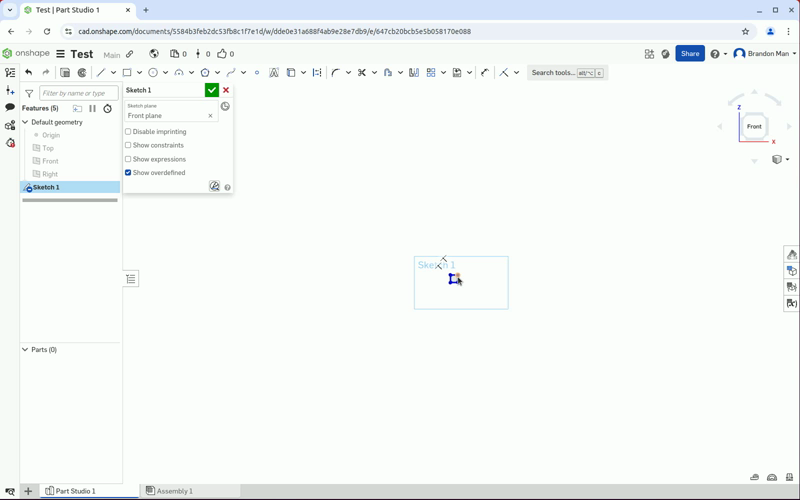
scroll(6)
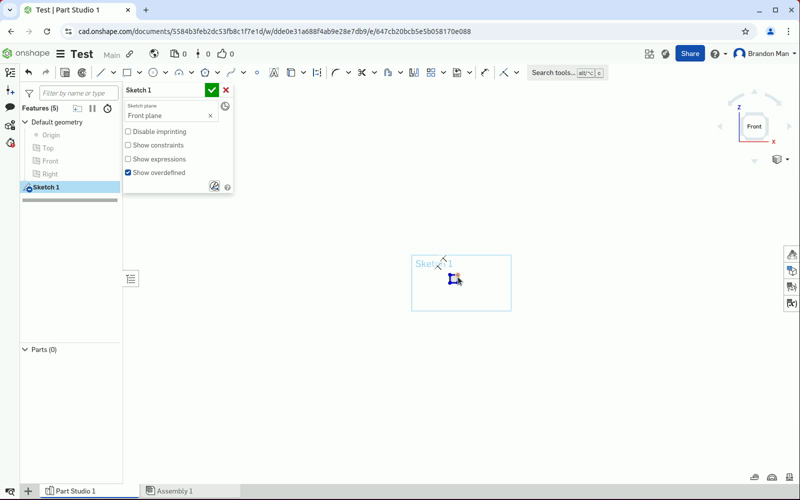
scroll(6)
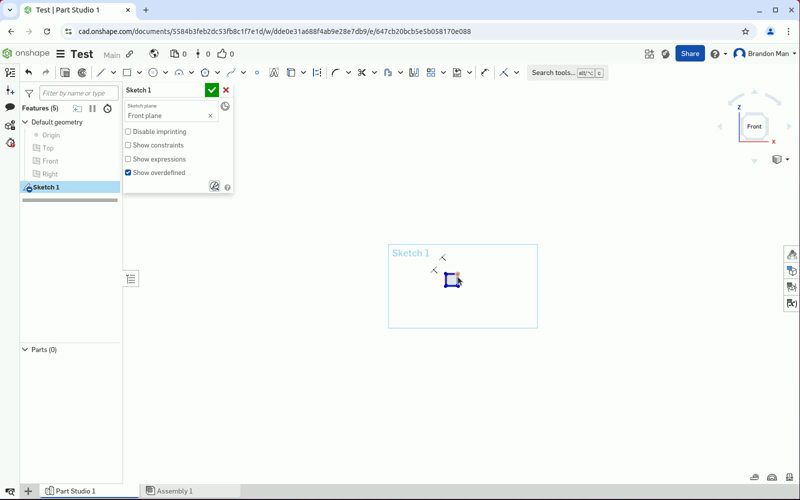
scroll(6)
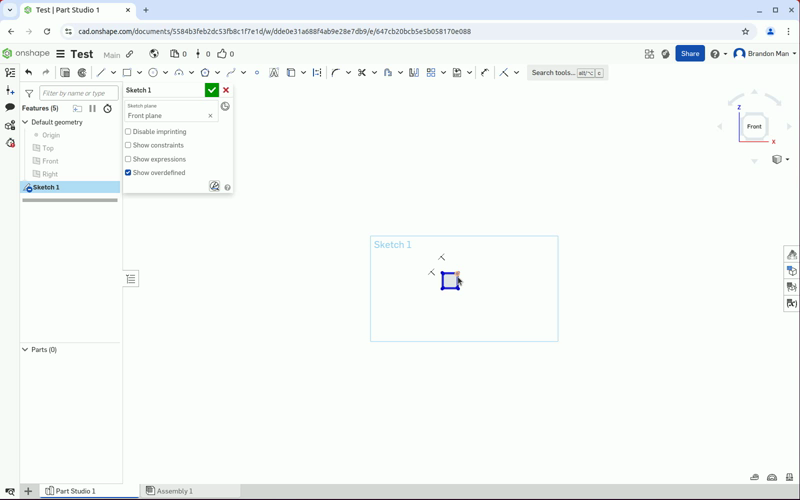
scroll(6)
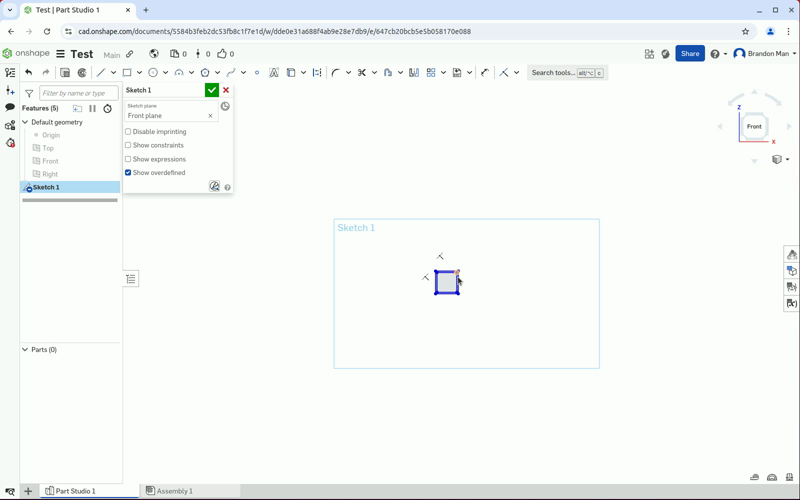
scroll(6)
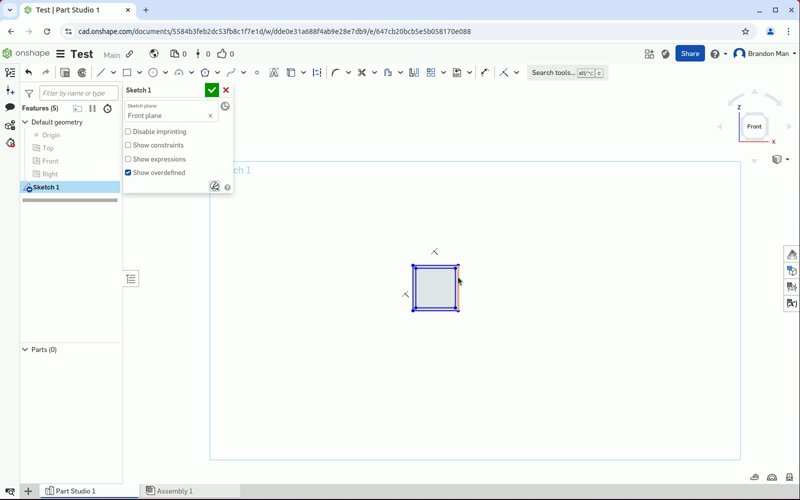
scroll(6)
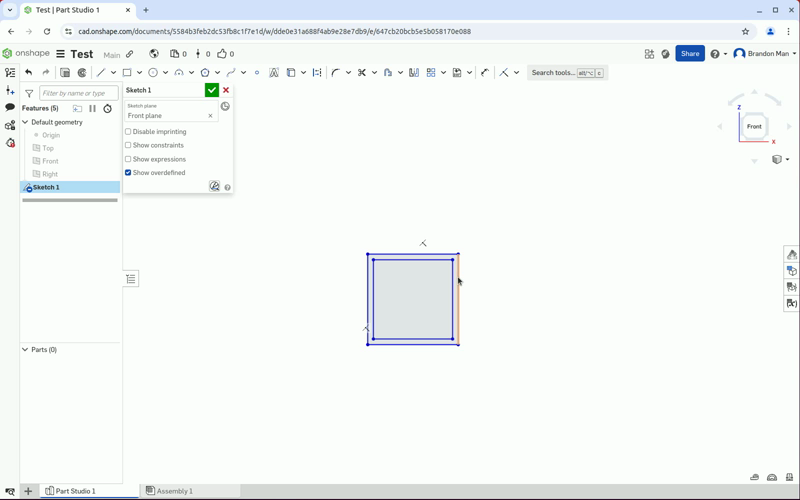
click(458, 276)
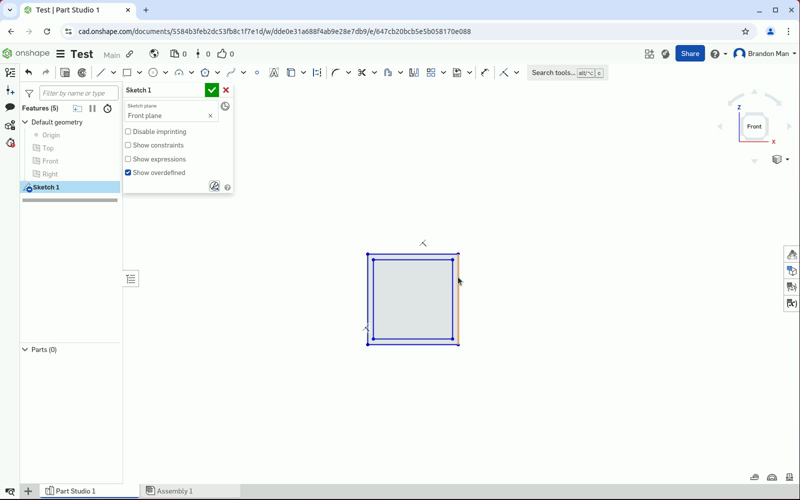
scroll(-6)
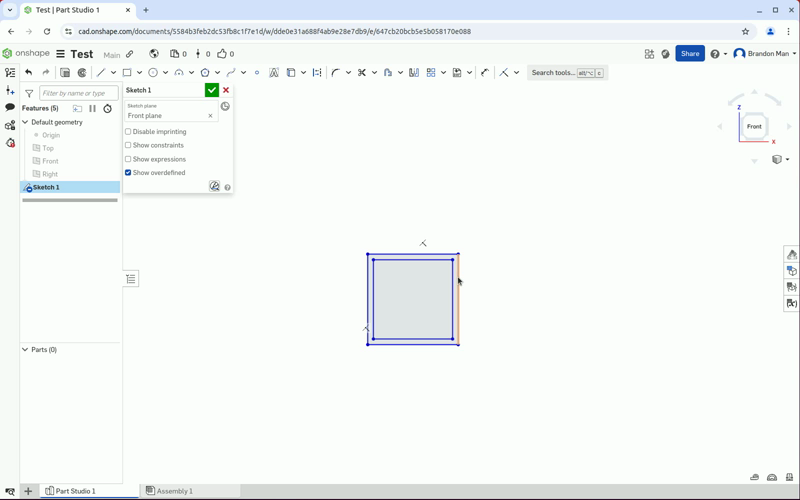
scroll(-6)
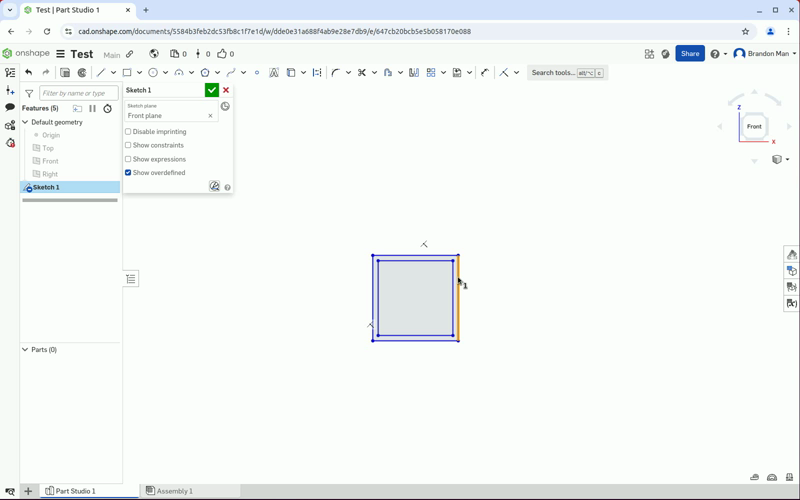
scroll(-6)
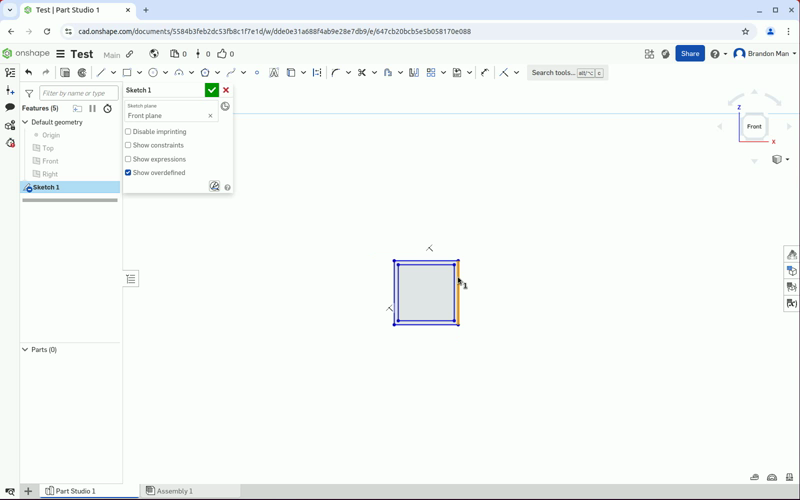
scroll(-6)
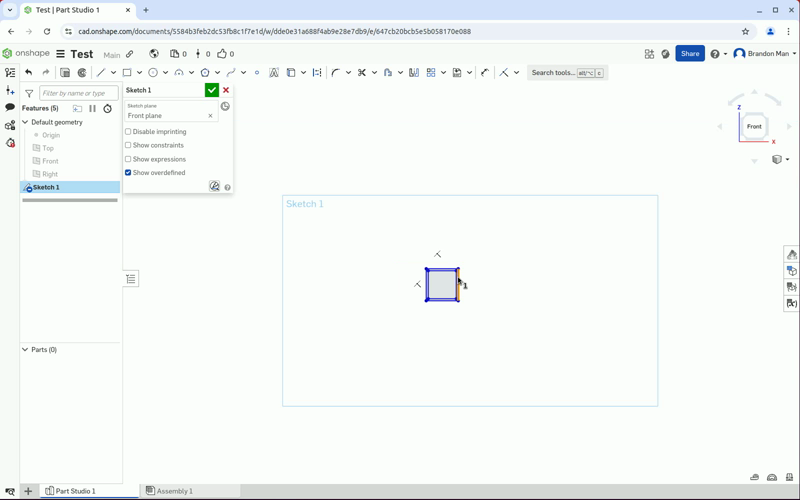
scroll(-6)
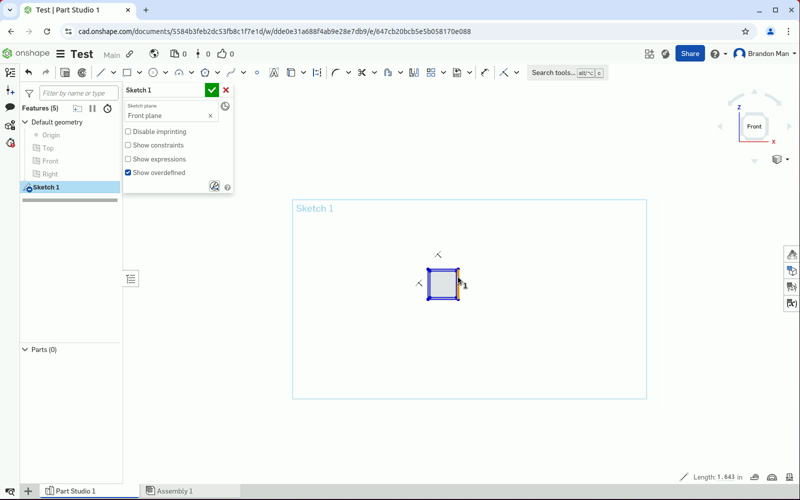
scroll(-6)
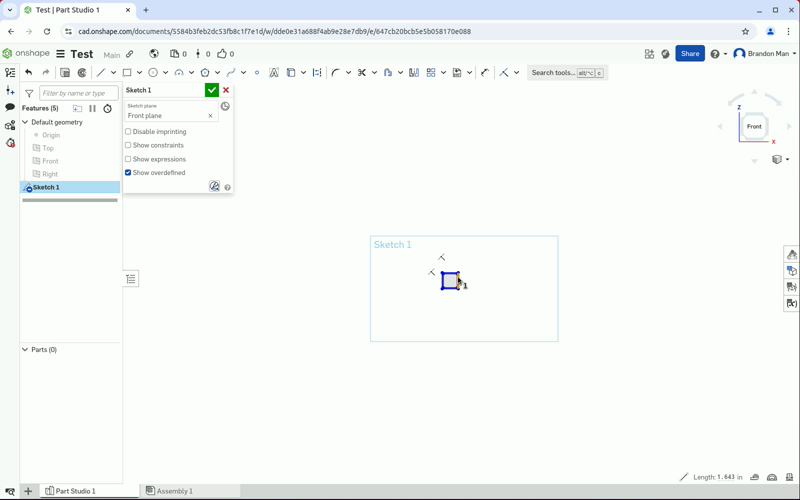
scroll(-6)
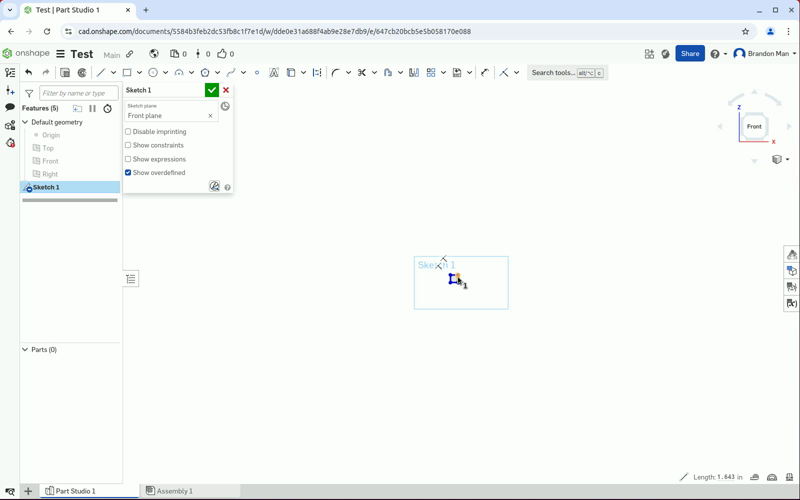
mouse_move(73, 352)
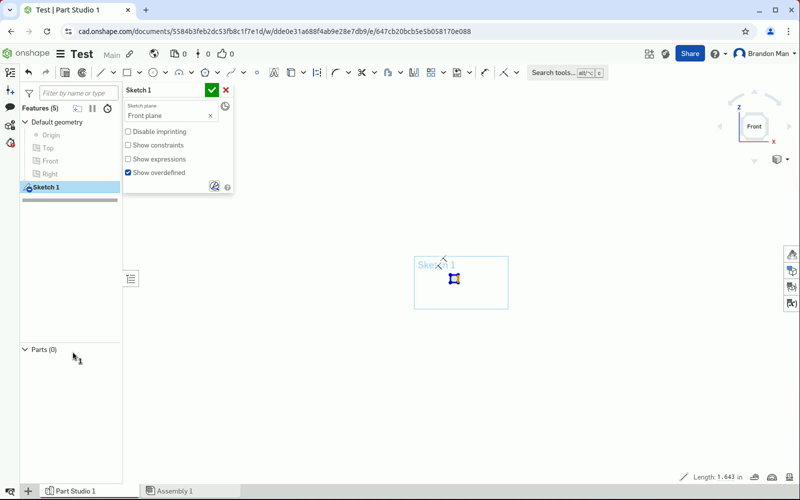
key(shift+y)
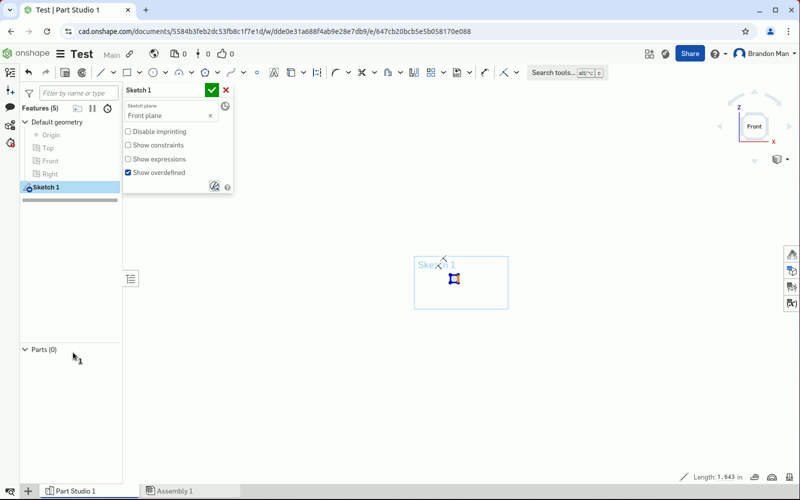
key(shift+e)
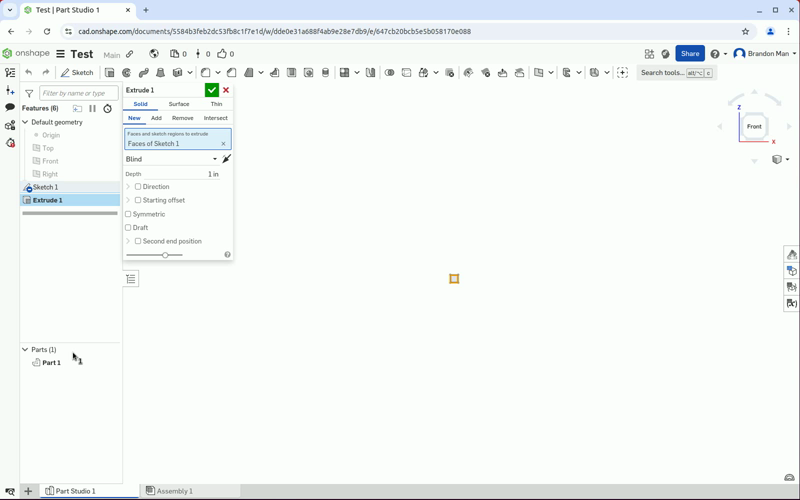
mouse_move(143, 106)
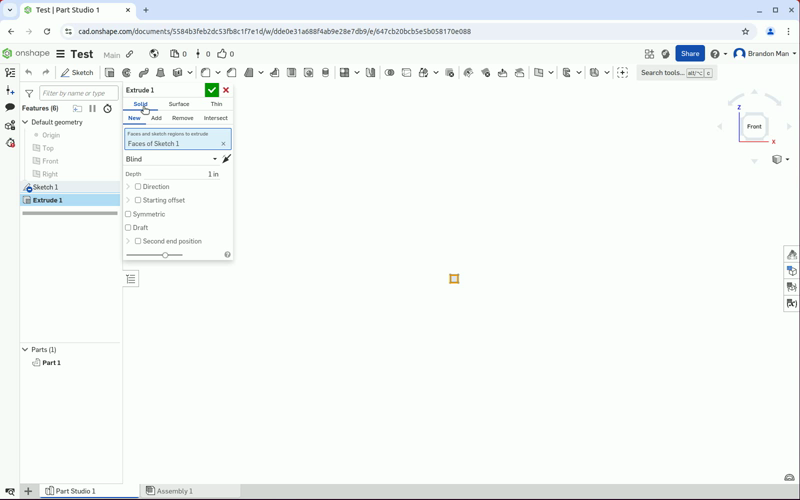
click(143, 106)
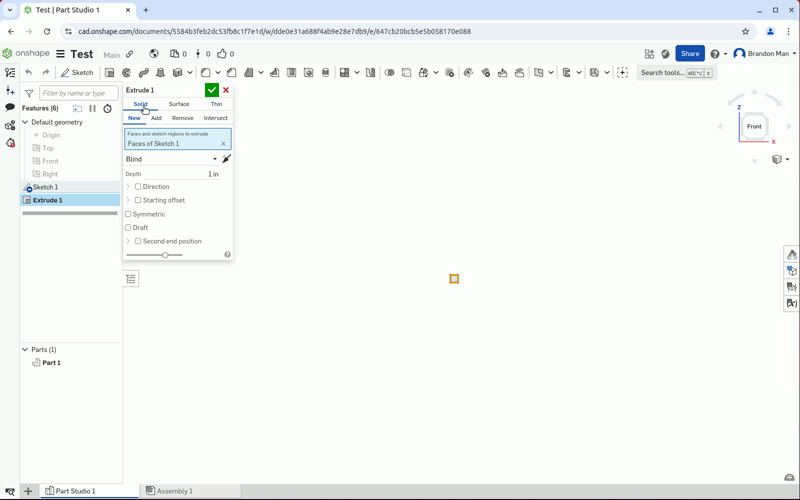
mouse_move(137, 120)
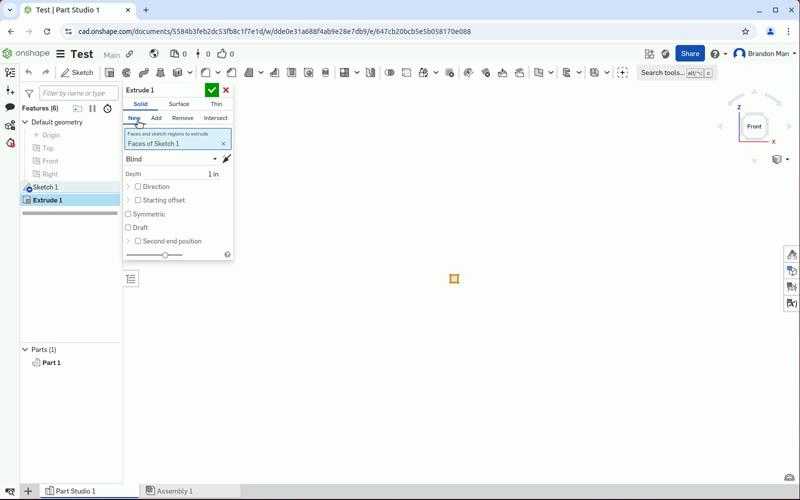
click(137, 120)
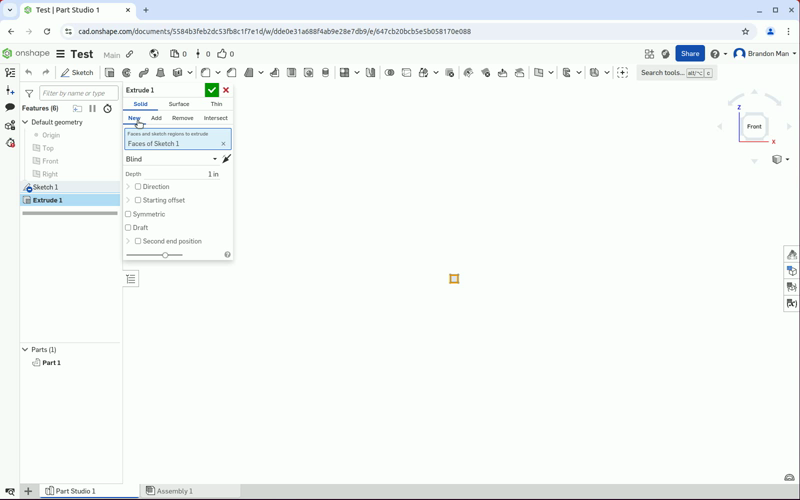
key(tab, 4)
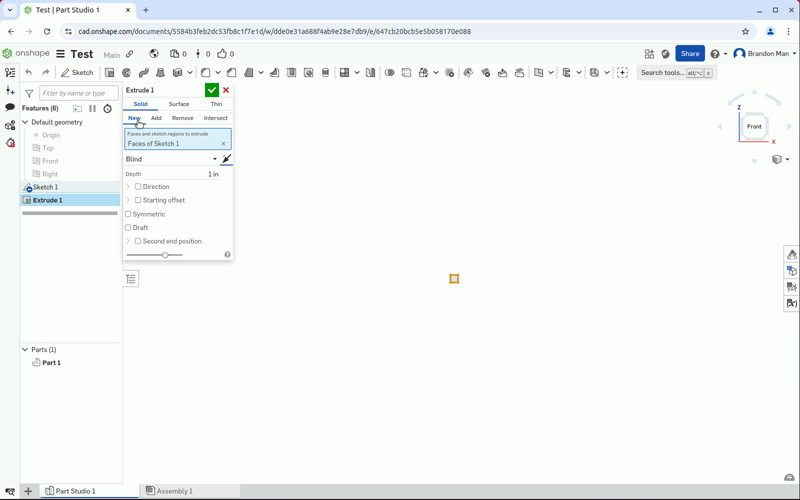
text(23.108)
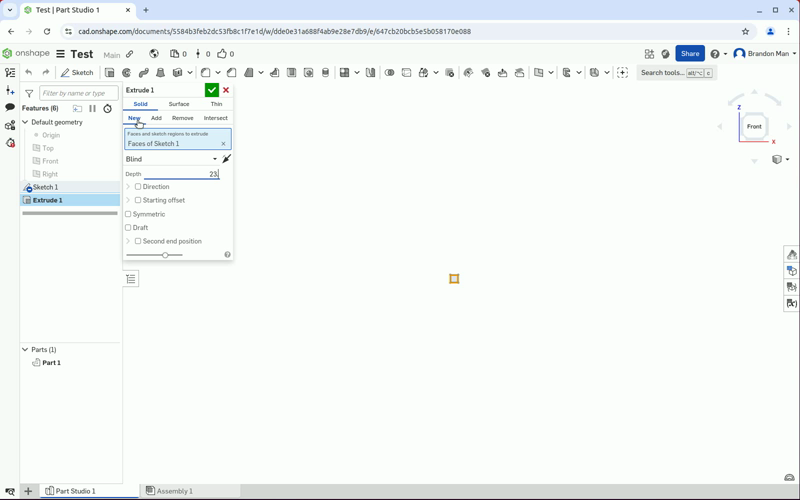
key(enter)
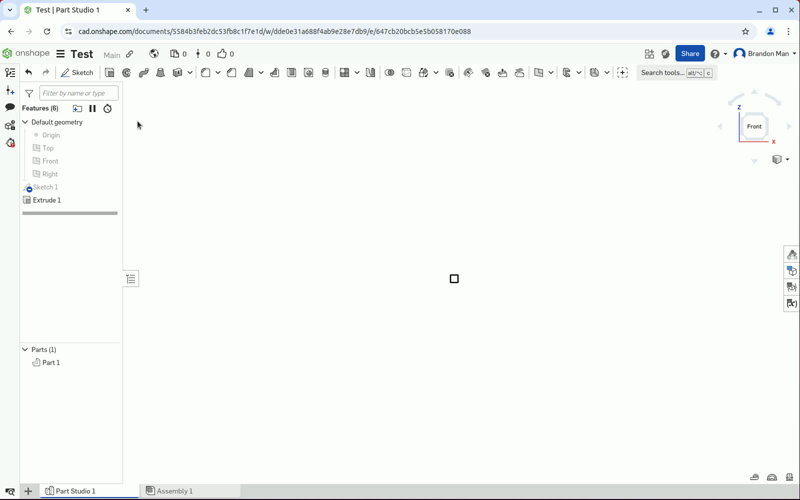
key(shift+h)
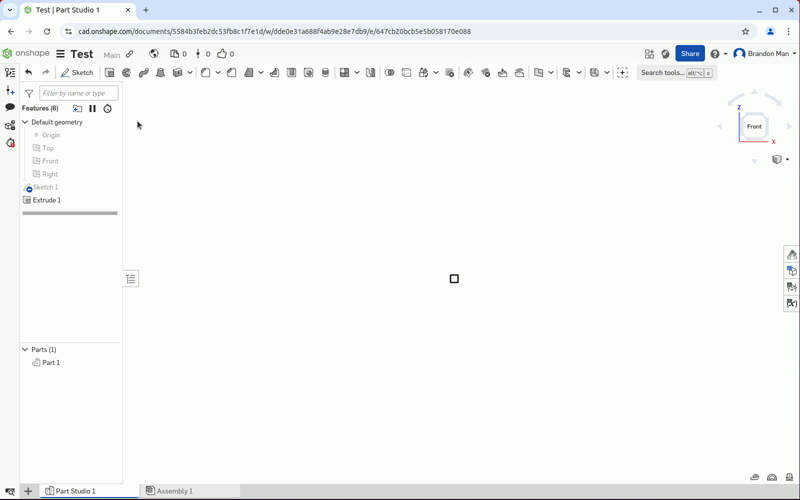
key(shift+h)
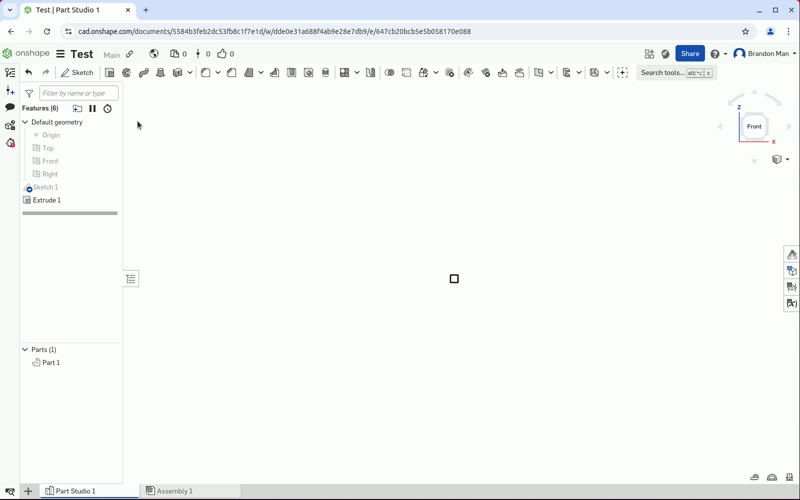
mouse_move(73, 189)
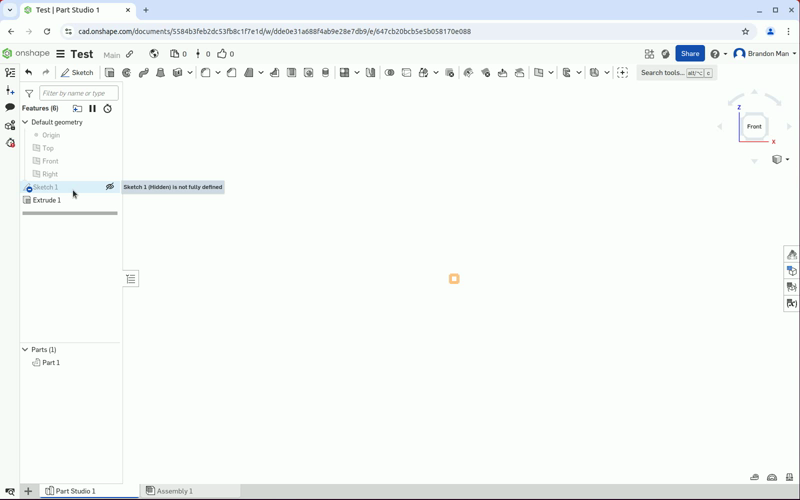
click(73, 189)
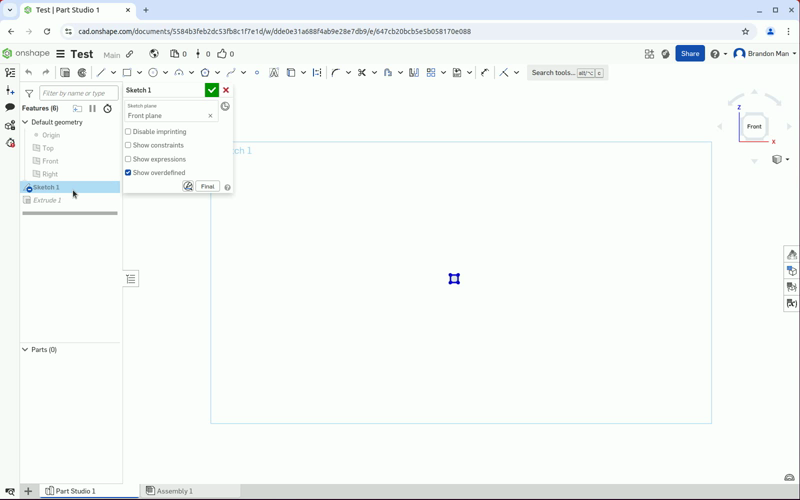
mouse_move(229, 92)
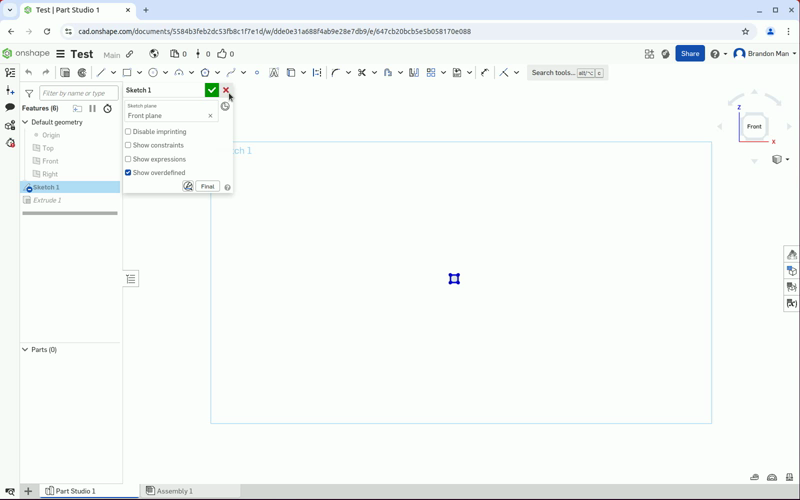
click(229, 92)
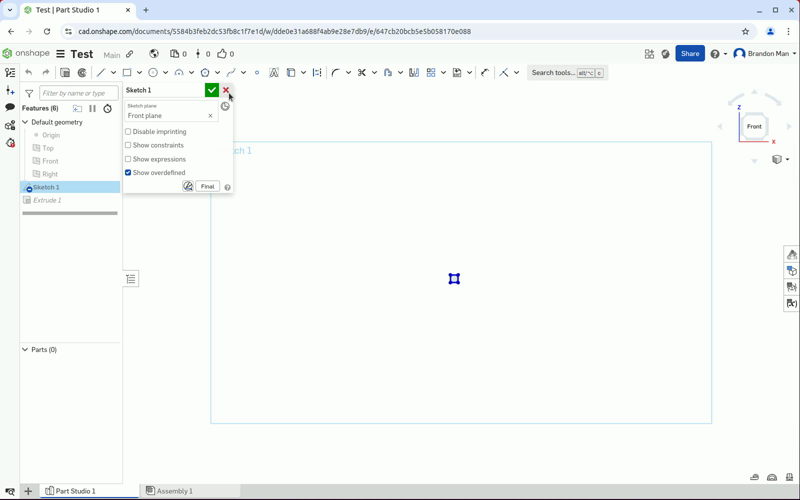
key(shift+s)
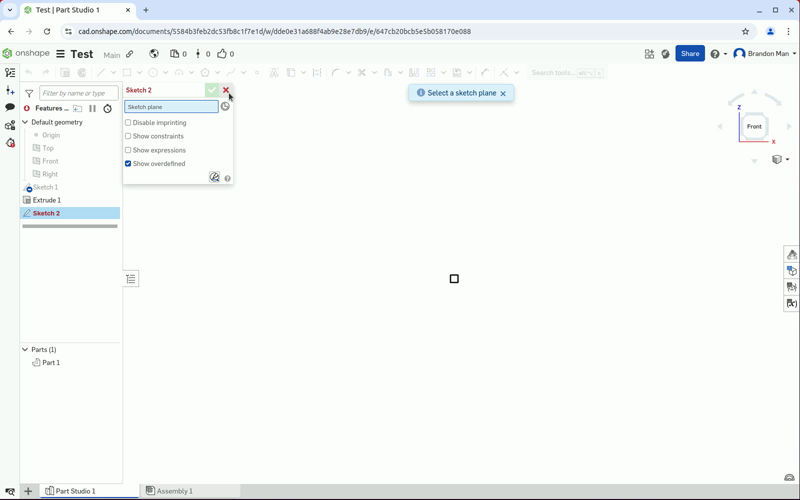
mouse_move(73, 163)
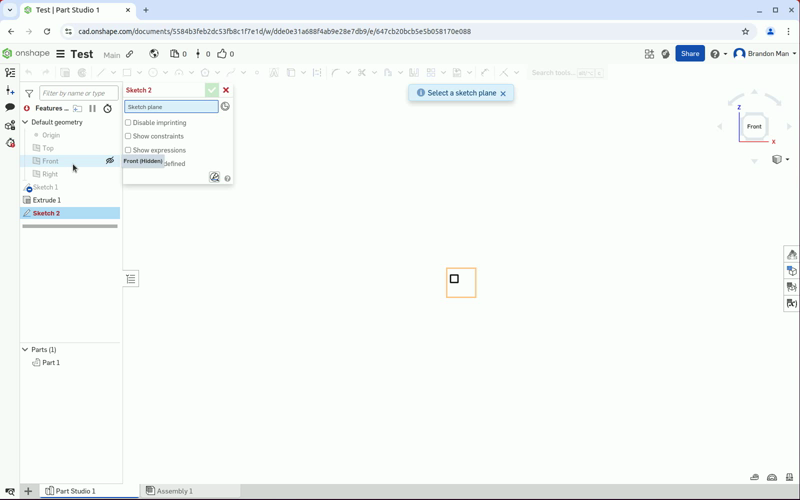
click(73, 163)
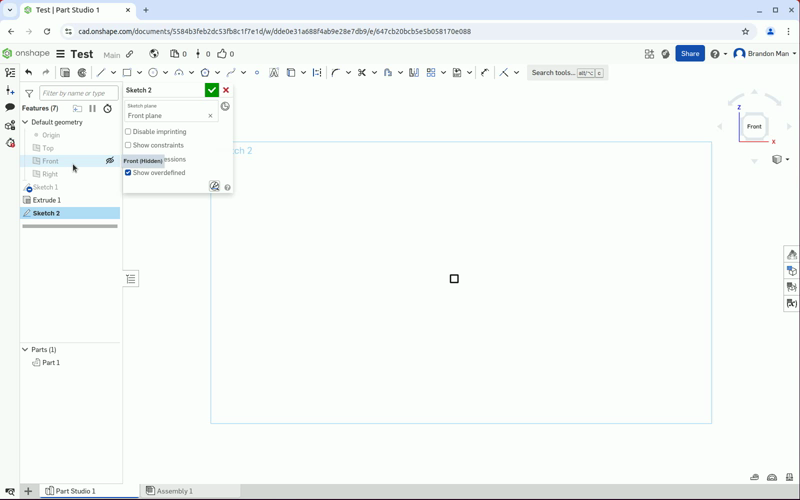
mouse_move(73, 352)
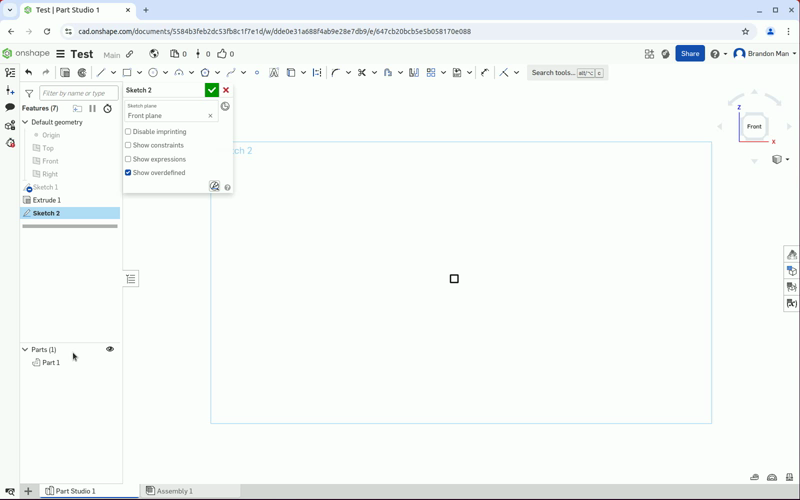
key(y)
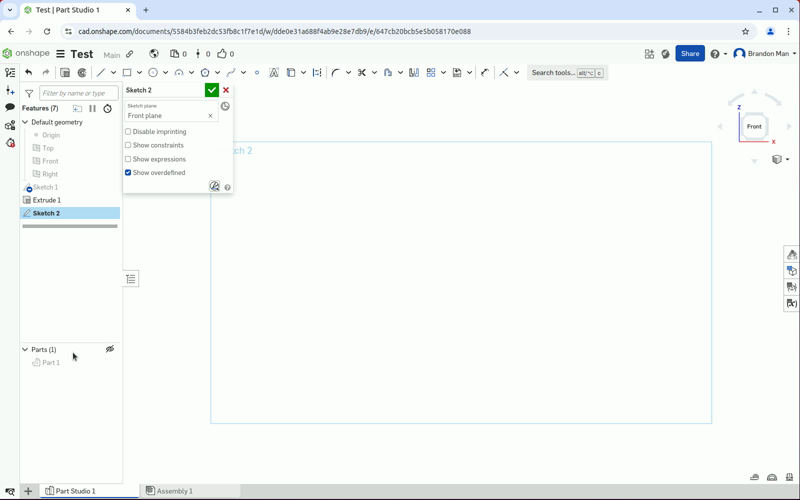
key(l)
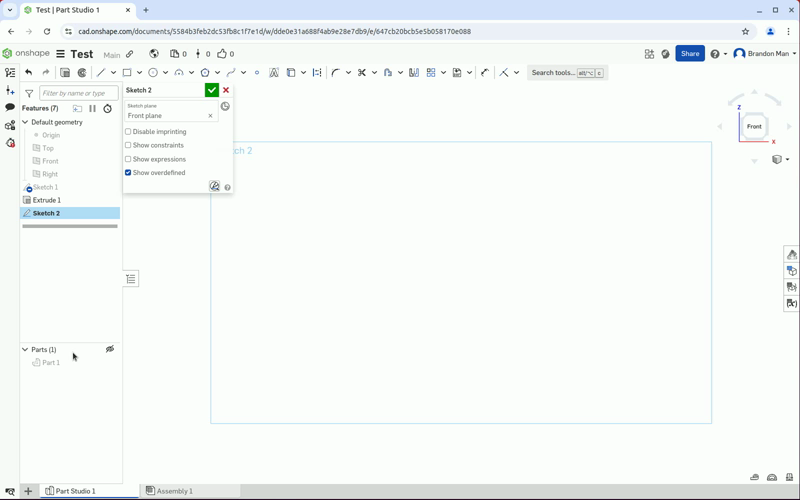
key_down(shift)
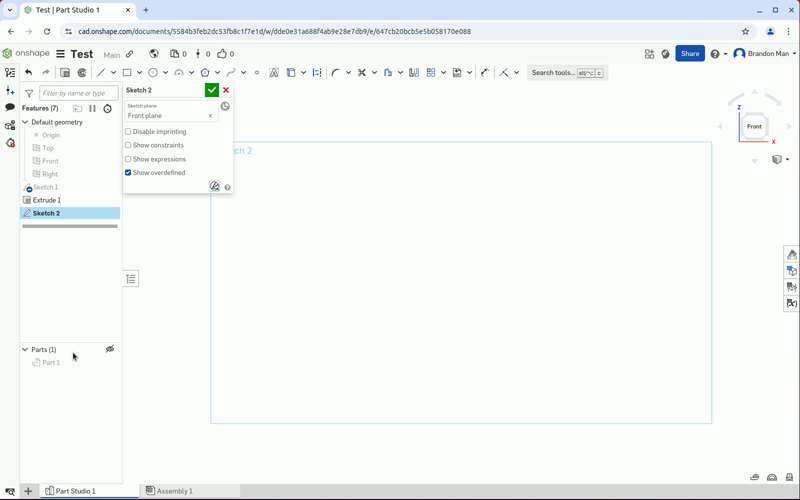
mouse_move(441, 290)
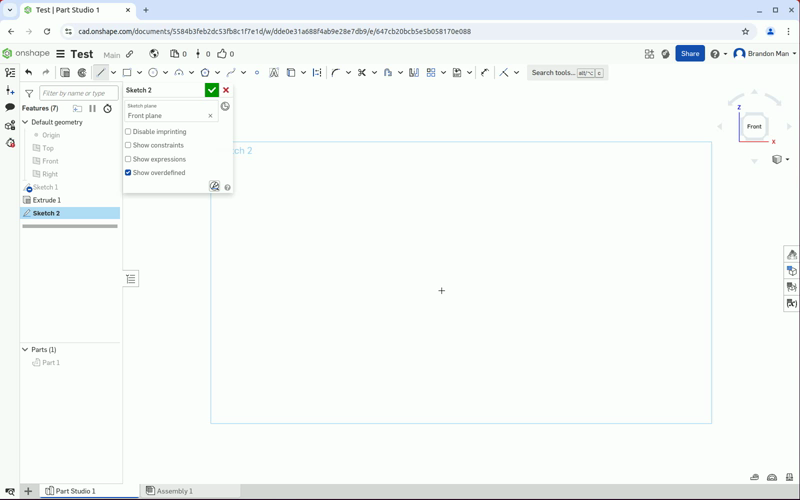
click(441, 290)
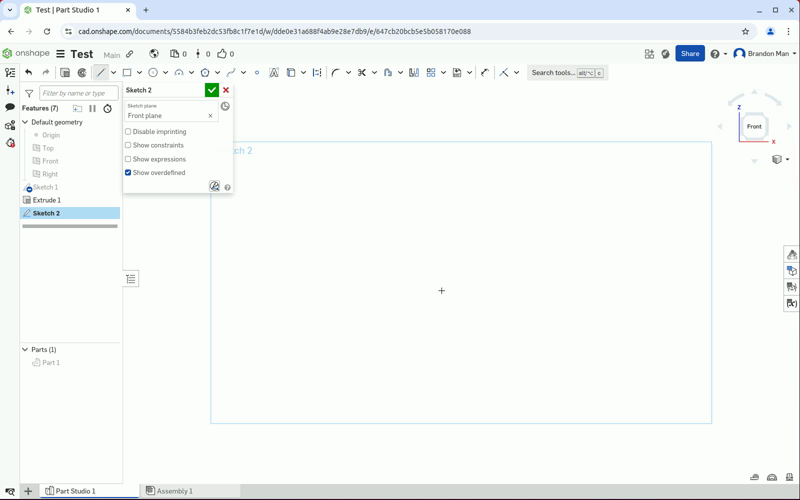
key_up(shift)
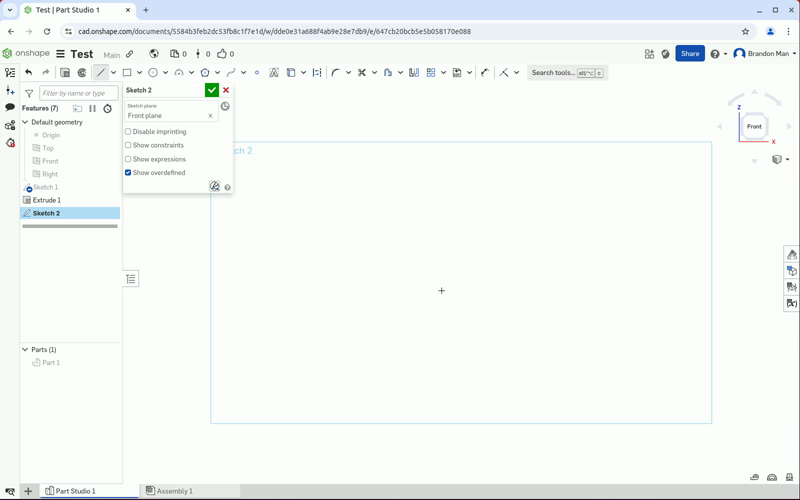
key_down(shift)
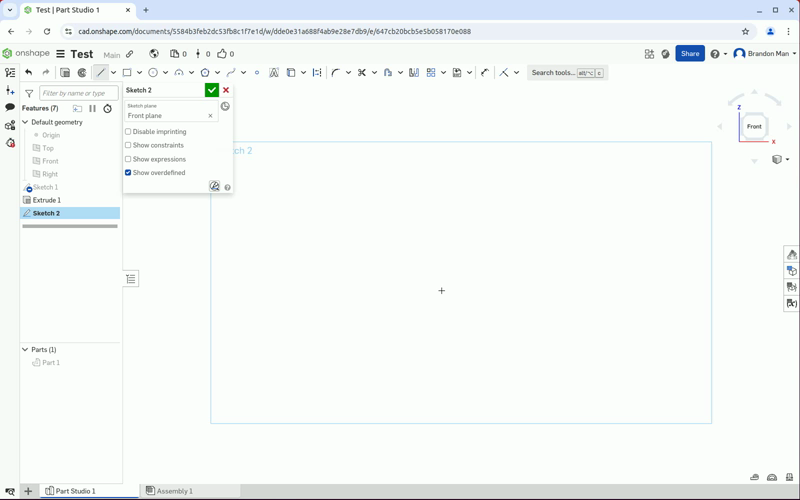
mouse_move(471, 290)
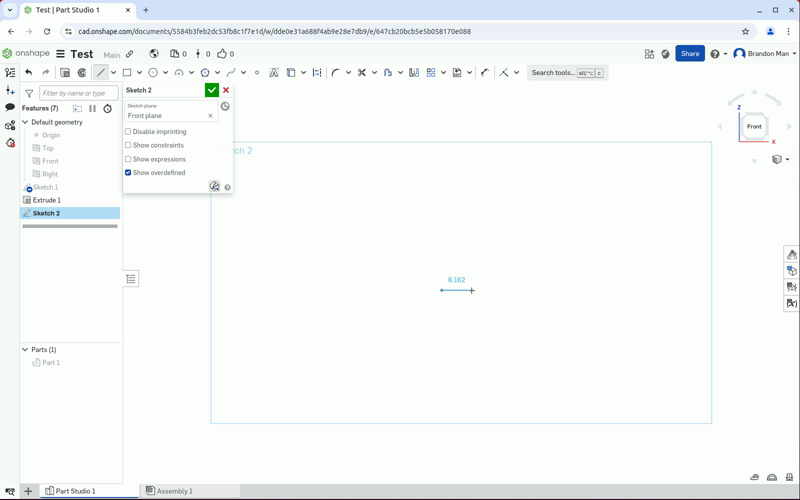
mouse_move(465, 290)
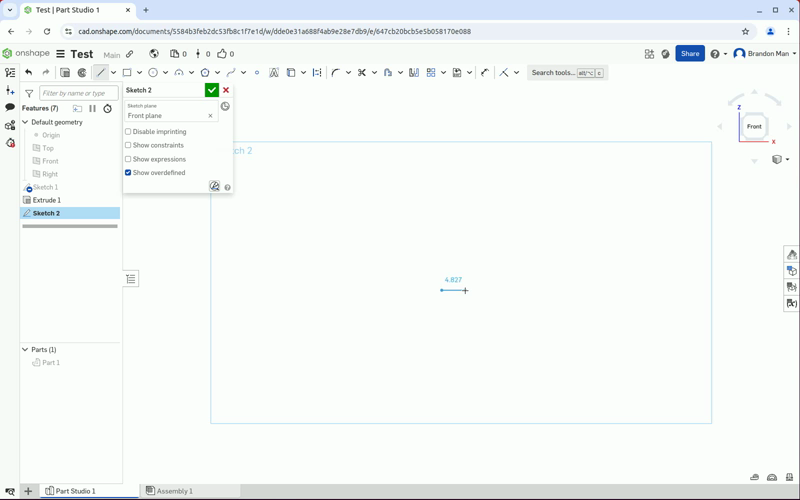
click(465, 290)
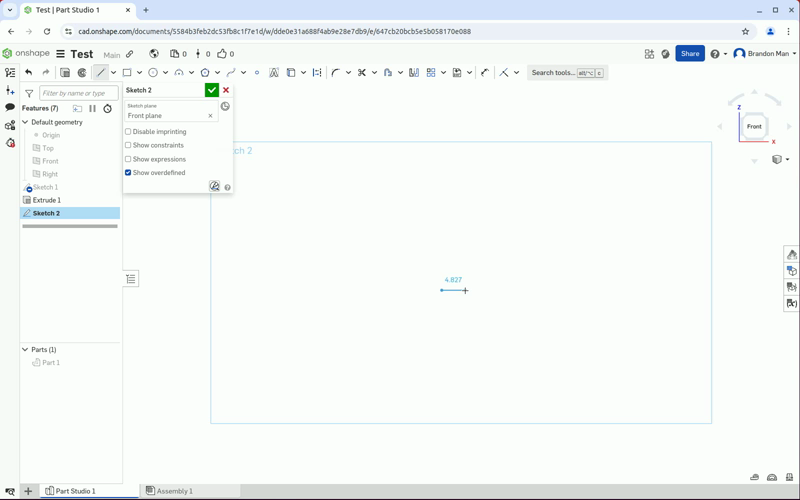
key_up(shift)
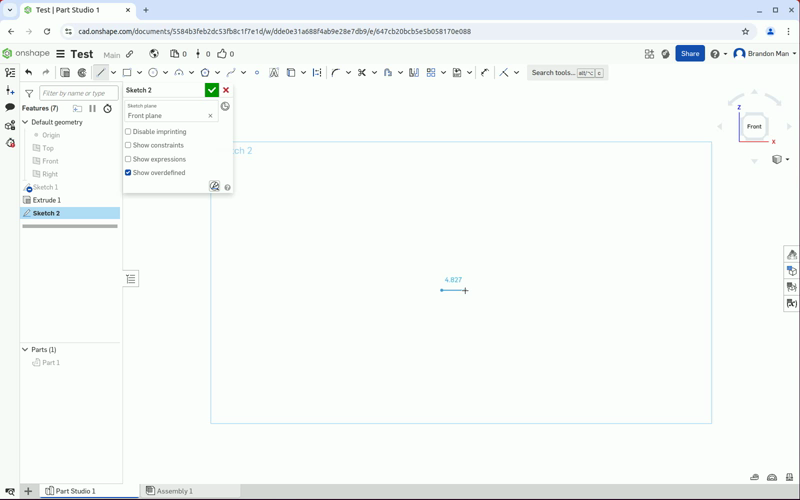
key_down(shift)
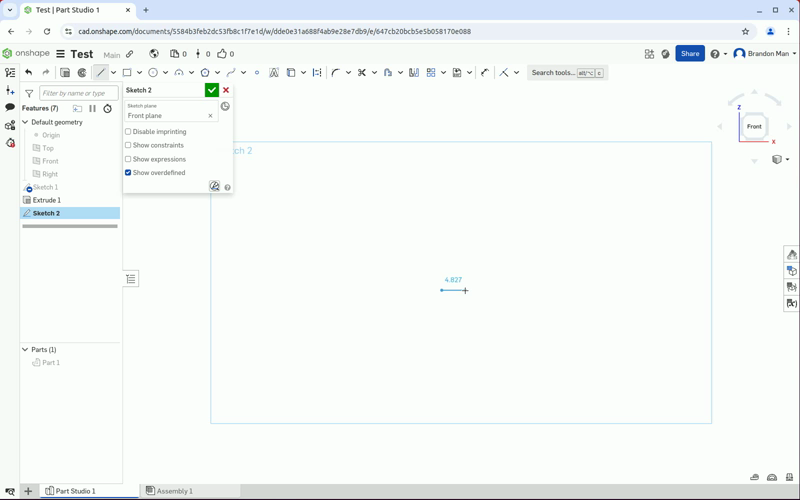
mouse_move(495, 290)
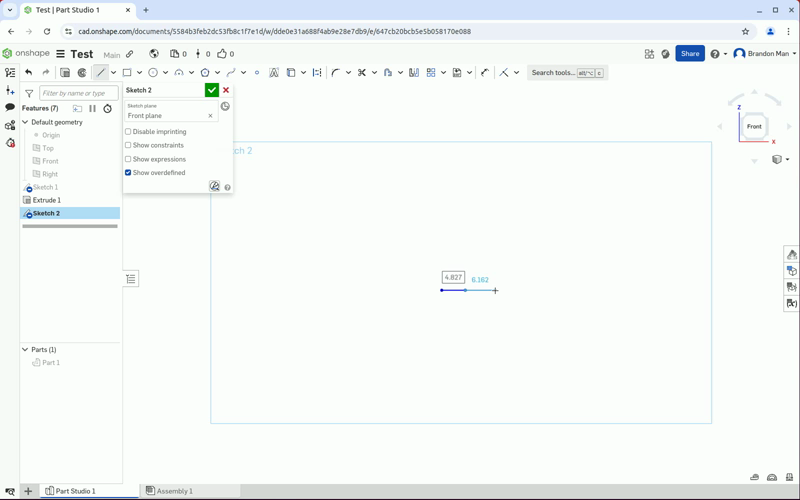
mouse_move(465, 266)
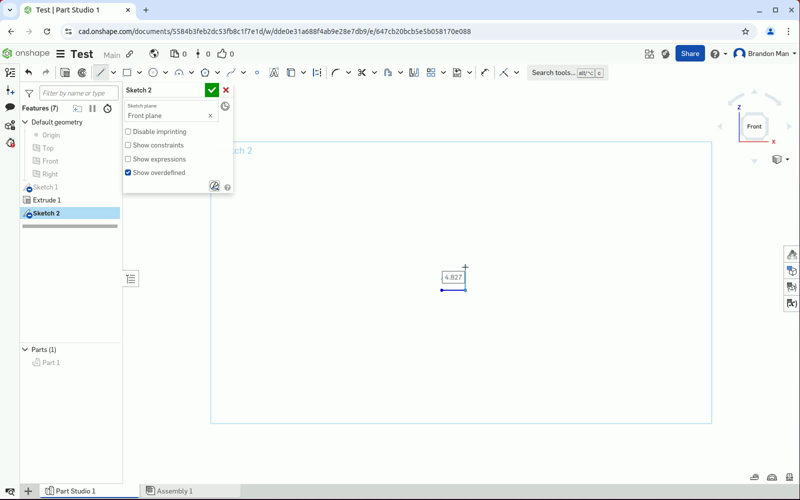
click(465, 266)
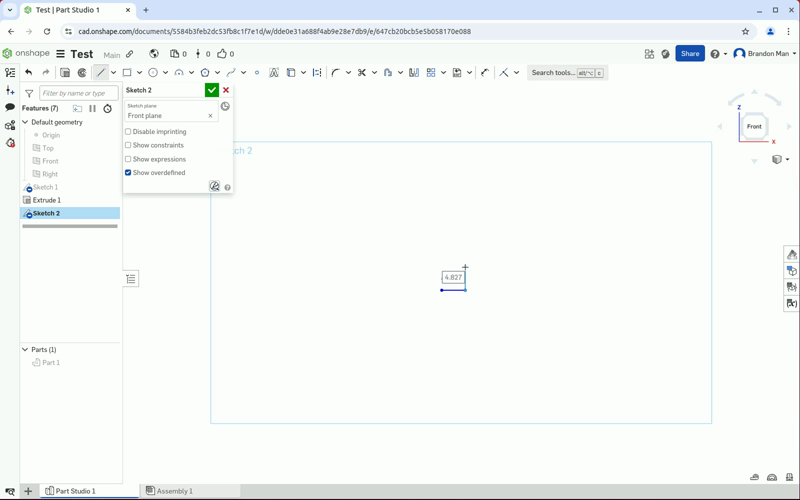
key_up(shift)
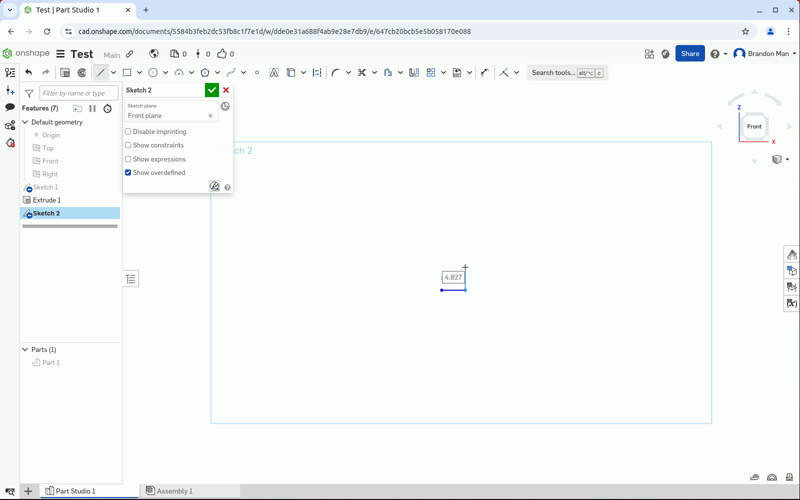
key_down(shift)
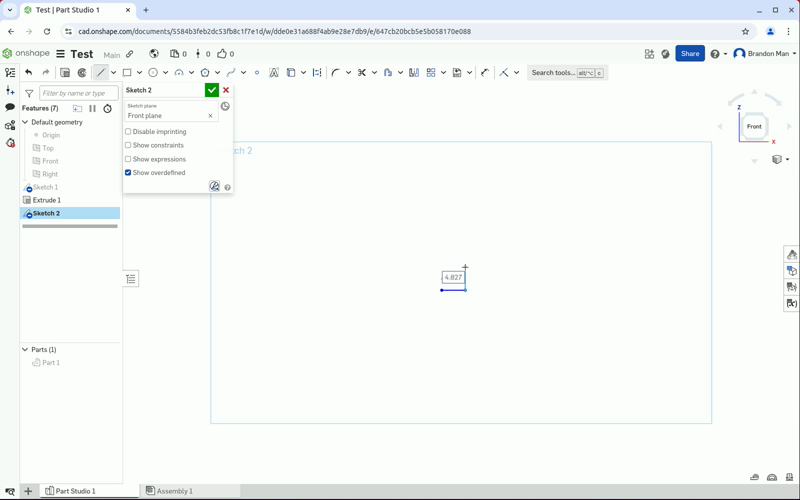
mouse_move(495, 266)
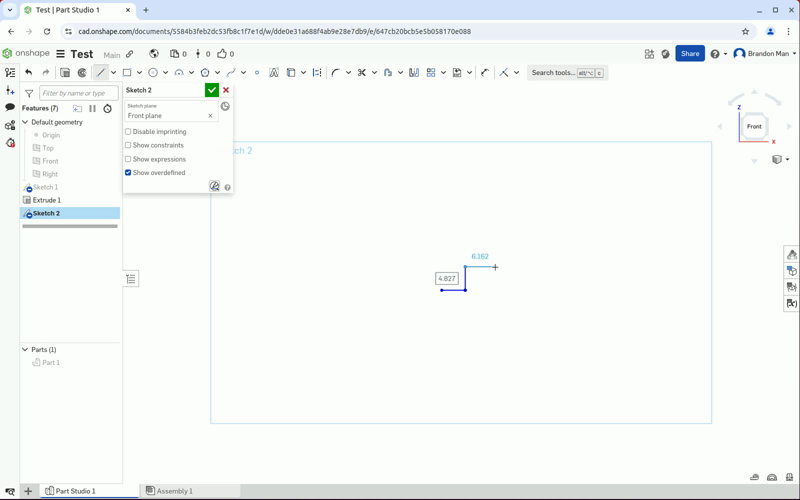
mouse_move(441, 266)
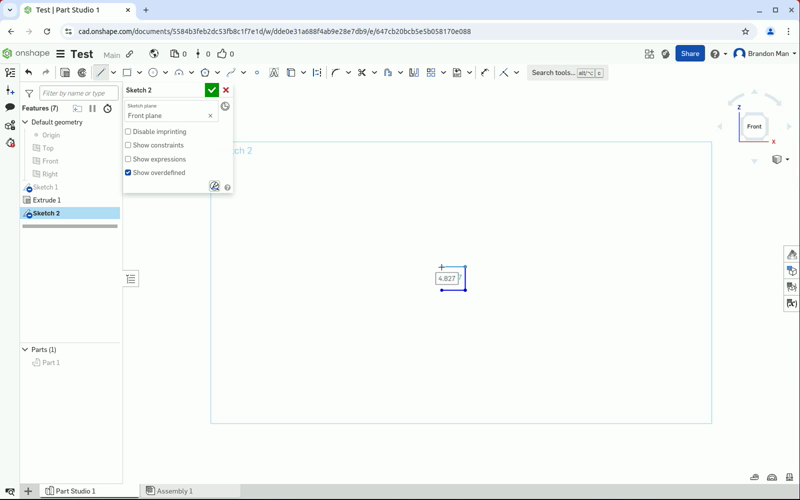
click(441, 266)
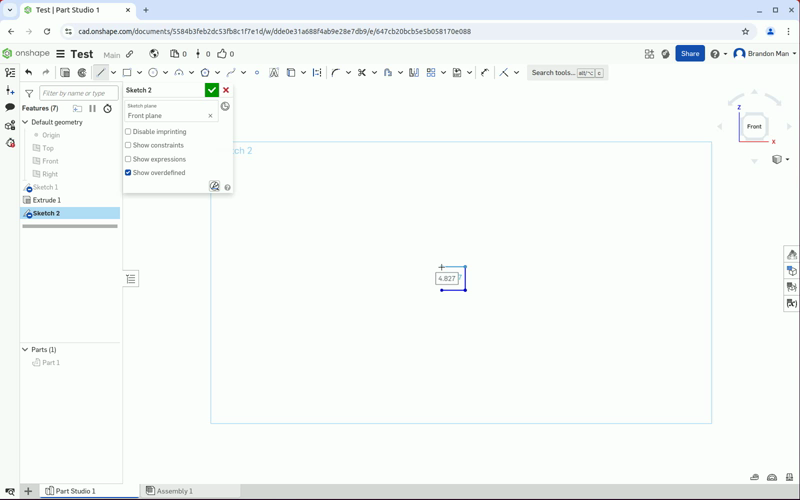
key_up(shift)
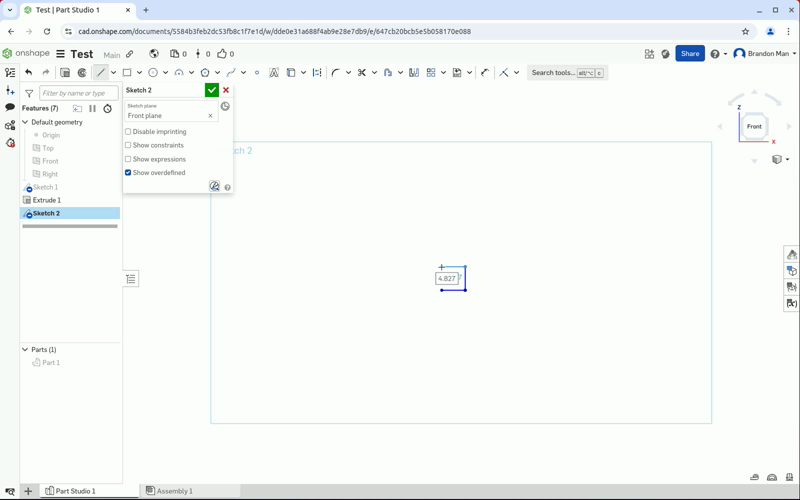
mouse_move(471, 266)
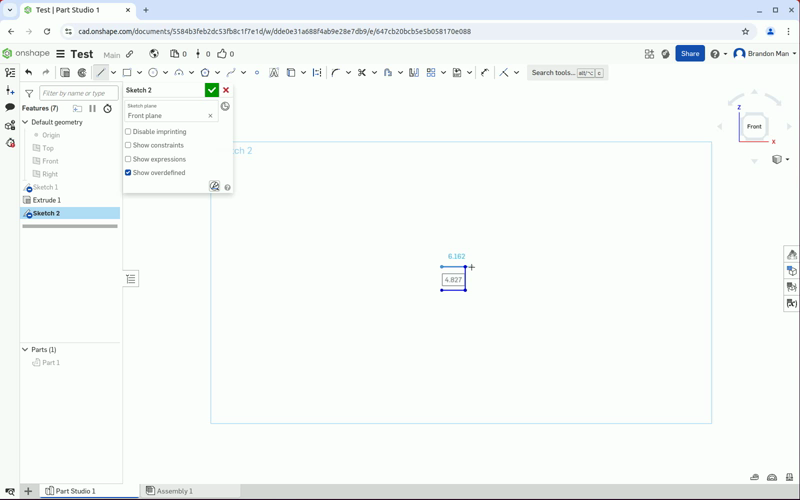
key_down(shift)
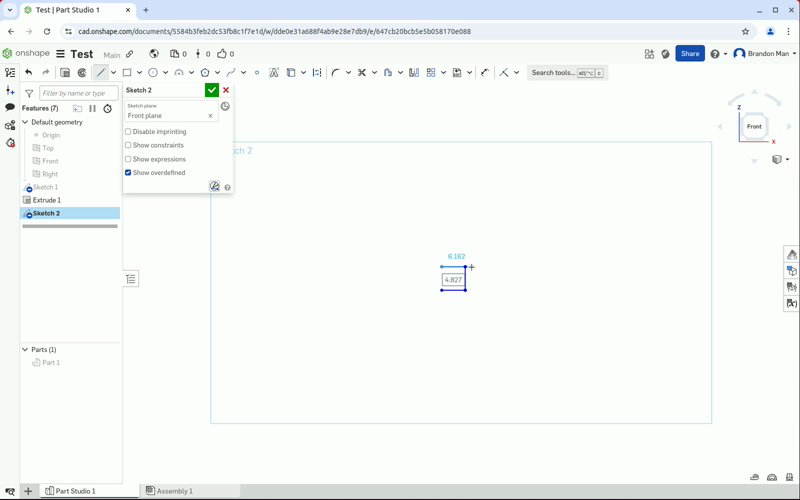
mouse_move(441, 290)
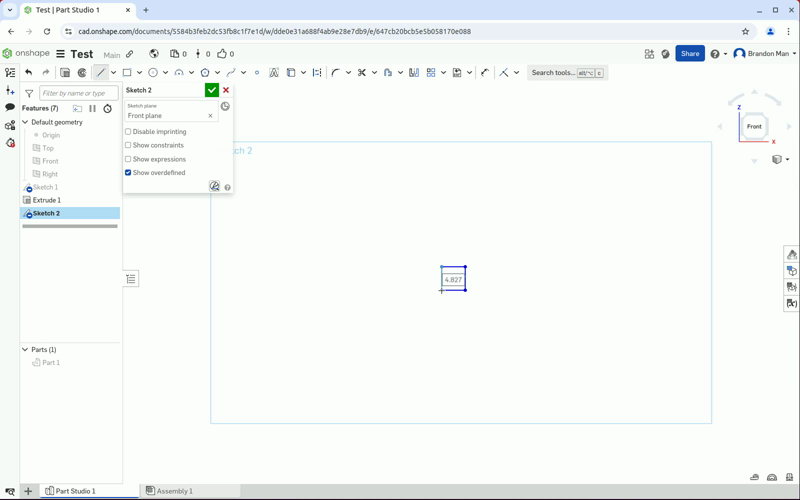
key_up(shift)
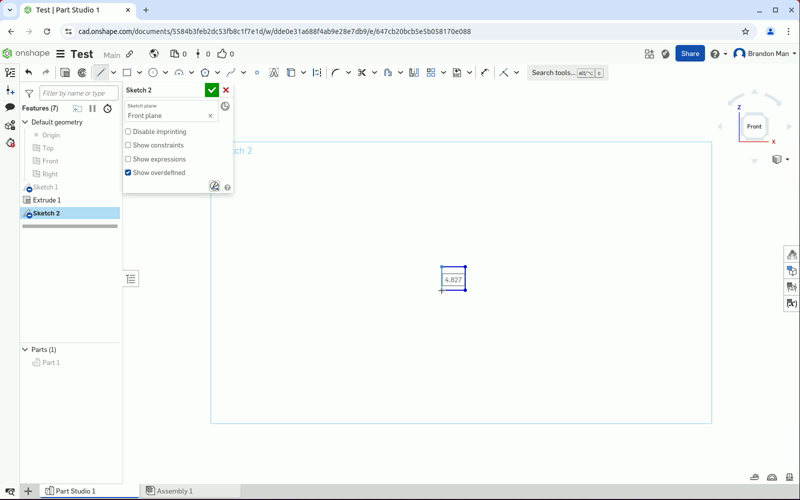
click(441, 290)
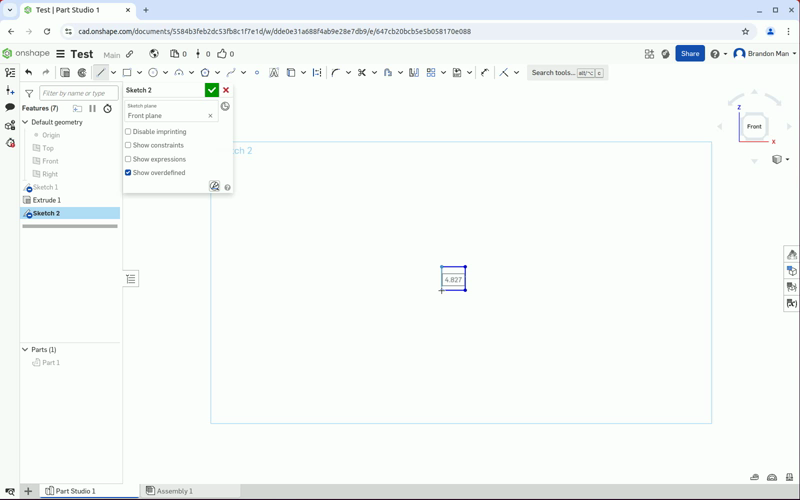
key(esc)
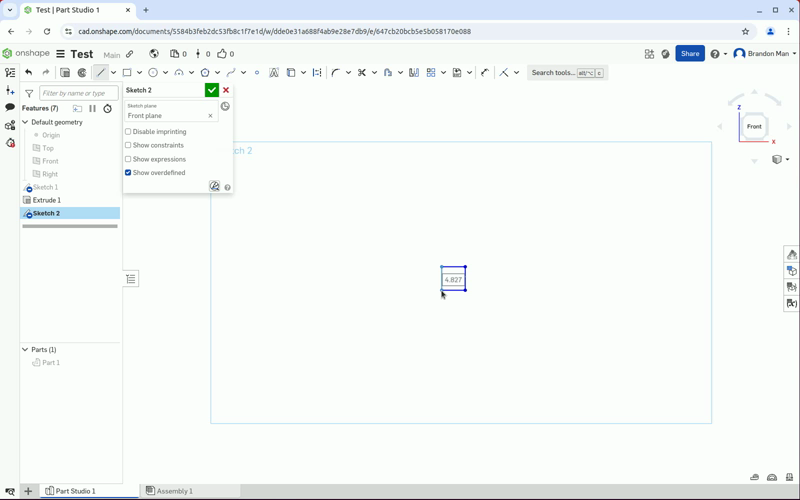
mouse_move(454, 268)
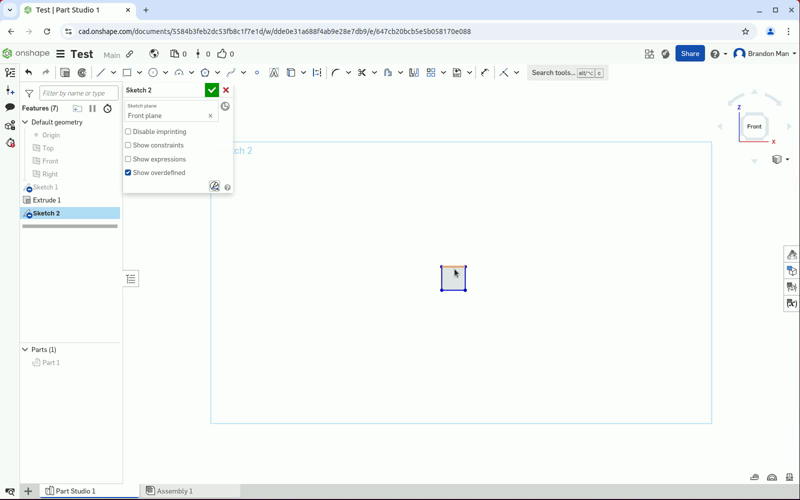
scroll(6)
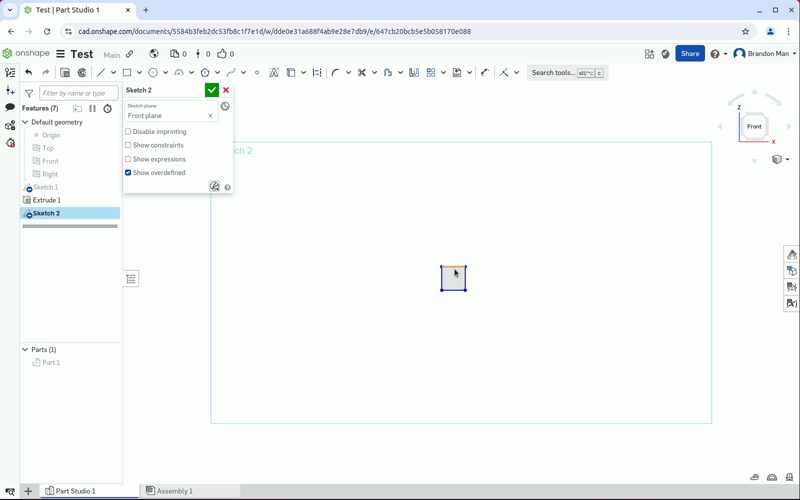
scroll(6)
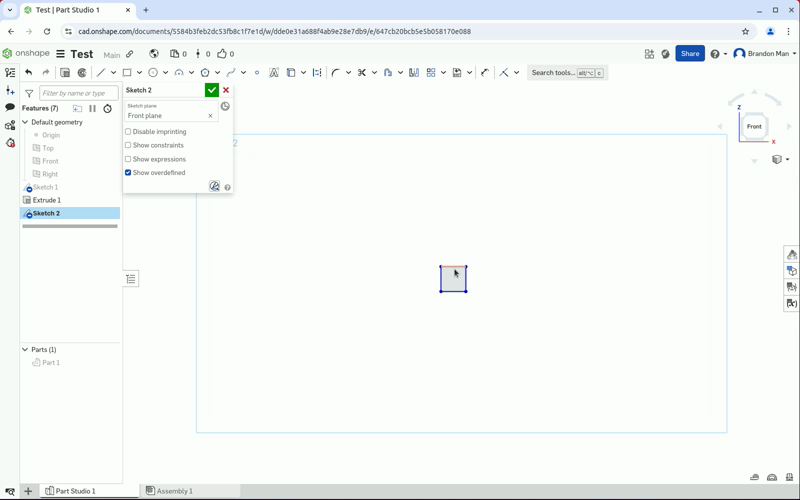
scroll(6)
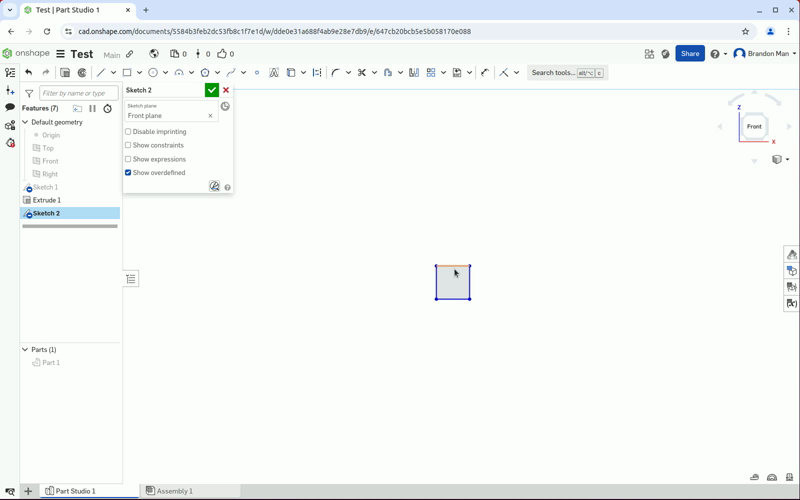
scroll(6)
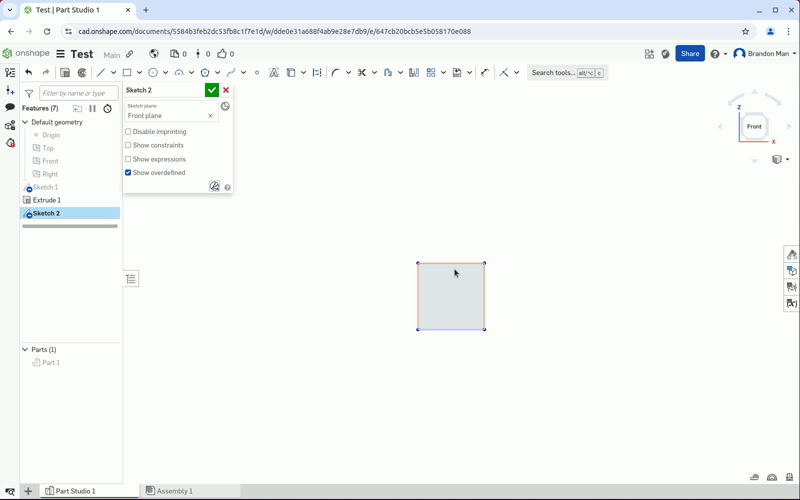
scroll(6)
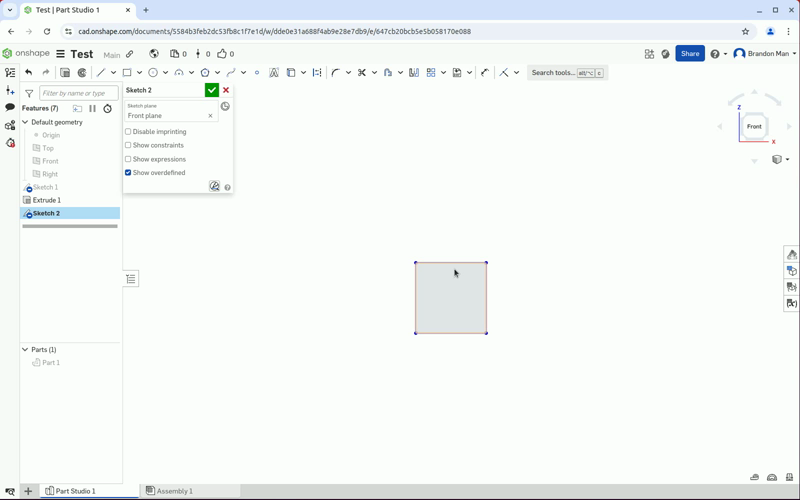
scroll(6)
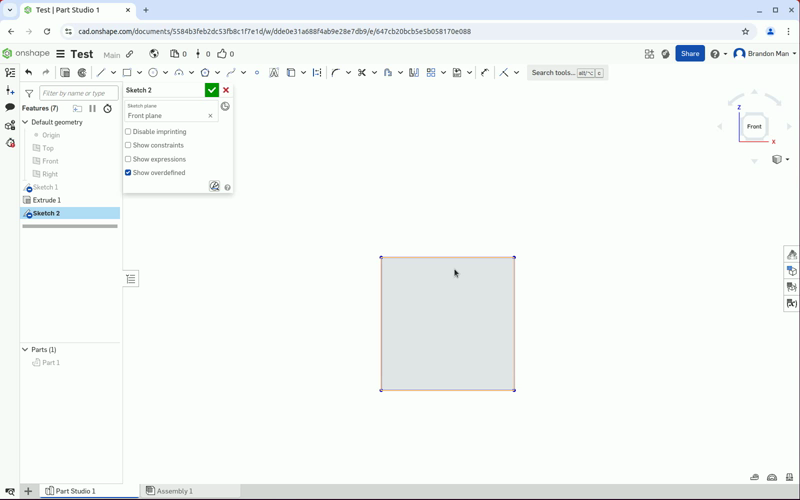
scroll(6)
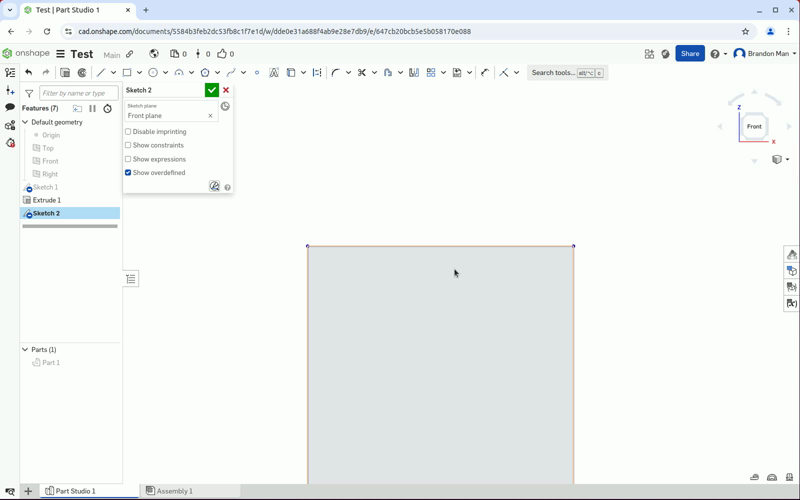
click(454, 268)
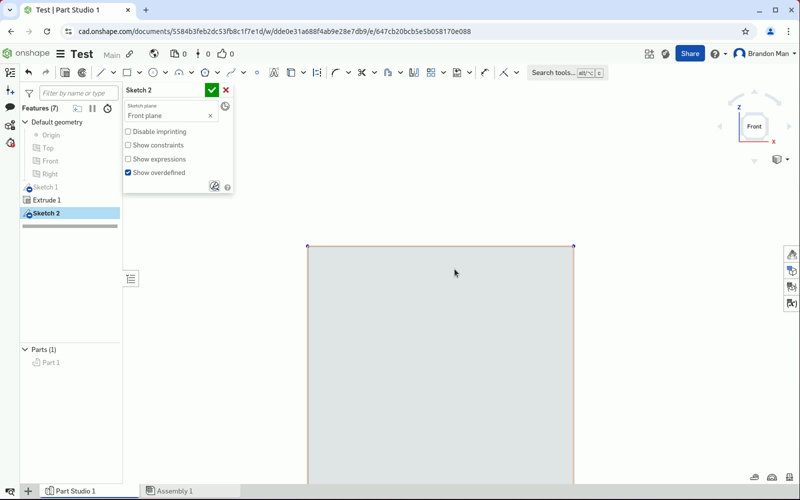
scroll(-6)
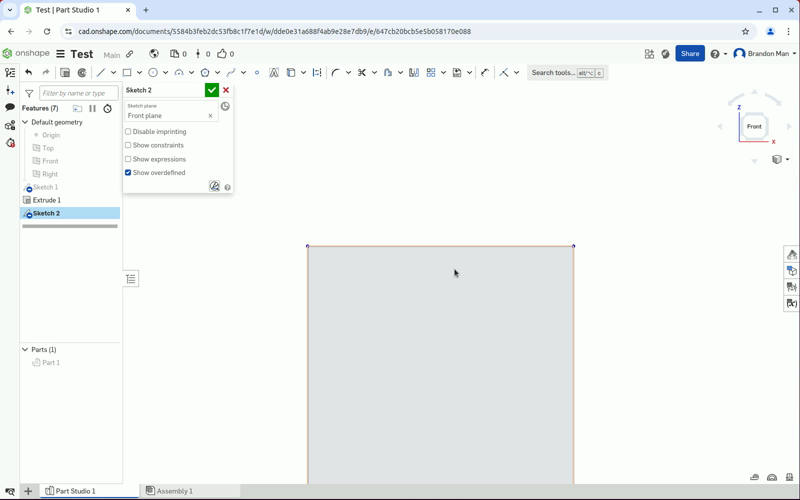
scroll(-6)
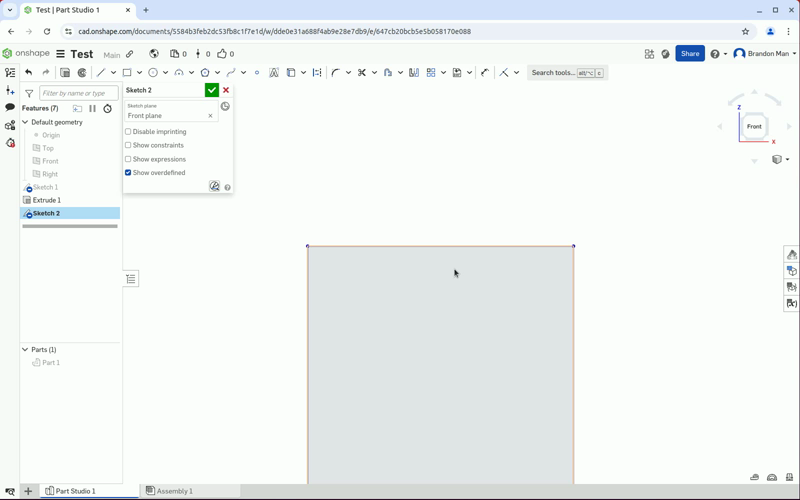
scroll(-6)
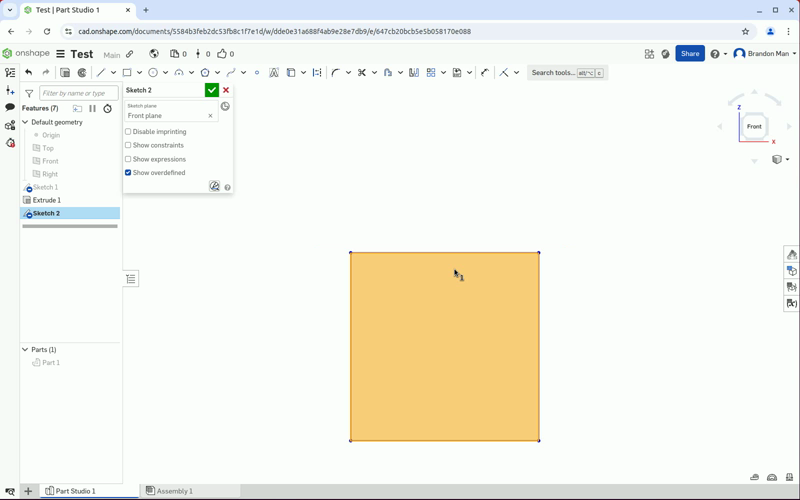
scroll(-6)
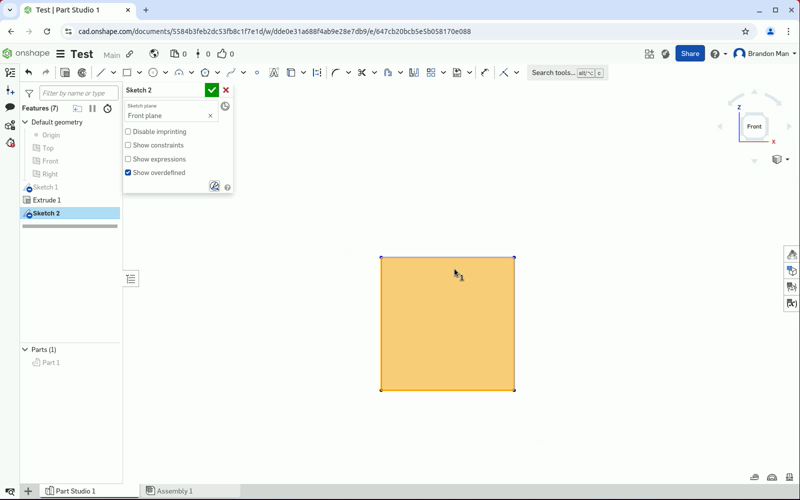
scroll(-6)
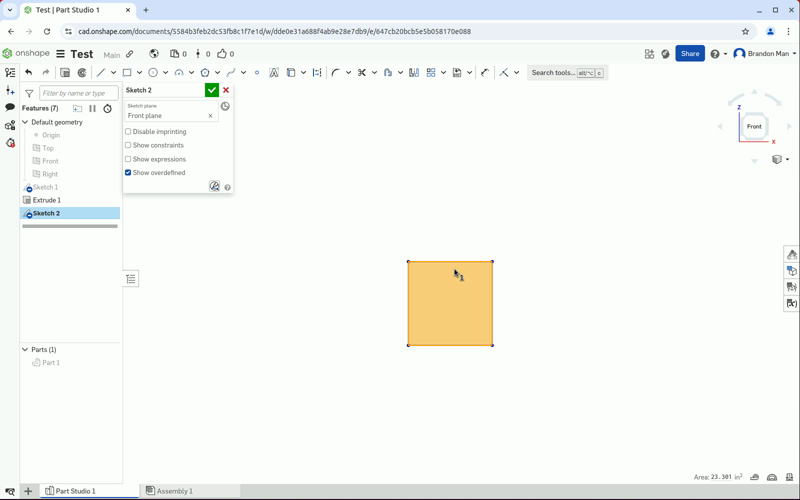
scroll(-6)
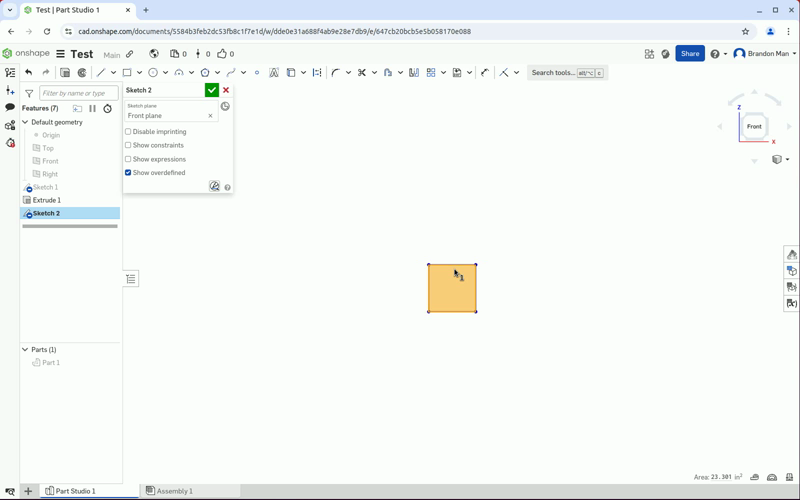
scroll(-6)
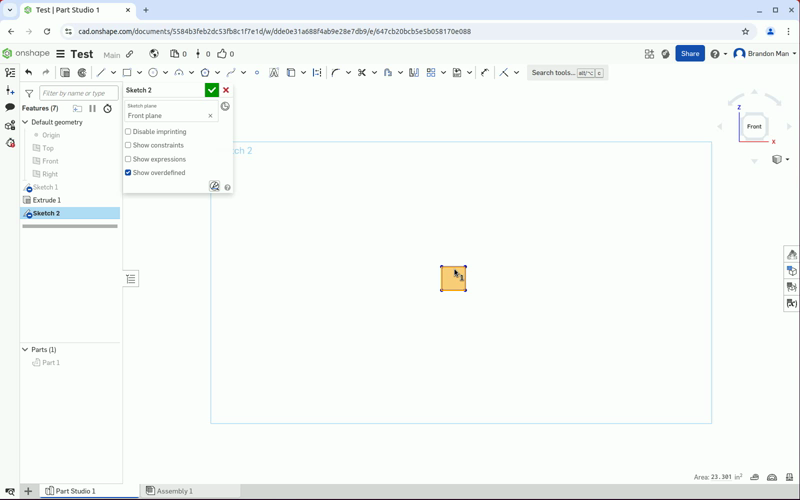
mouse_move(73, 352)
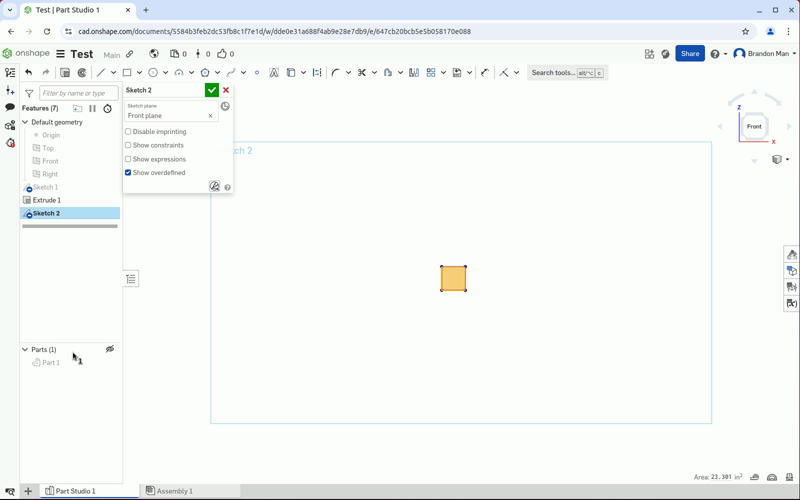
key(shift+y)
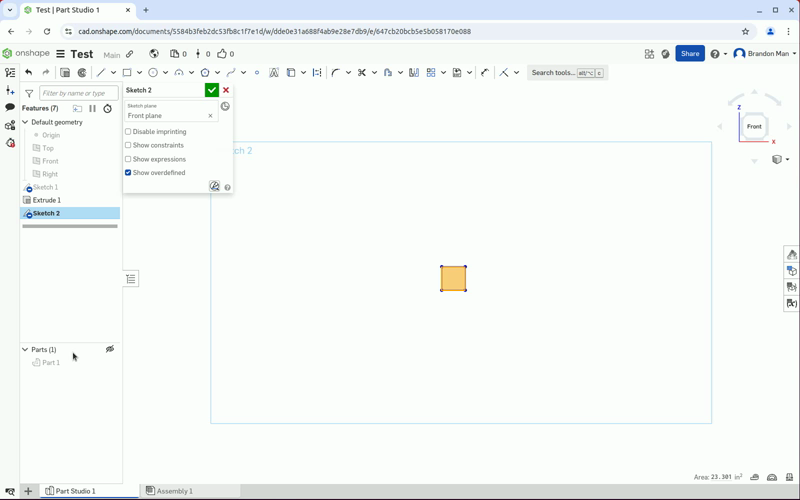
key(shift+e)
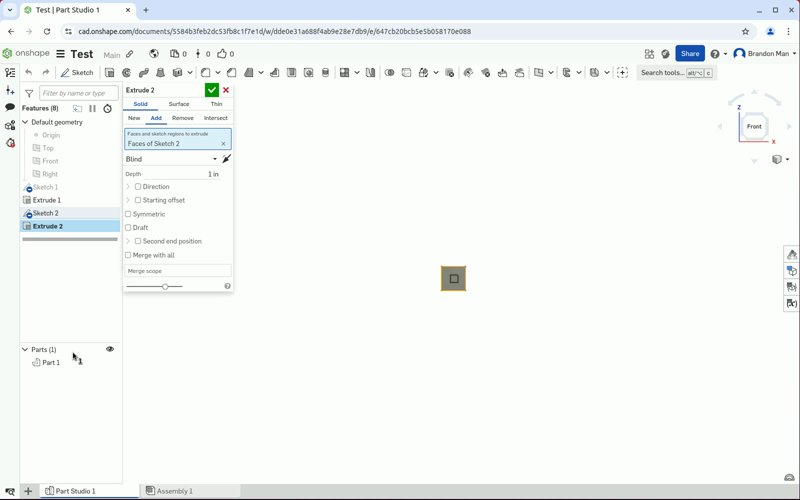
mouse_move(143, 106)
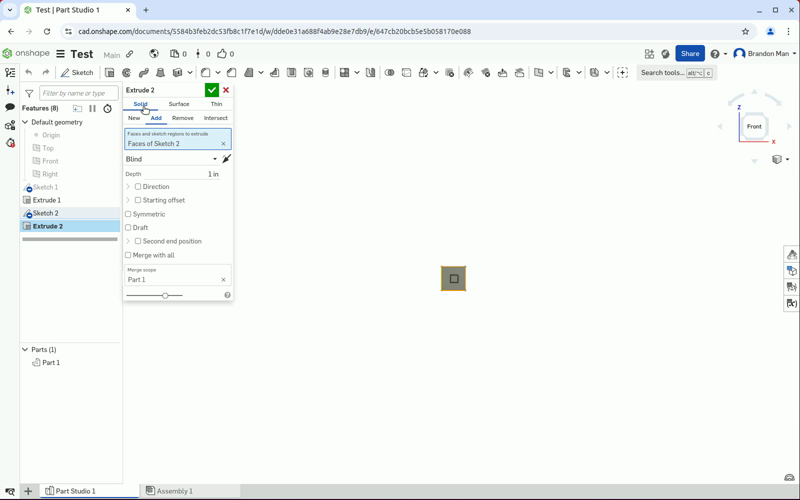
click(143, 106)
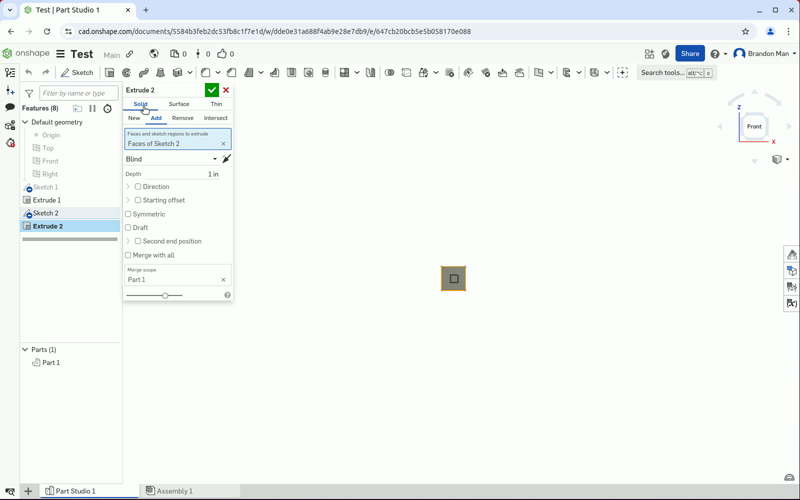
mouse_move(137, 120)
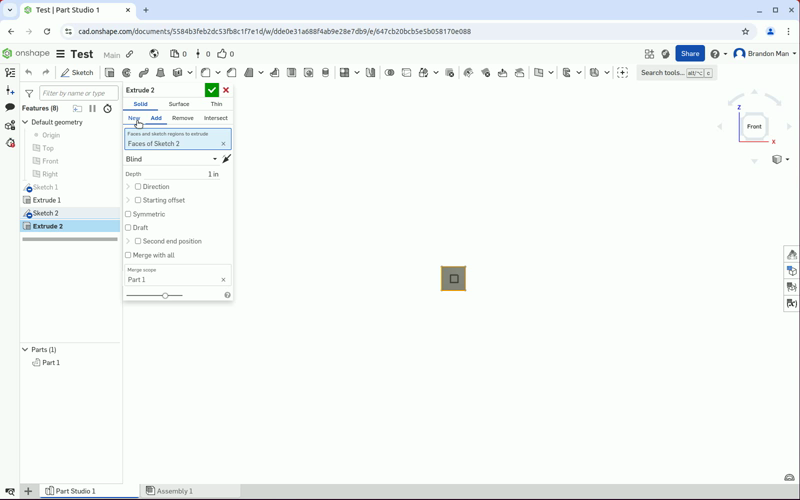
click(137, 120)
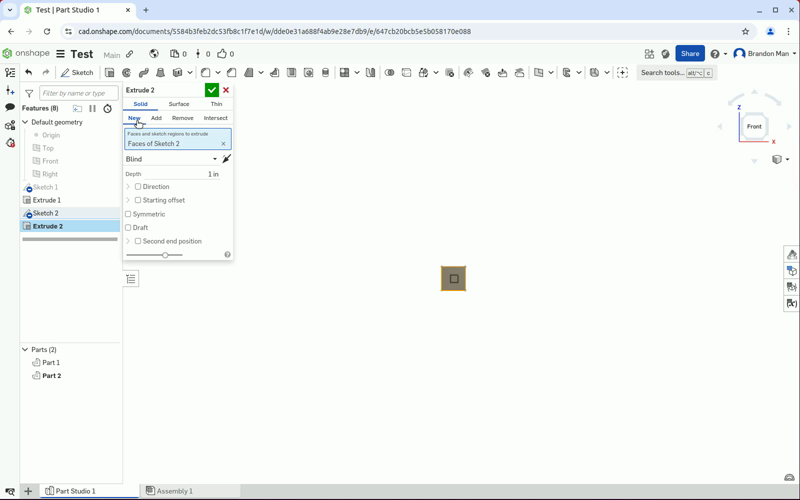
key(tab, 4)
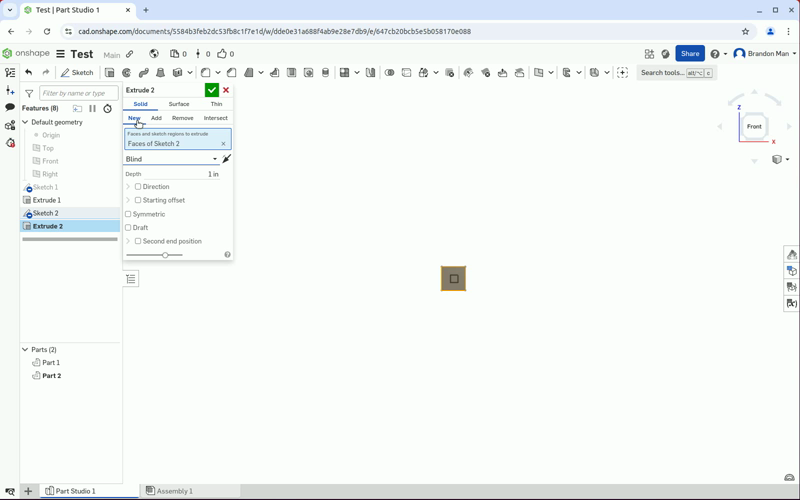
text(0.241)
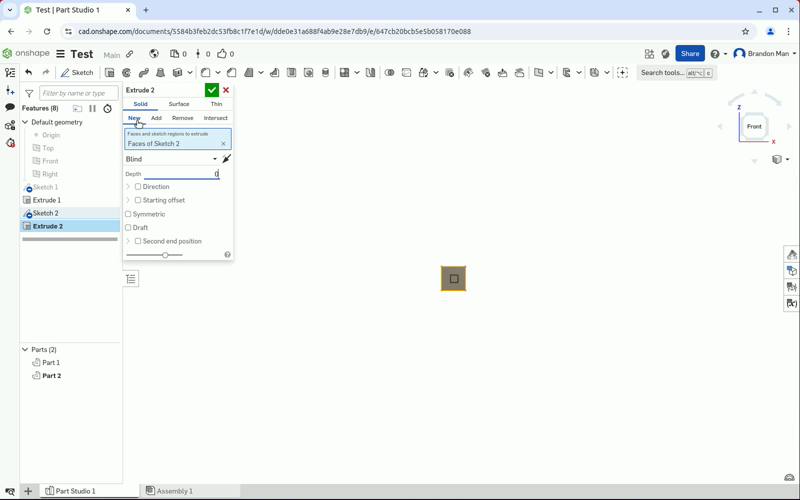
key(enter)
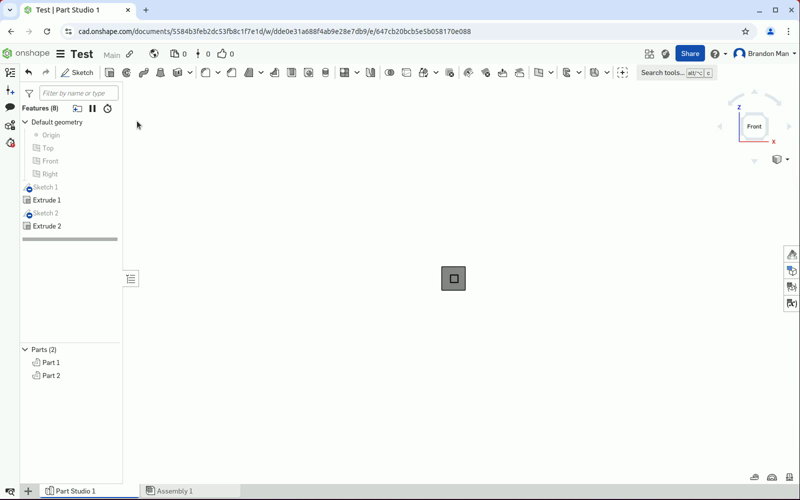
key(shift+h)
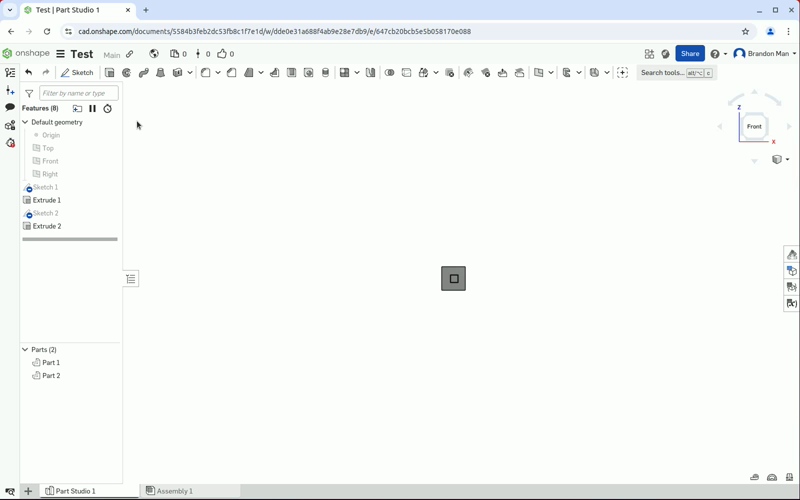
key(shift+h)
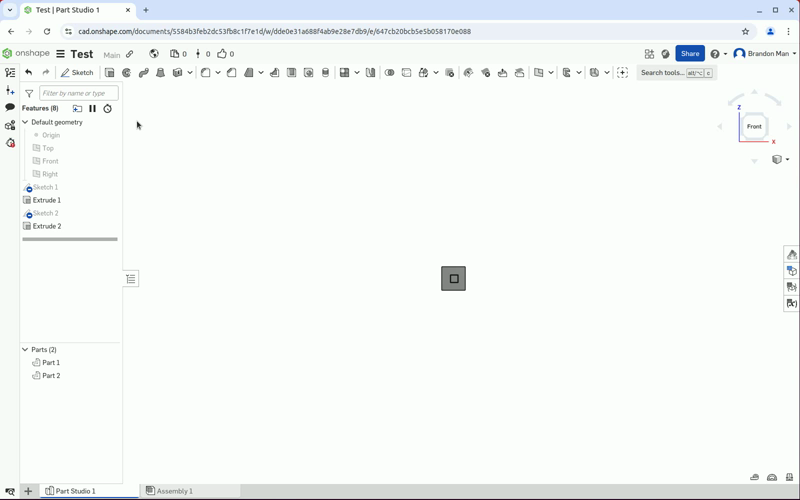
key(shift+7)
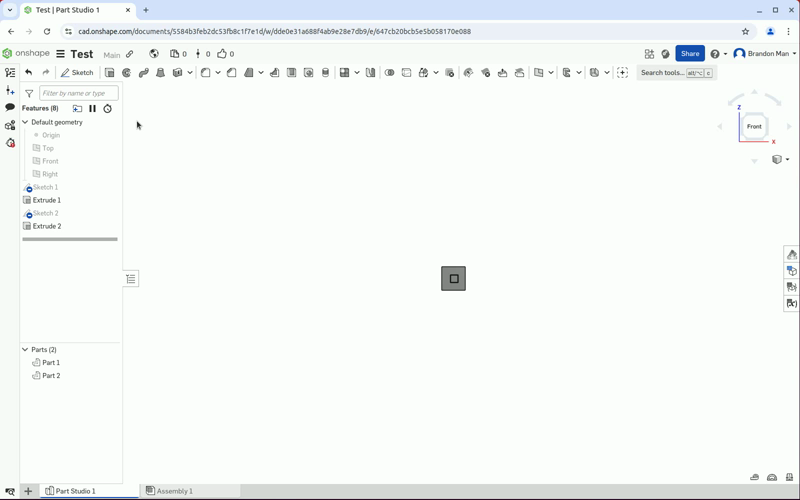
key(left, 2)
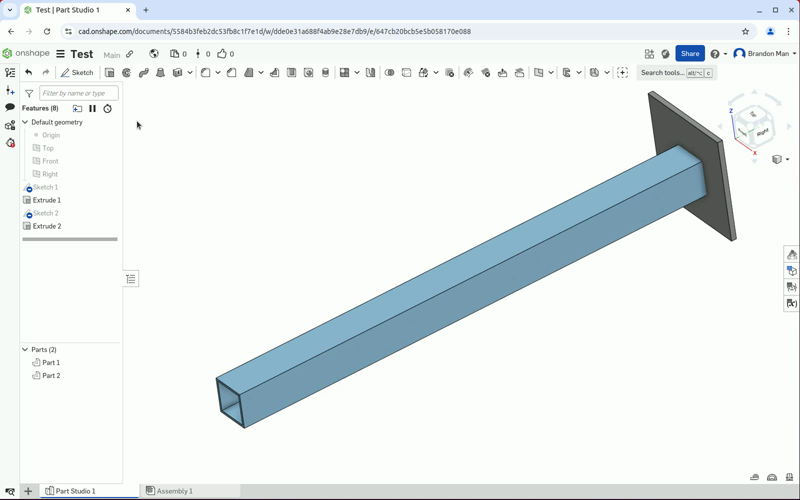
key(down, 2)
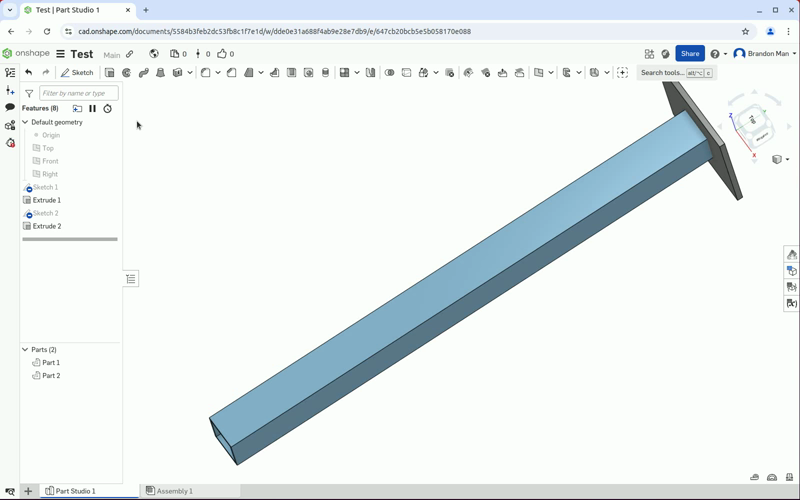
key(up, 2)
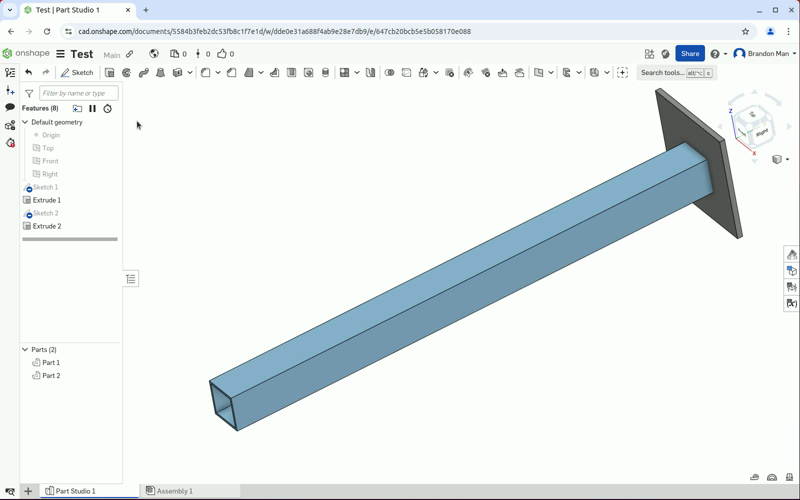
key(right, 2)
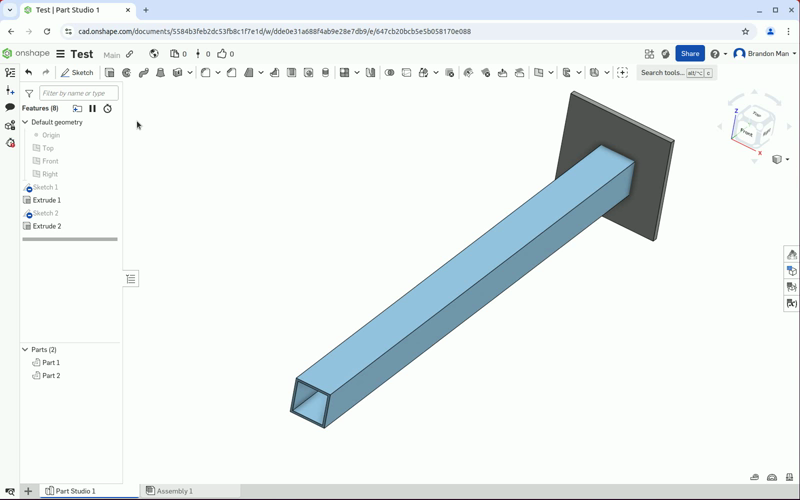
mouse_move(73, 189)
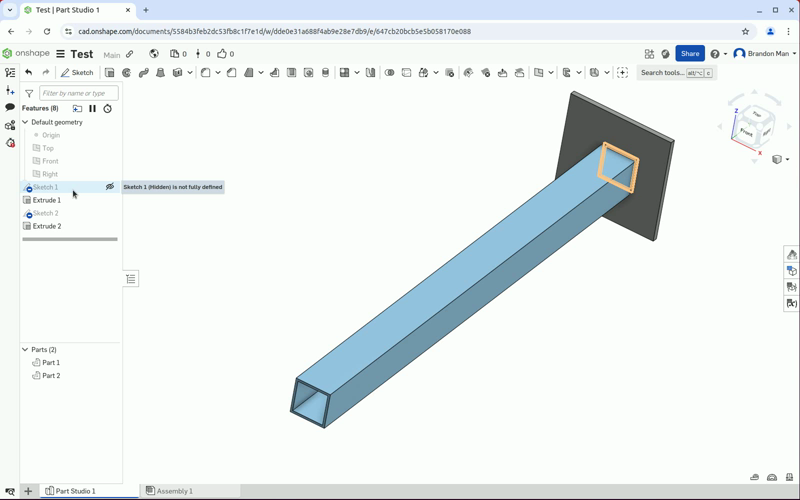
click(73, 189)